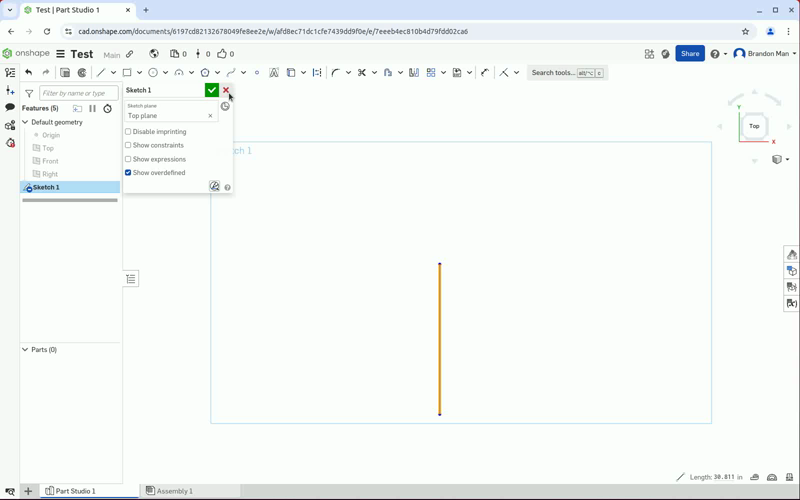
key(shift+h)
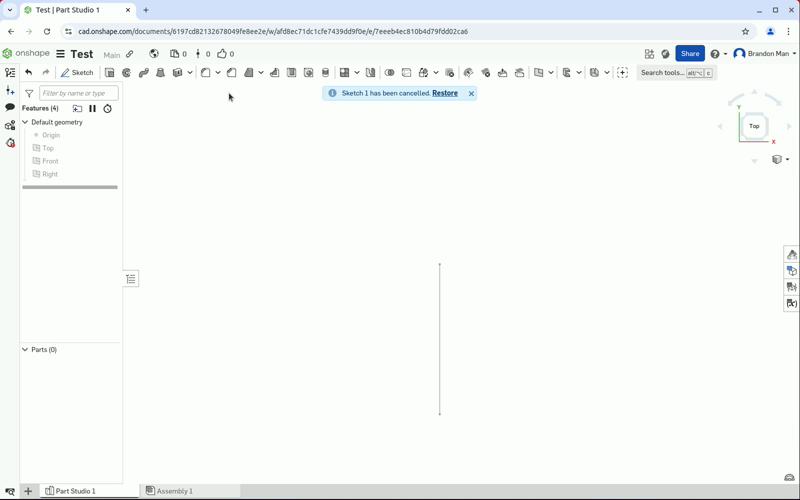
mouse_move(73, 352)
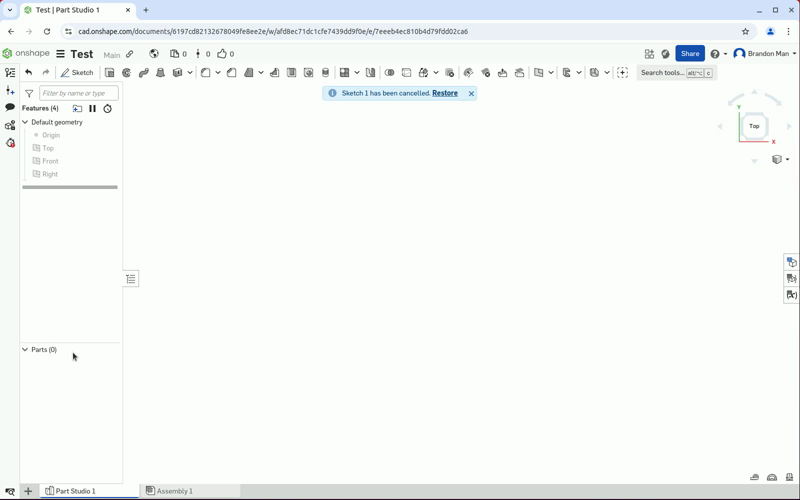
key(y)
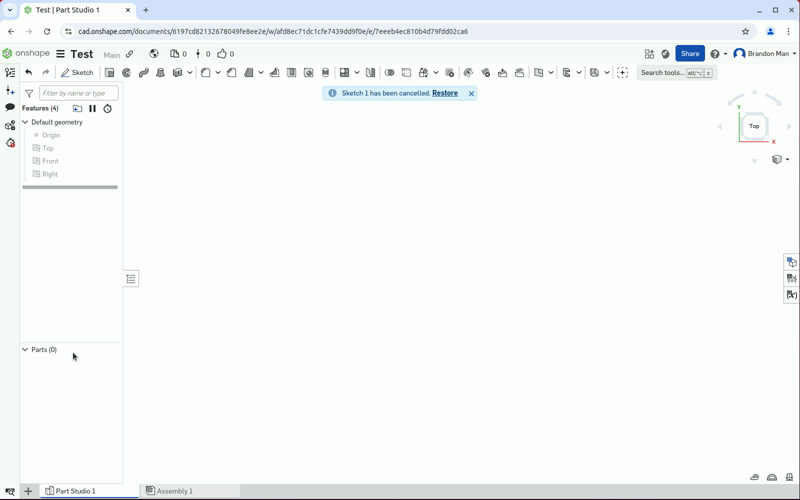
key(shift+p)
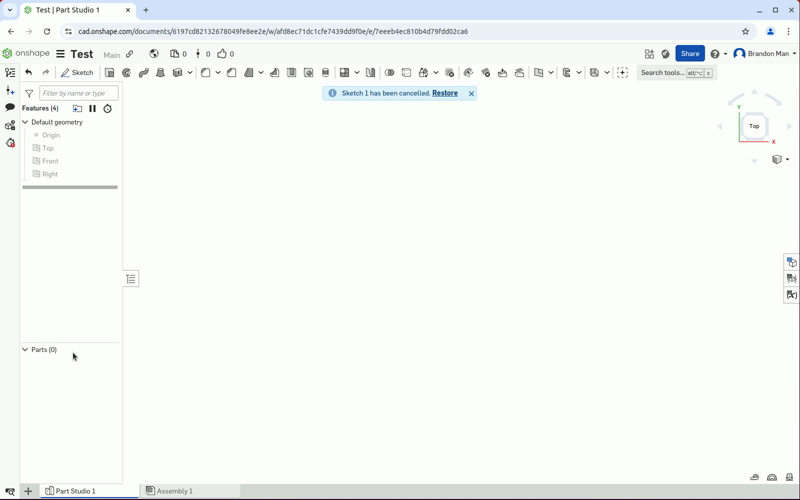
key(space)
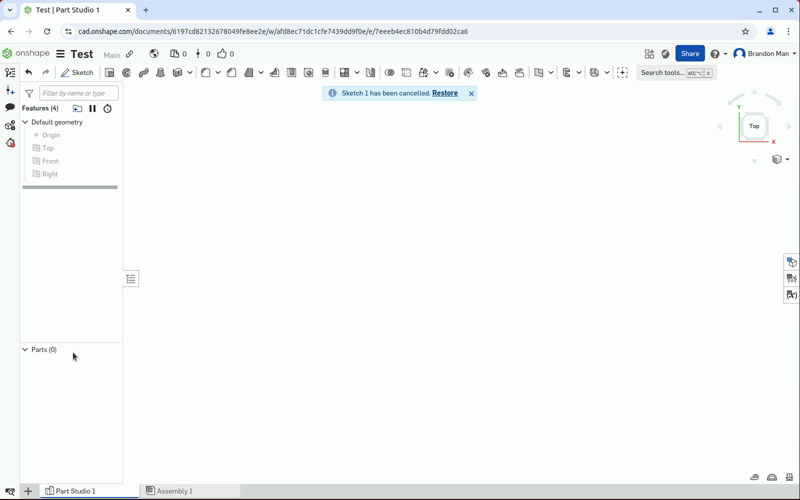
key_down(shift)
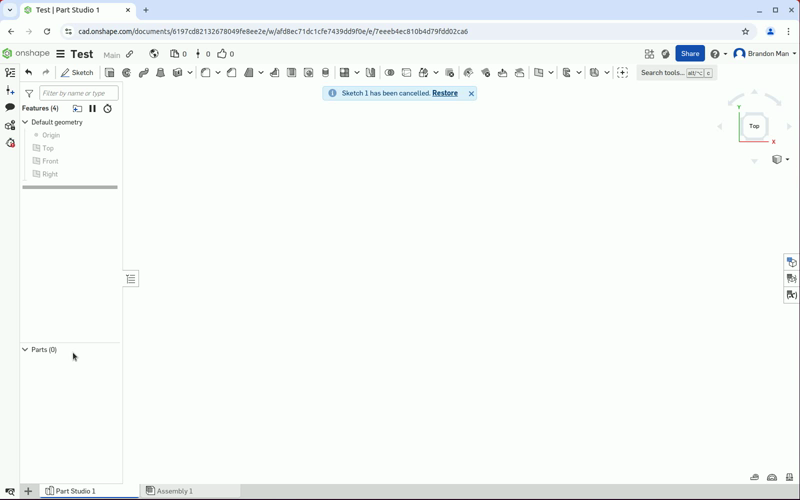
key(up)
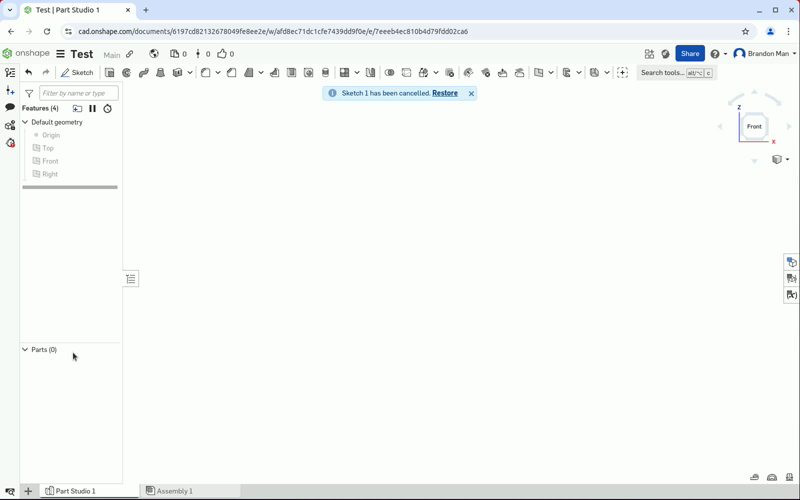
key_up(shift)
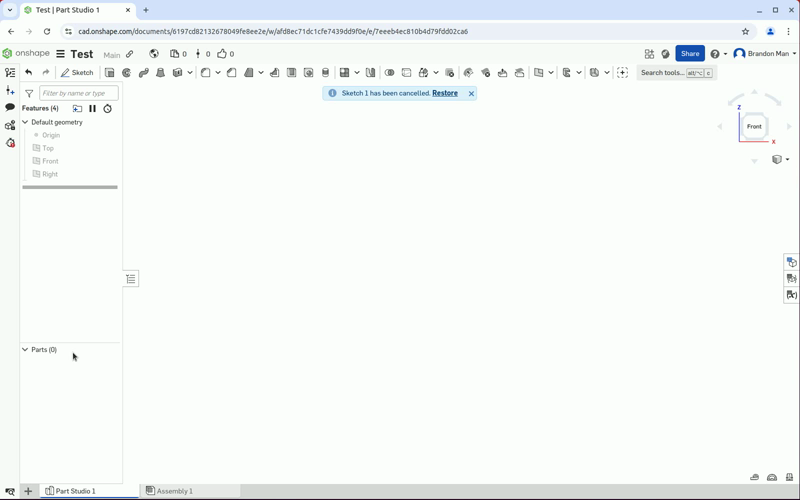
mouse_move(73, 352)
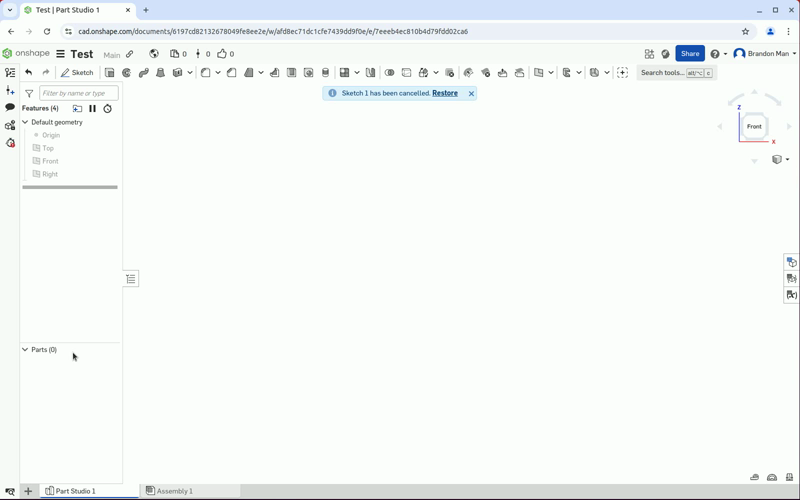
key(shift+y)
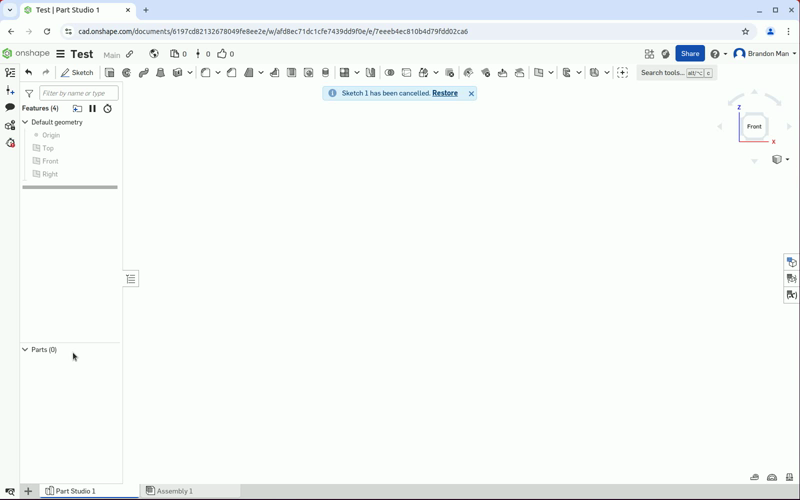
key(shift+s)
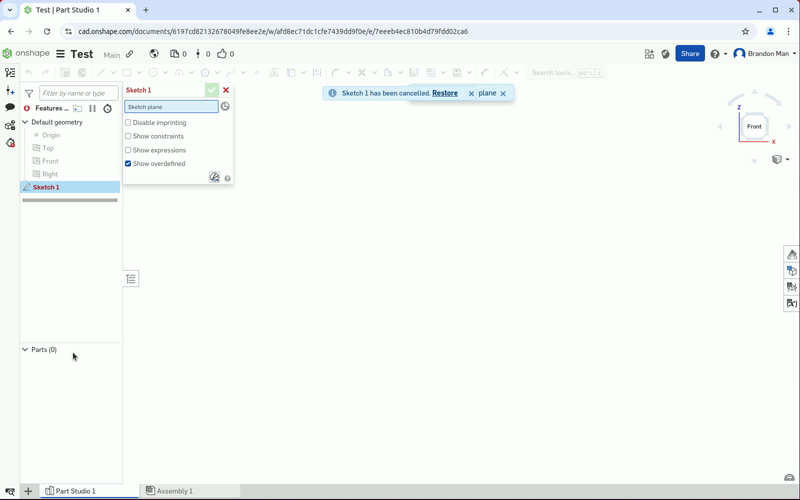
mouse_move(73, 163)
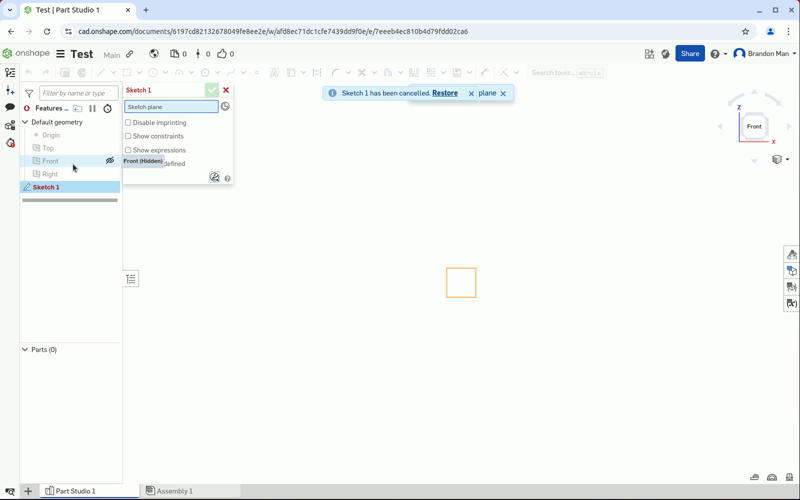
click(73, 163)
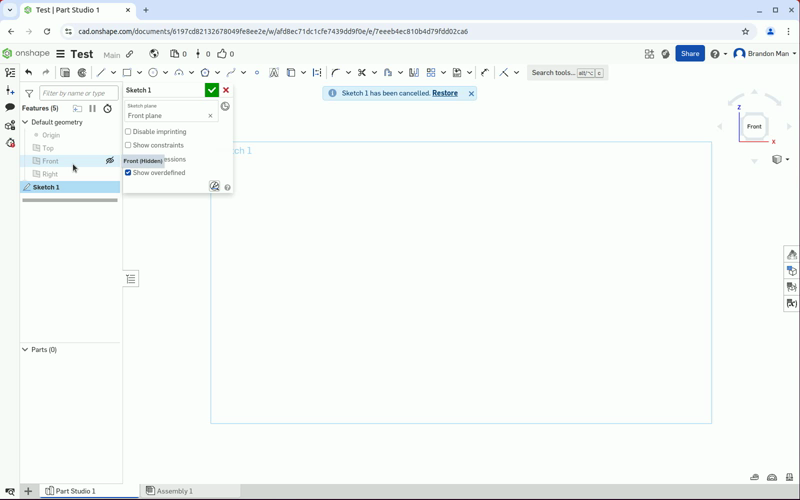
mouse_move(73, 352)
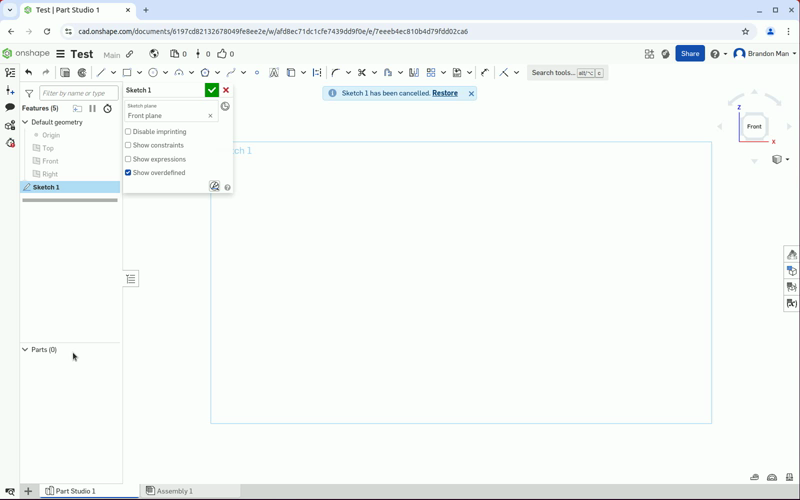
key(y)
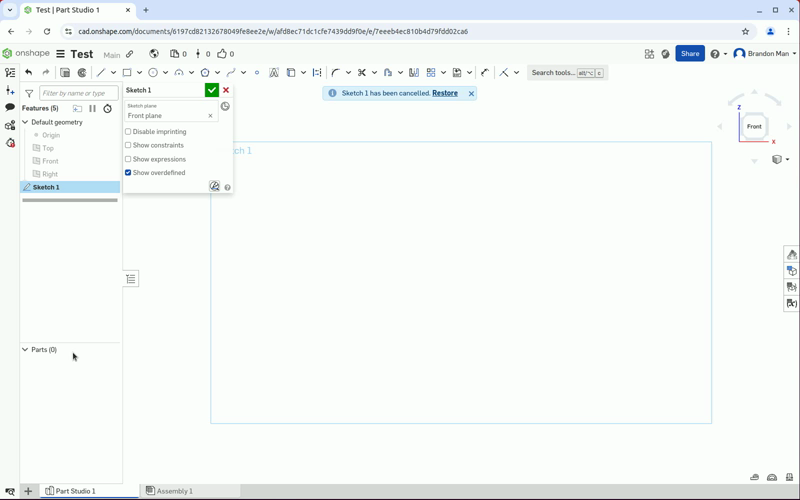
key(l)
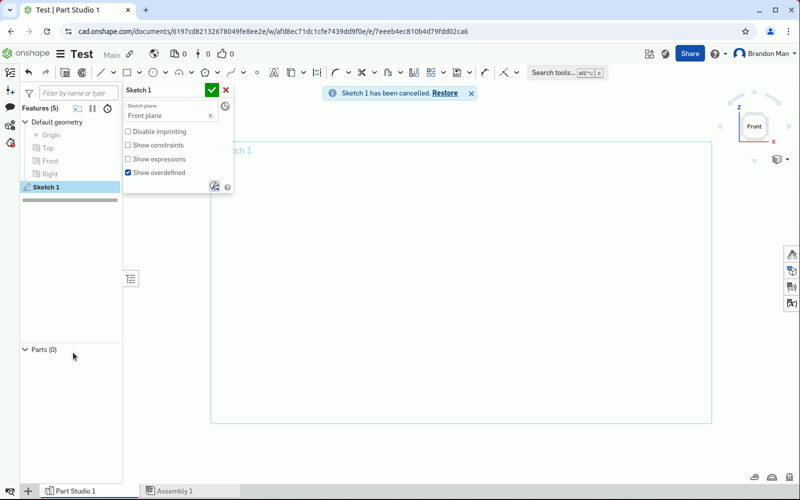
key_down(shift)
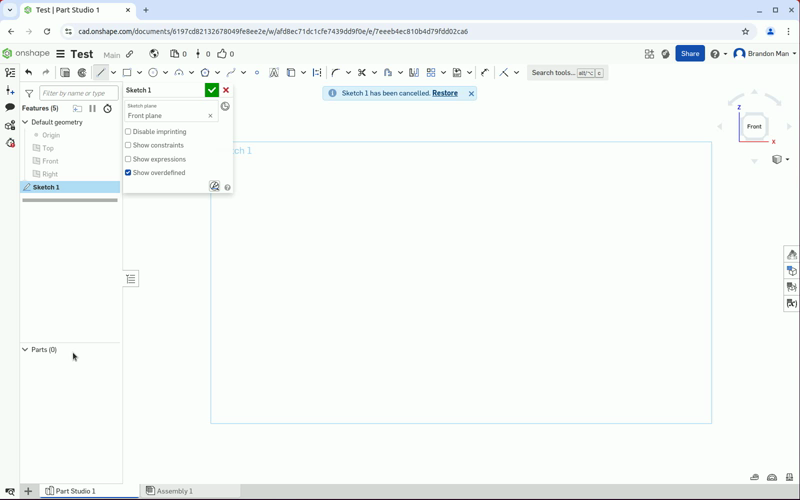
mouse_move(412, 330)
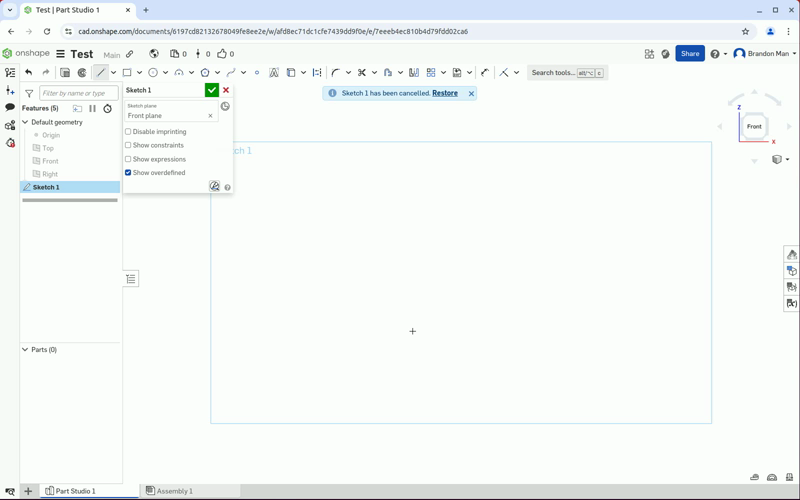
click(412, 330)
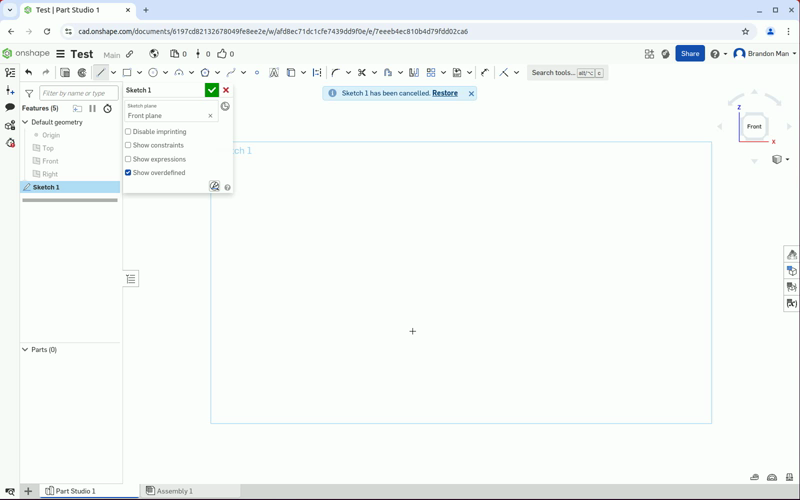
key_up(shift)
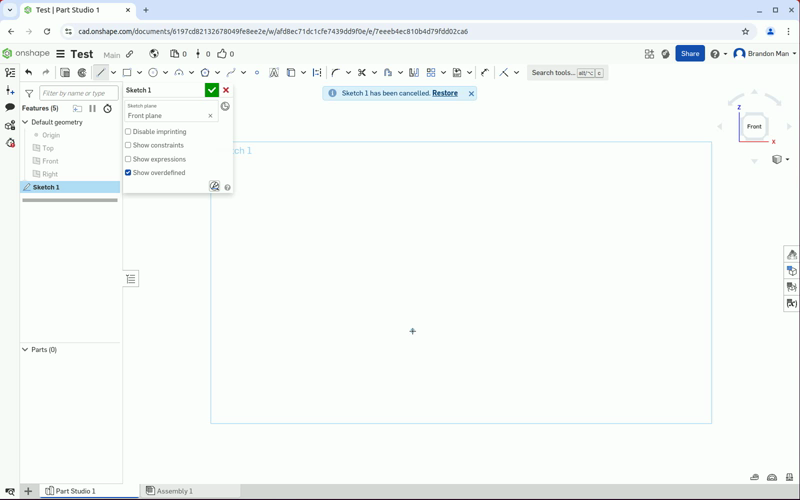
key_down(shift)
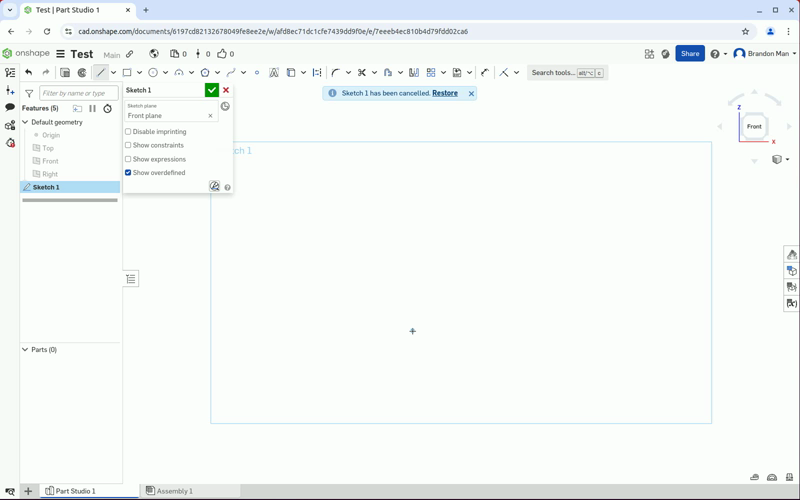
mouse_move(507, 330)
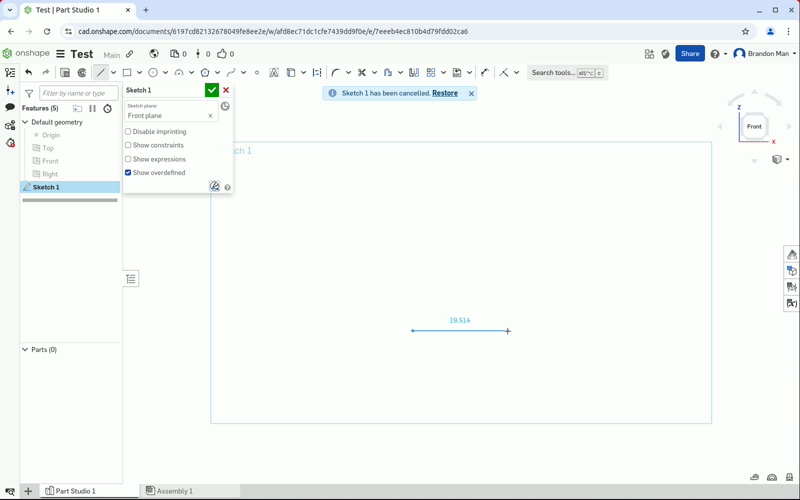
click(507, 330)
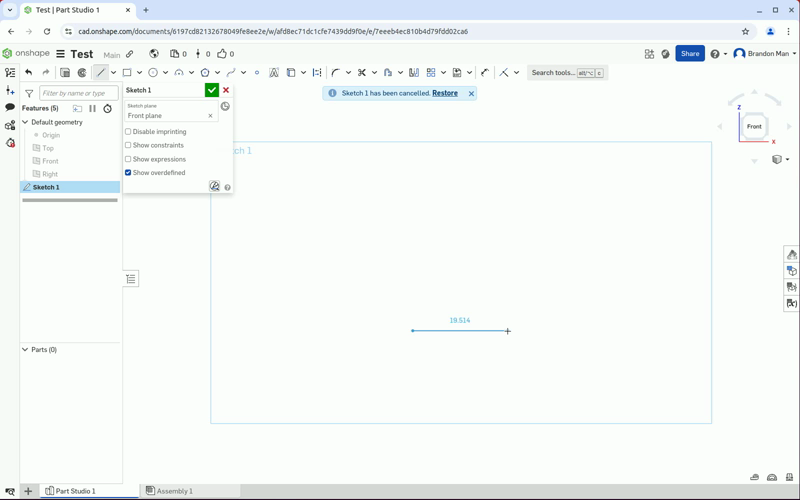
key_up(shift)
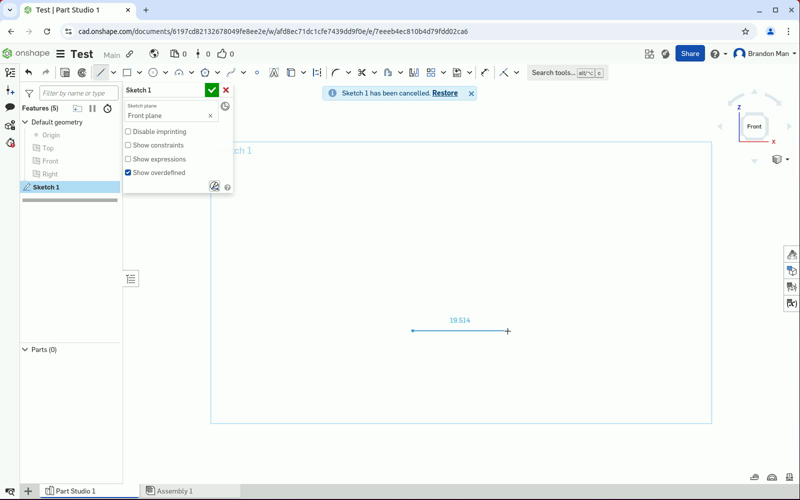
key_down(shift)
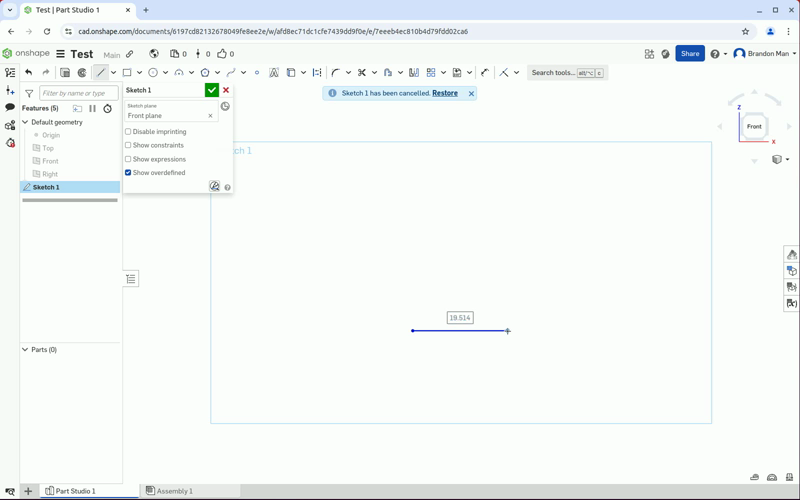
mouse_move(507, 235)
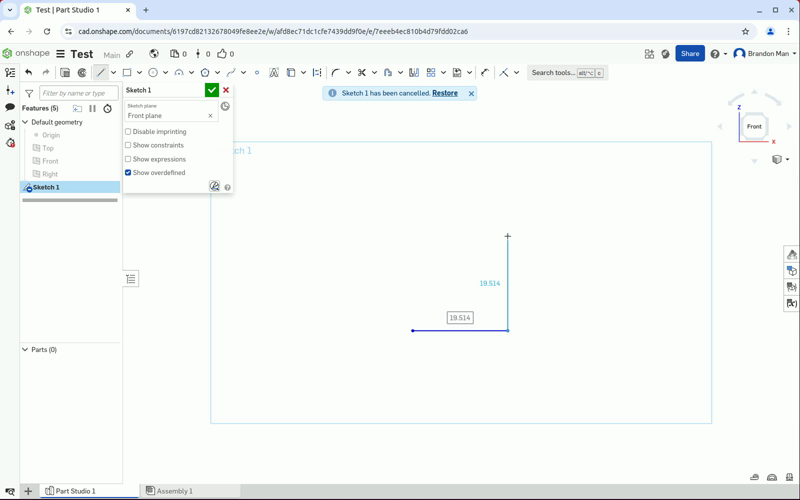
click(507, 235)
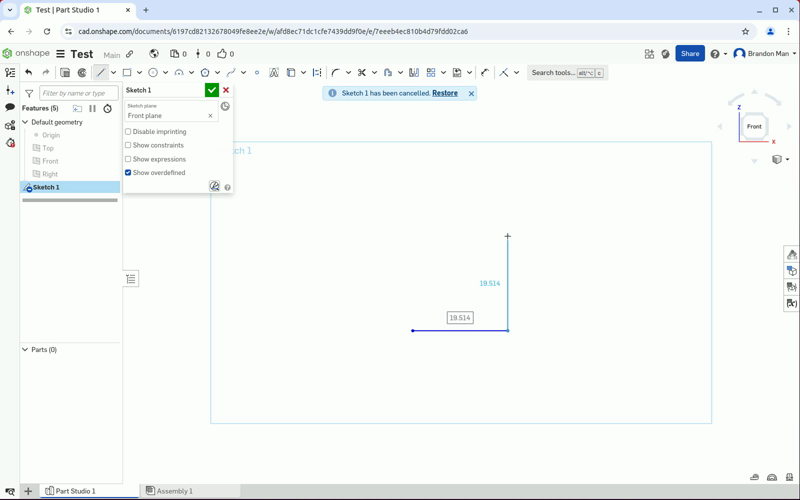
key_up(shift)
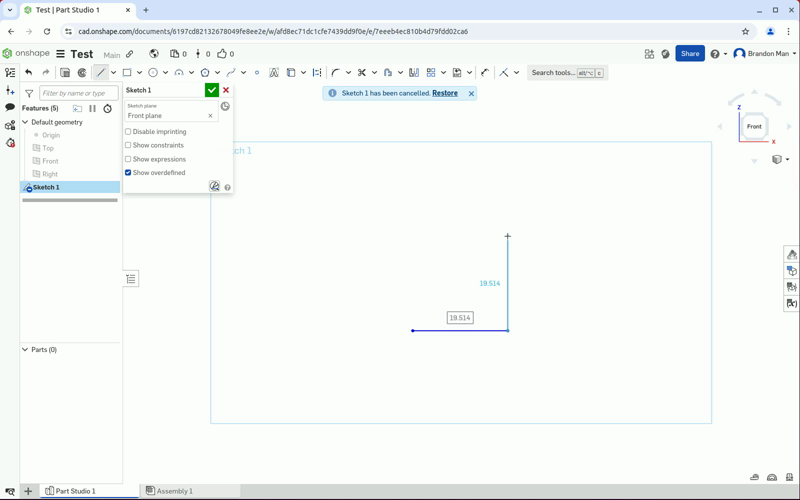
key_down(shift)
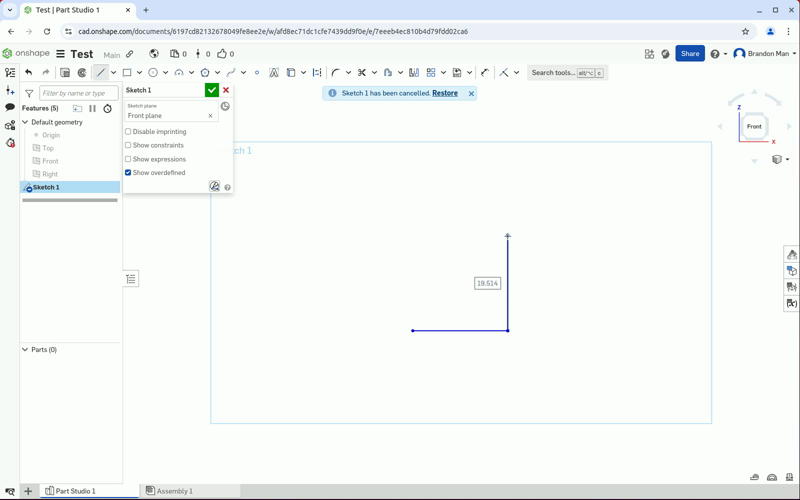
mouse_move(412, 235)
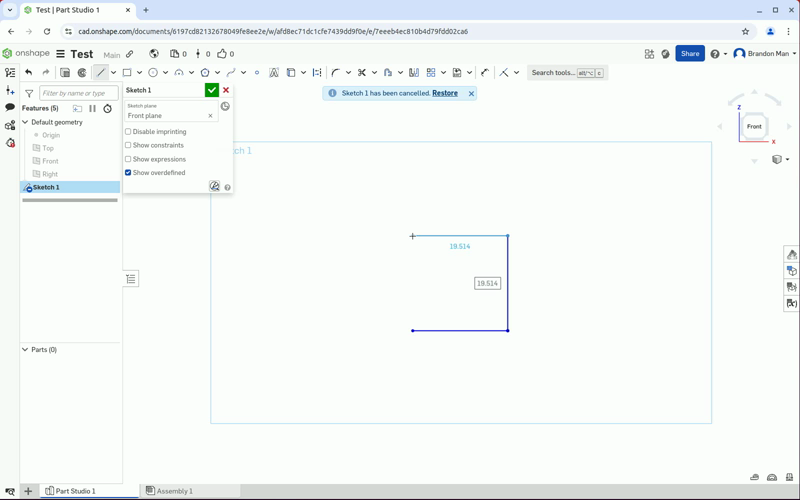
click(412, 235)
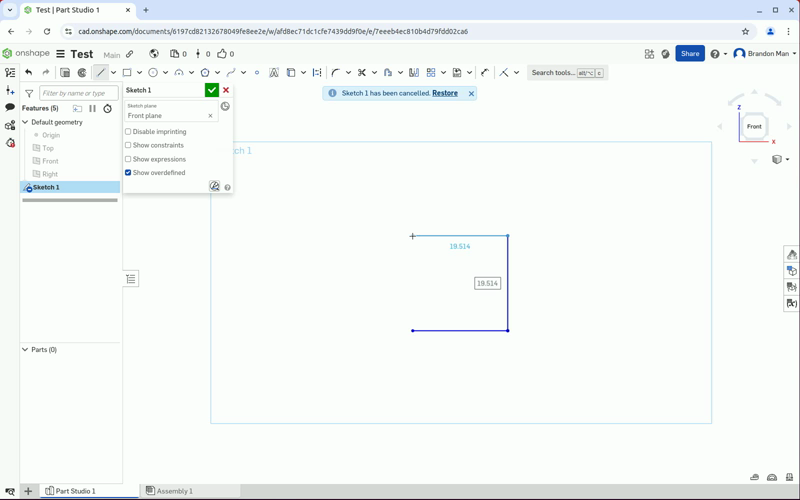
key_up(shift)
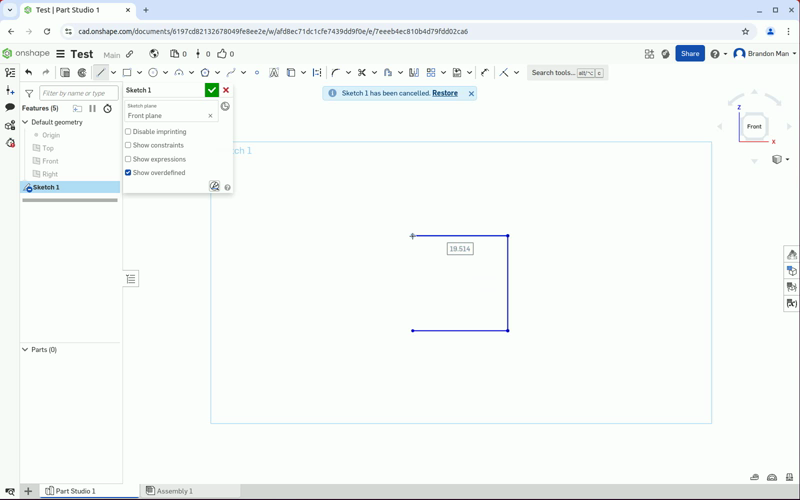
key_down(shift)
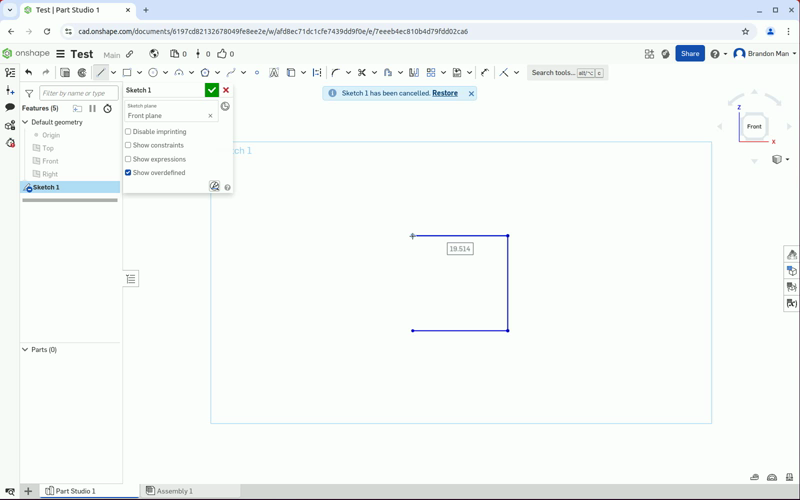
mouse_move(412, 330)
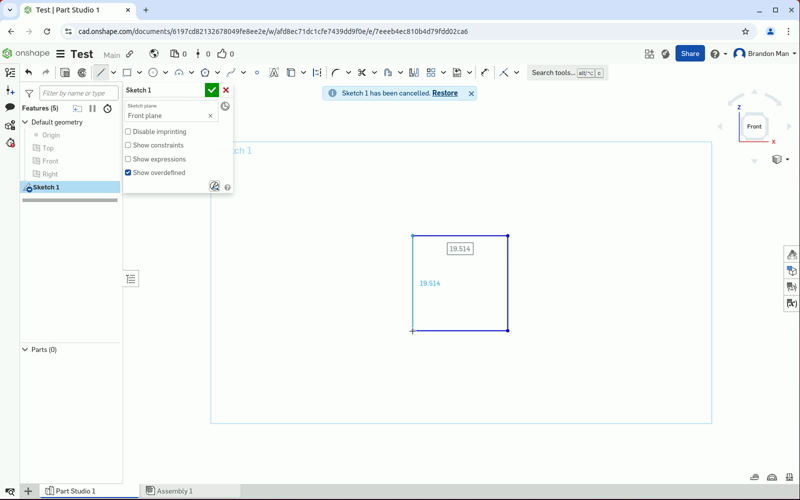
key_up(shift)
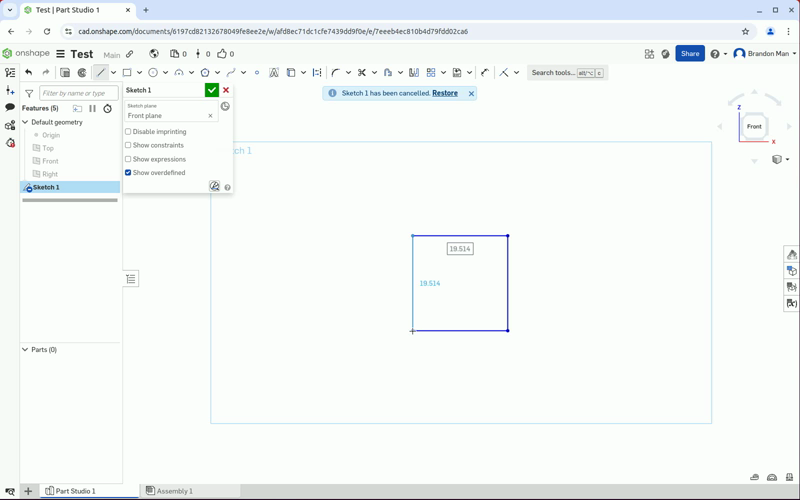
click(412, 330)
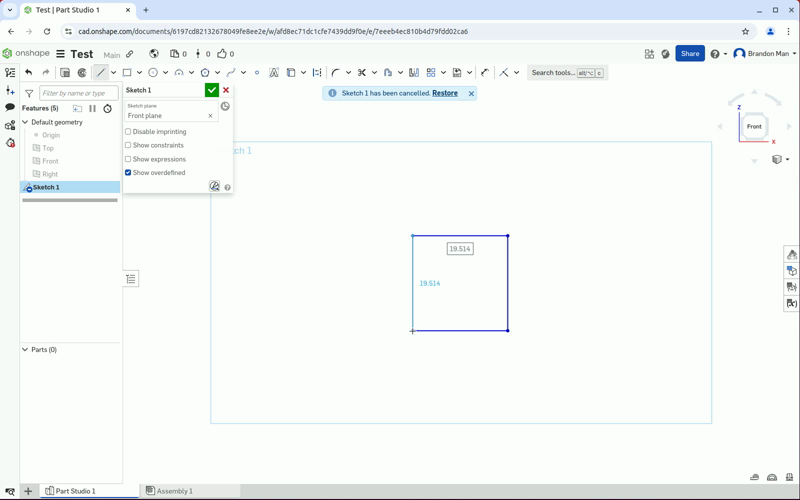
key(esc)
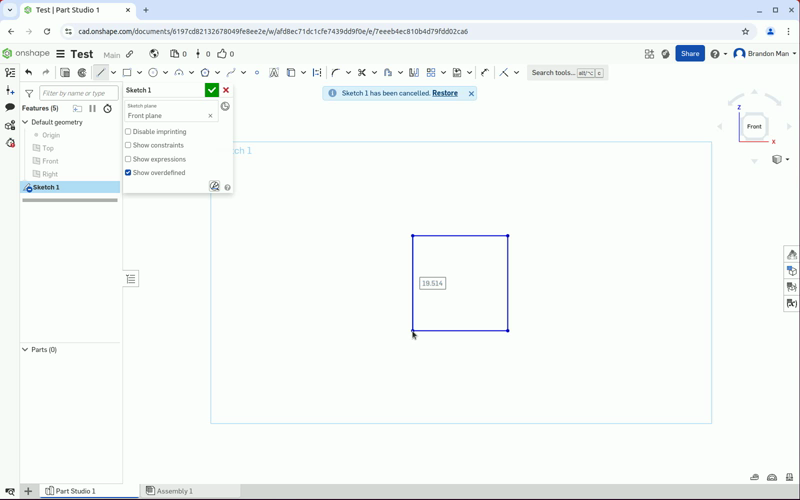
key(c)
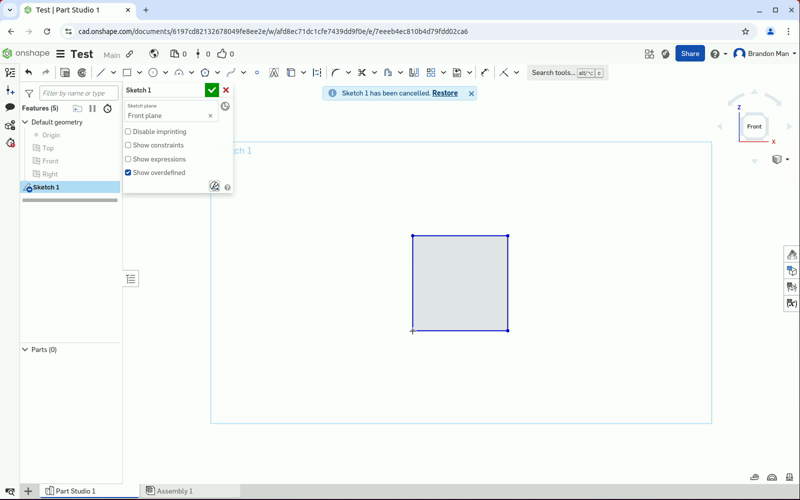
key_down(shift)
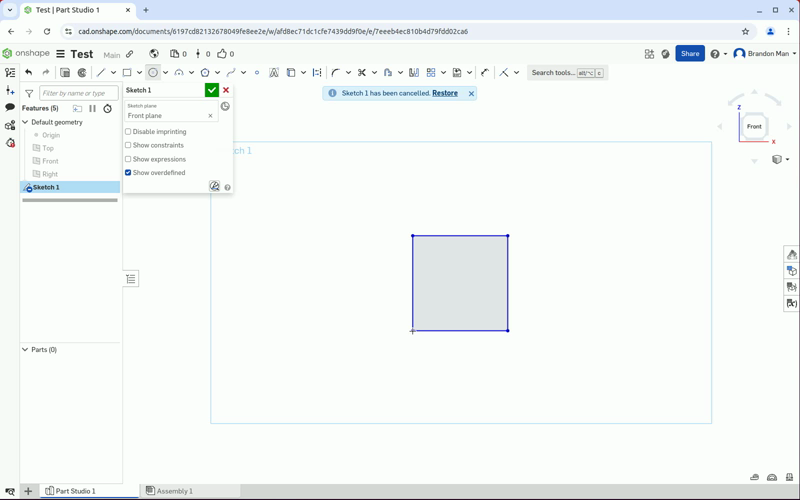
mouse_move(460, 282)
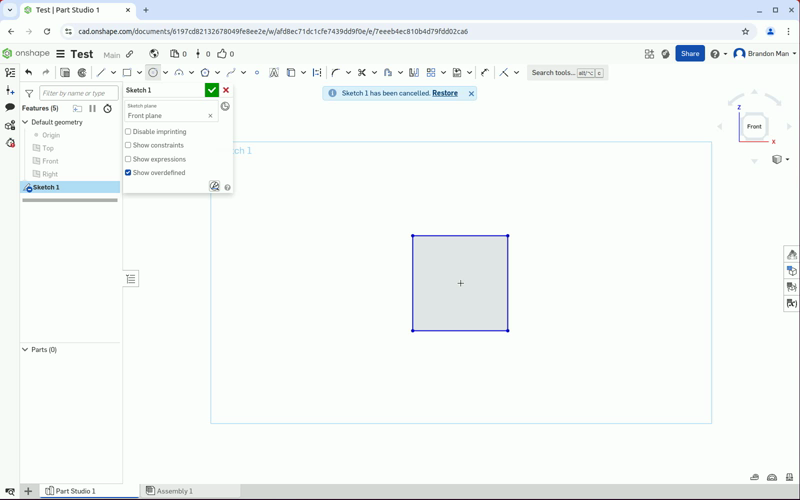
click(460, 282)
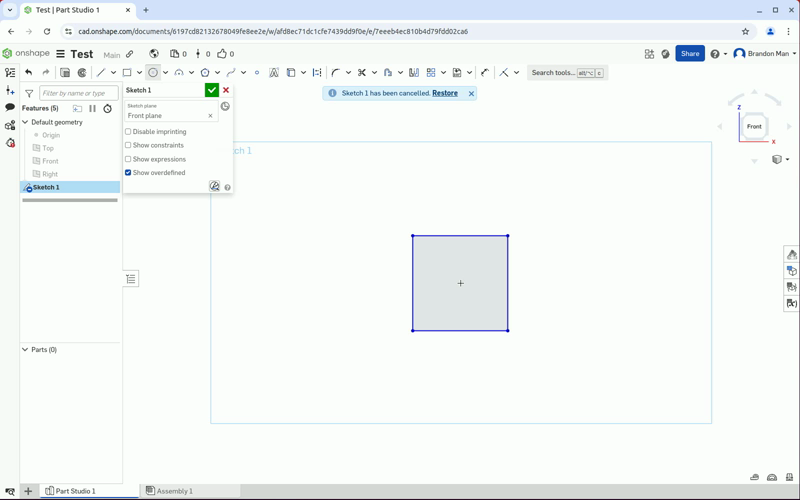
key_up(shift)
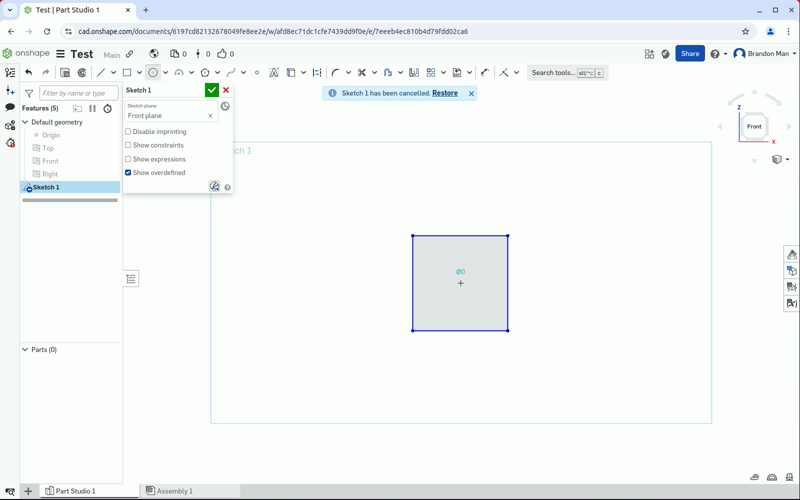
mouse_move(496, 282)
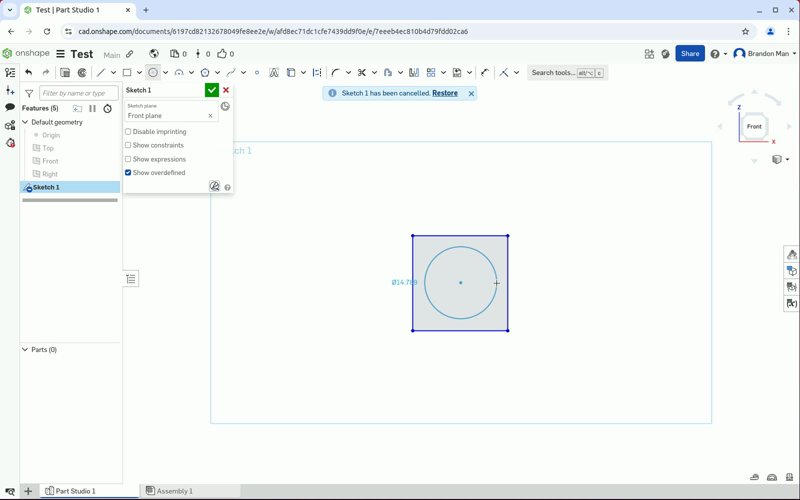
click(496, 282)
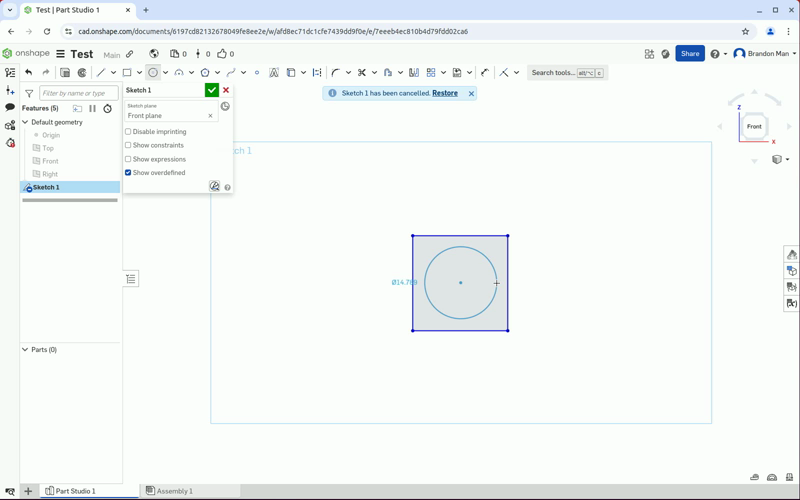
key(esc)
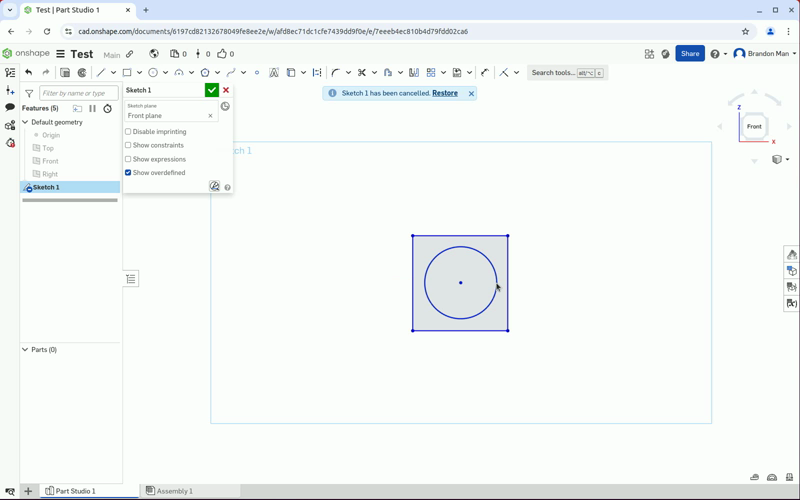
mouse_move(499, 255)
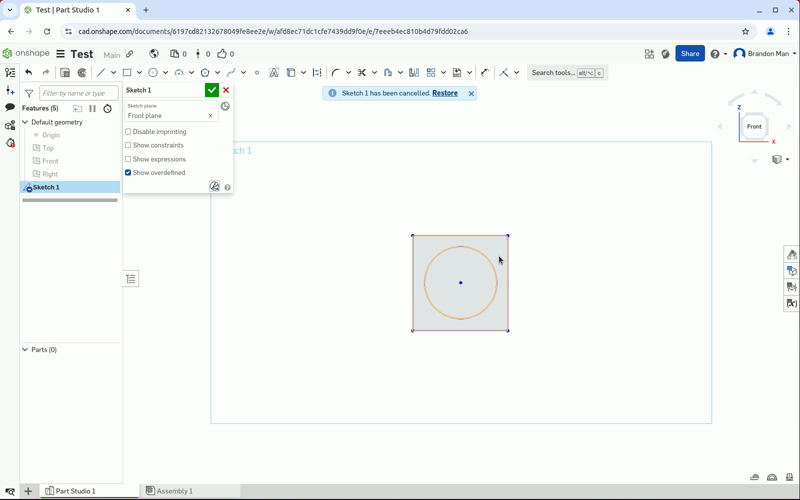
click(499, 255)
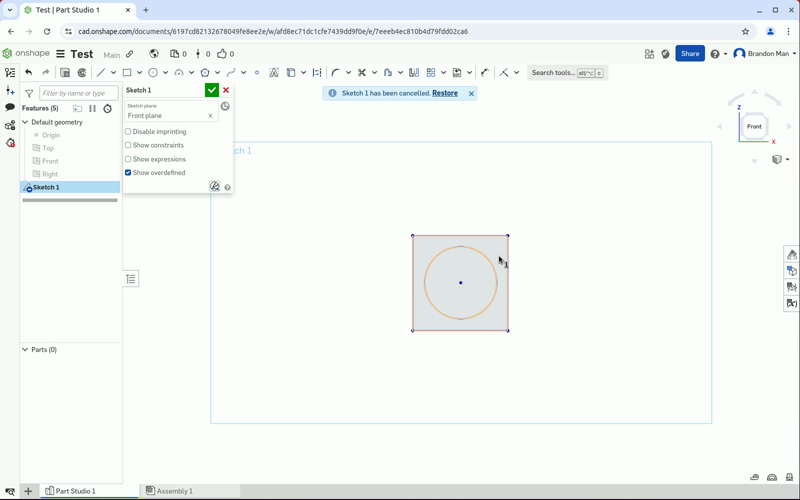
mouse_move(73, 352)
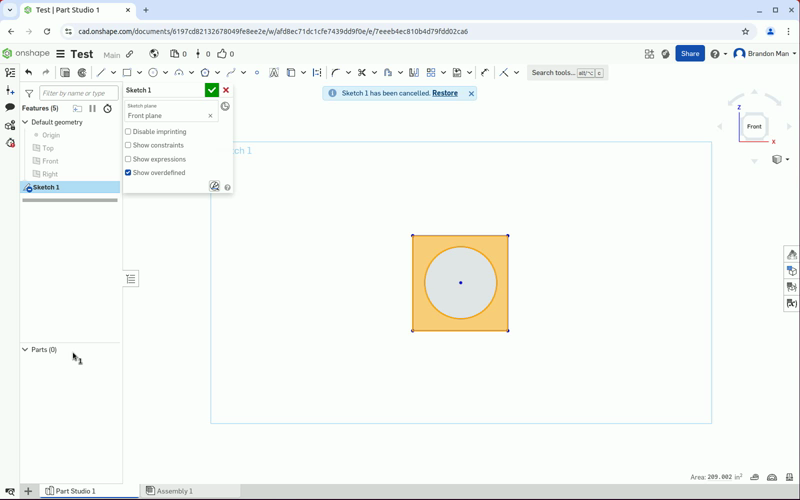
key(shift+y)
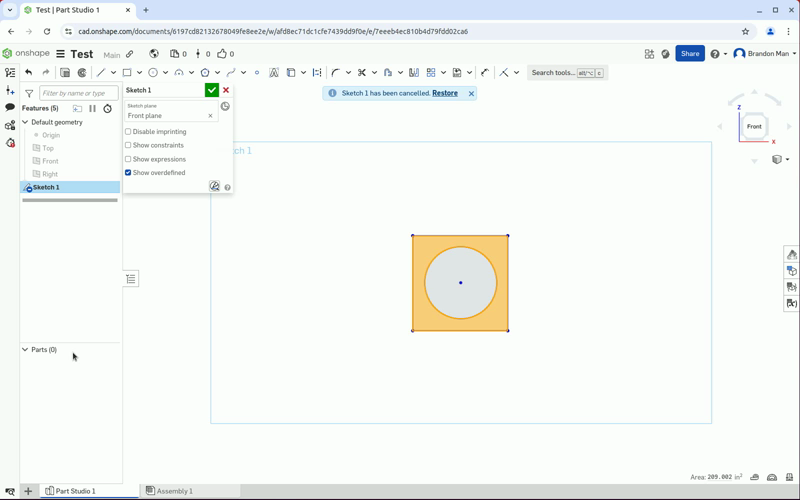
key(shift+e)
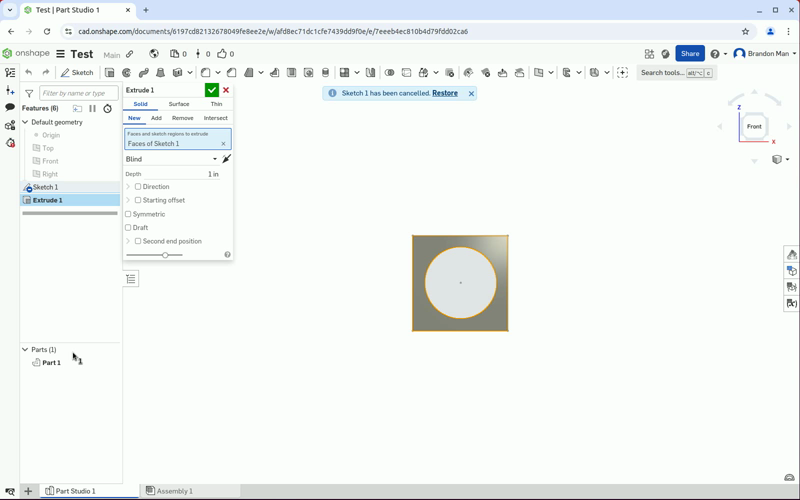
mouse_move(143, 106)
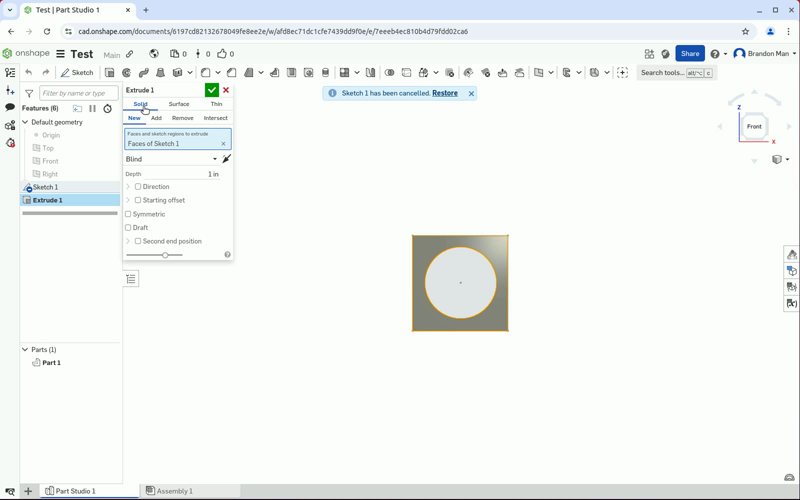
click(143, 106)
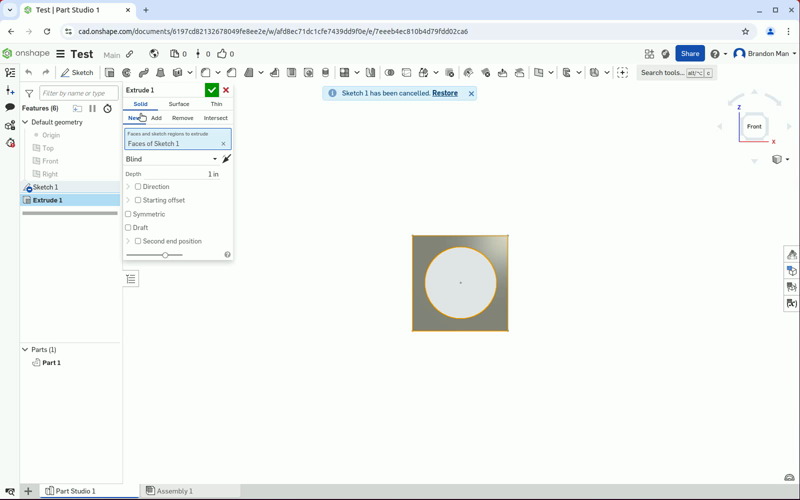
mouse_move(137, 120)
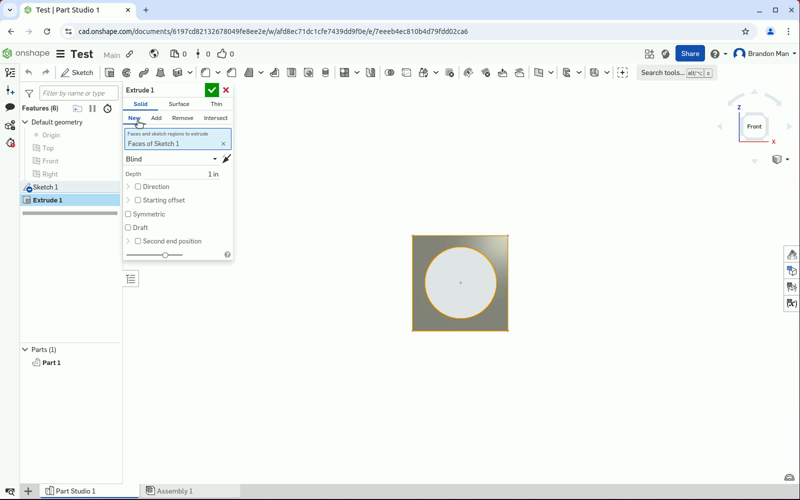
click(137, 120)
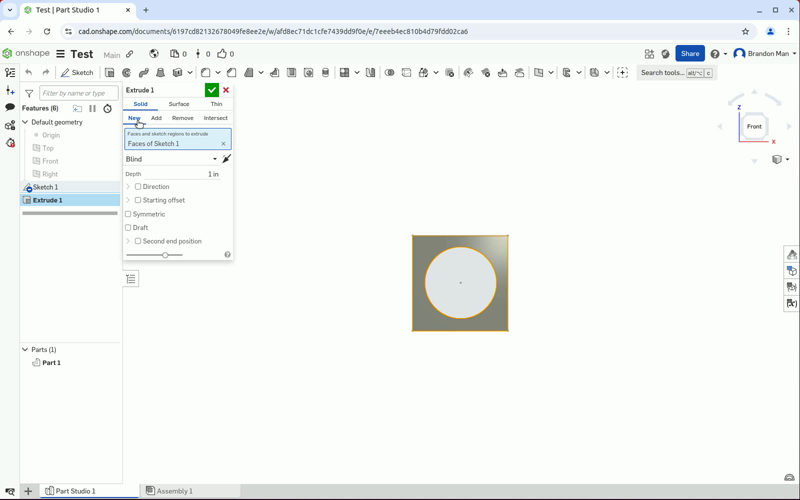
key(tab, 4)
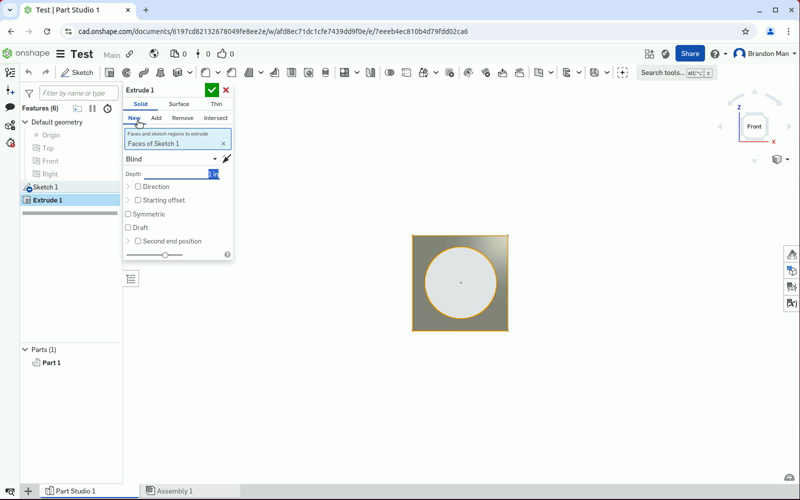
text(7.221)
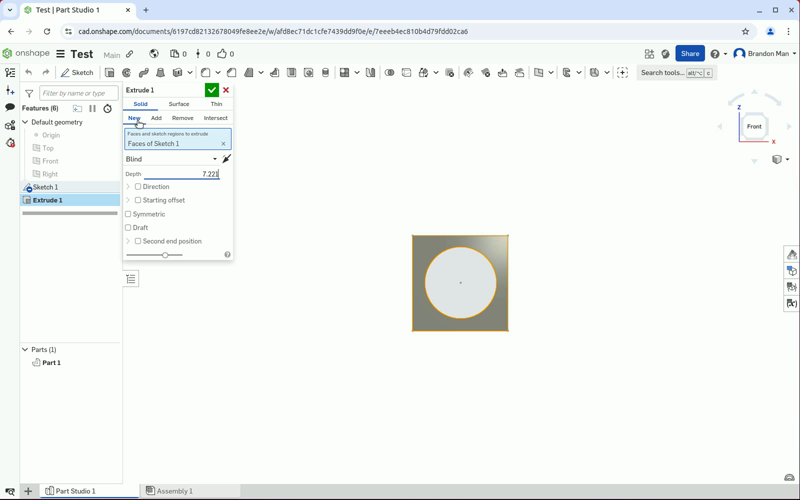
key(enter)
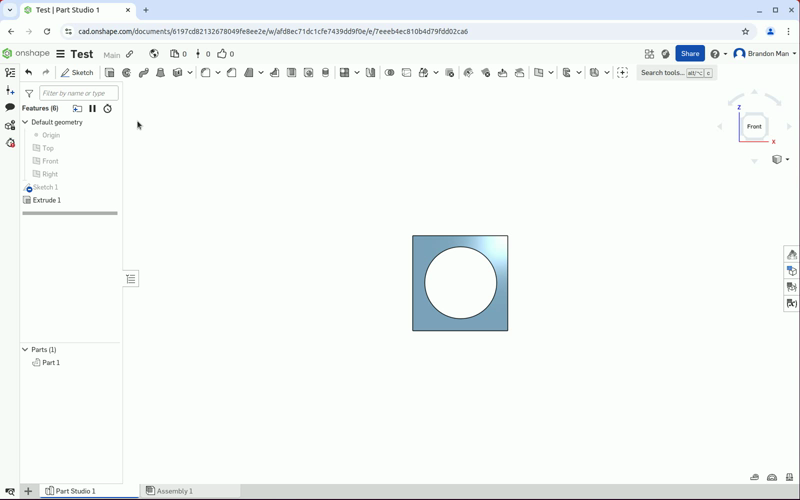
key(shift+h)
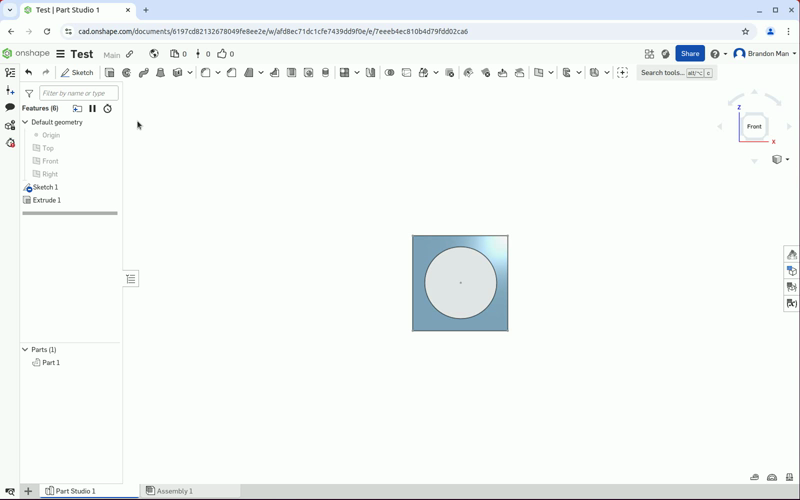
key(shift+h)
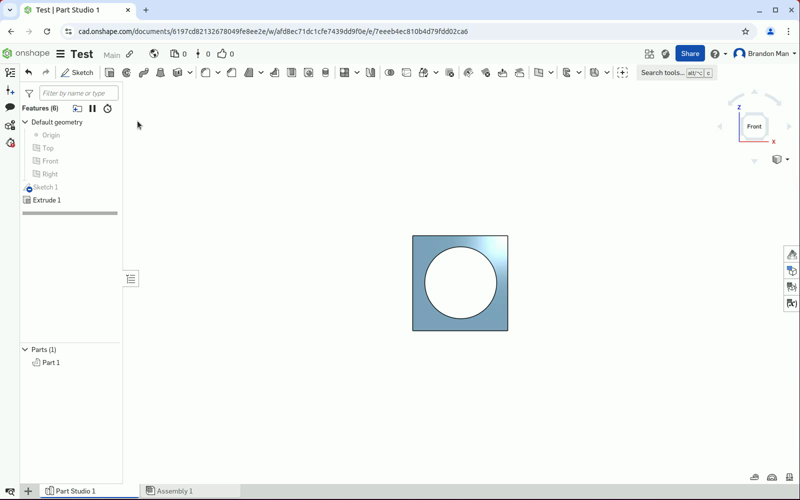
mouse_move(73, 189)
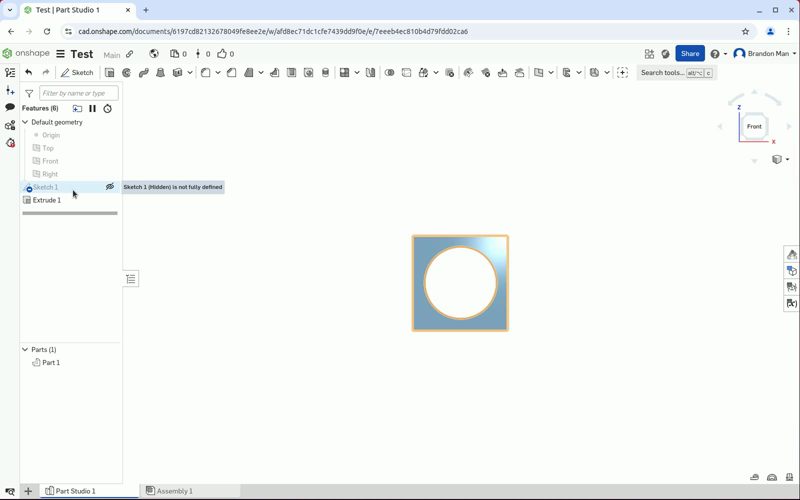
click(73, 189)
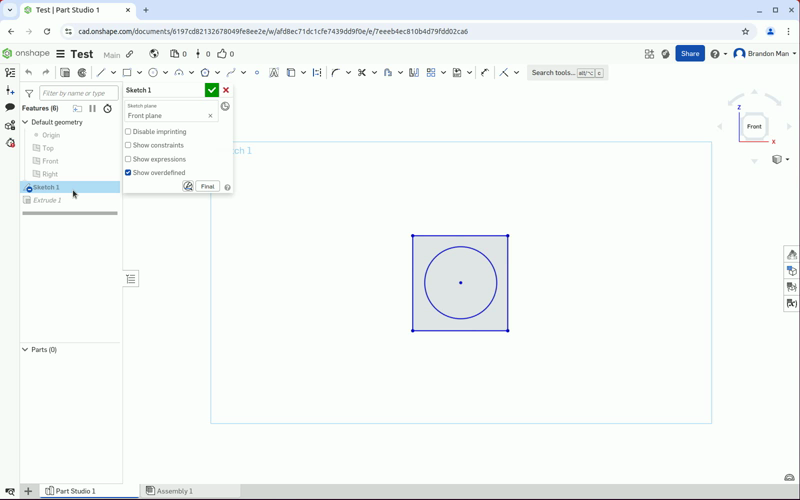
mouse_move(229, 92)
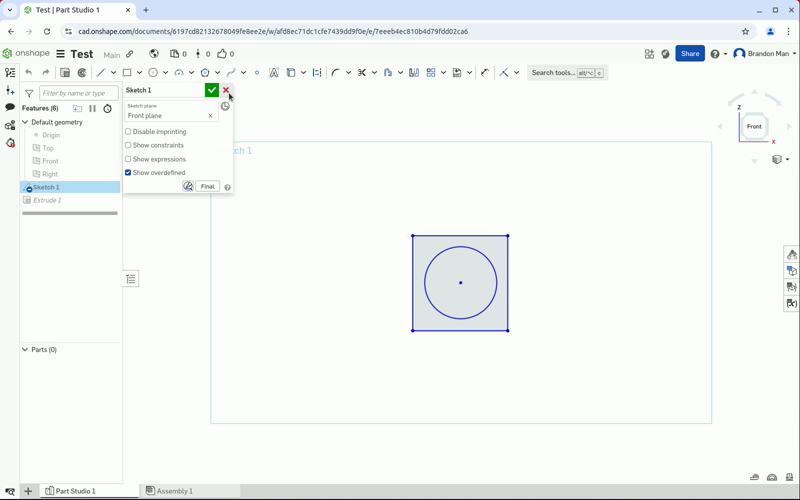
click(229, 92)
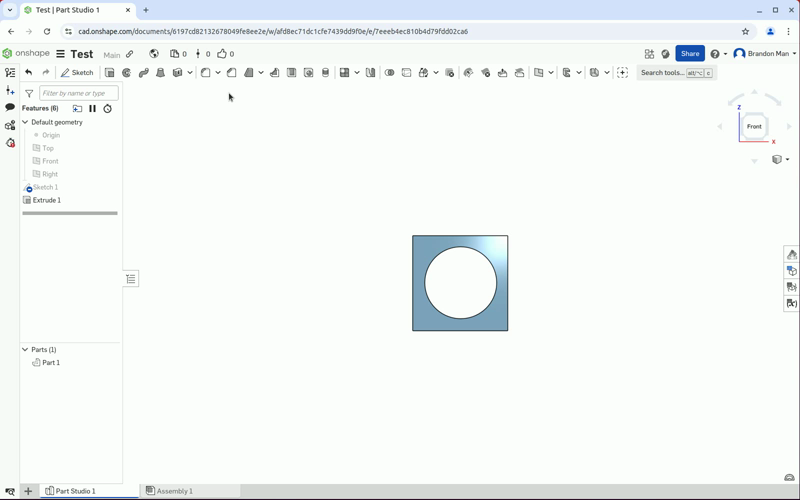
mouse_move(541, 75)
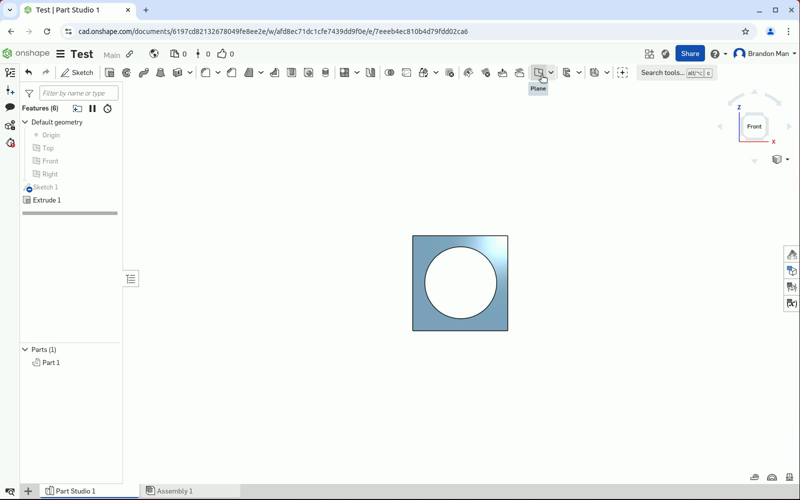
click(541, 75)
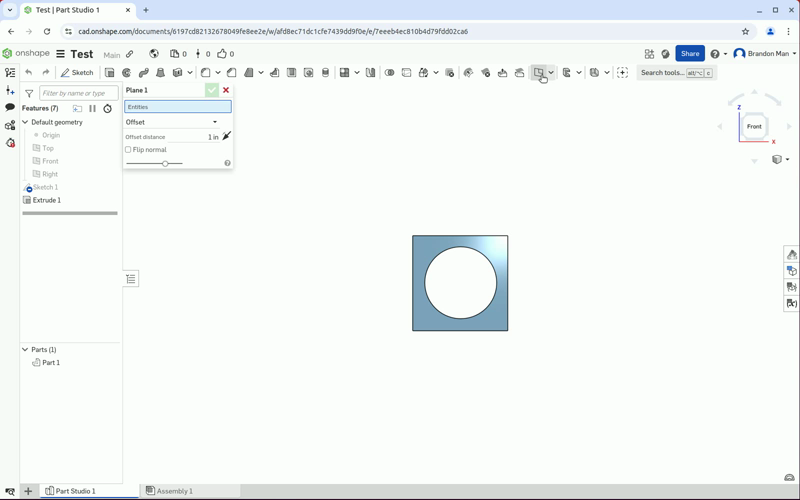
mouse_move(73, 163)
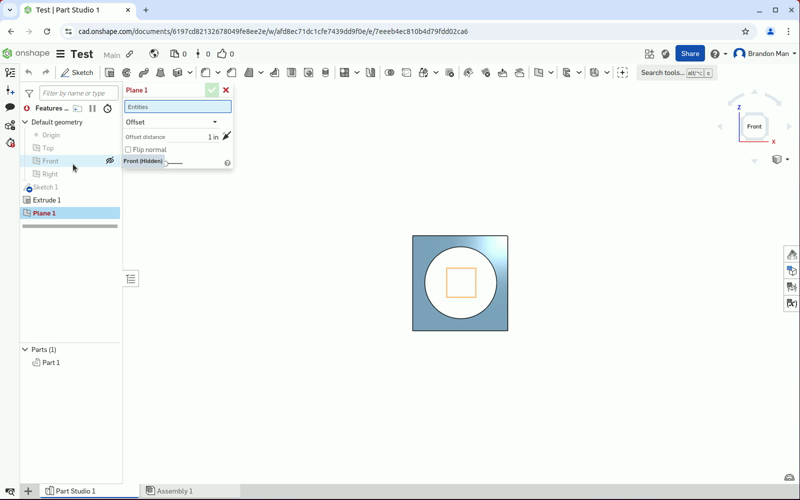
click(73, 163)
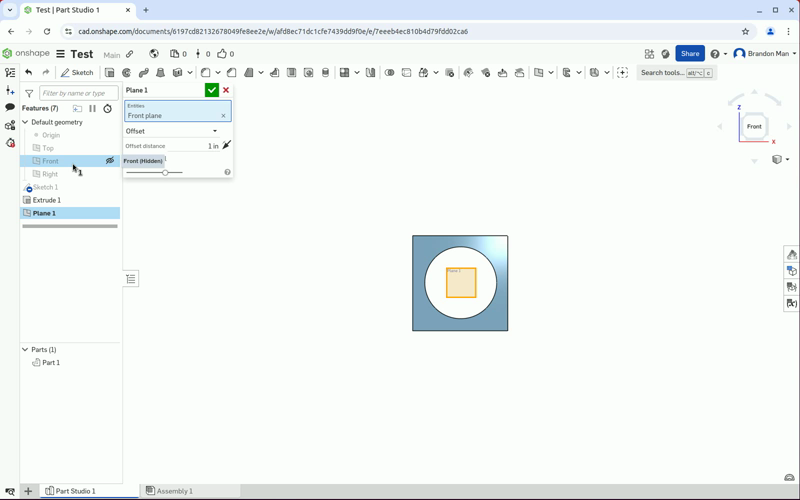
key(tab, 2)
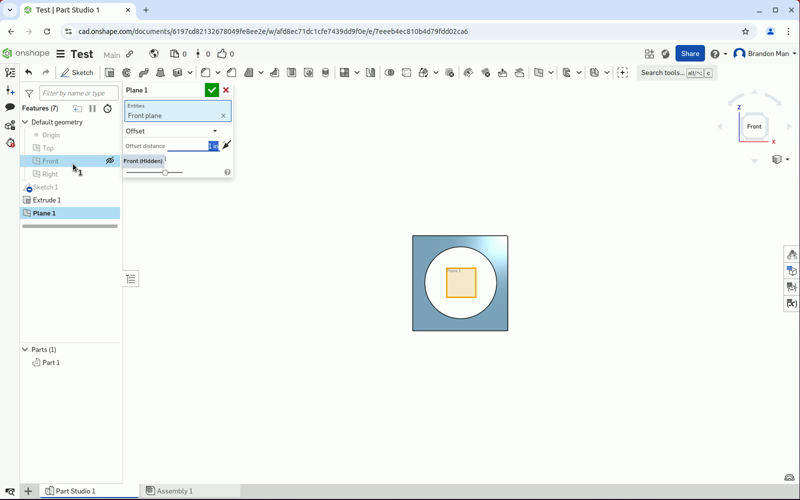
text(7.21)
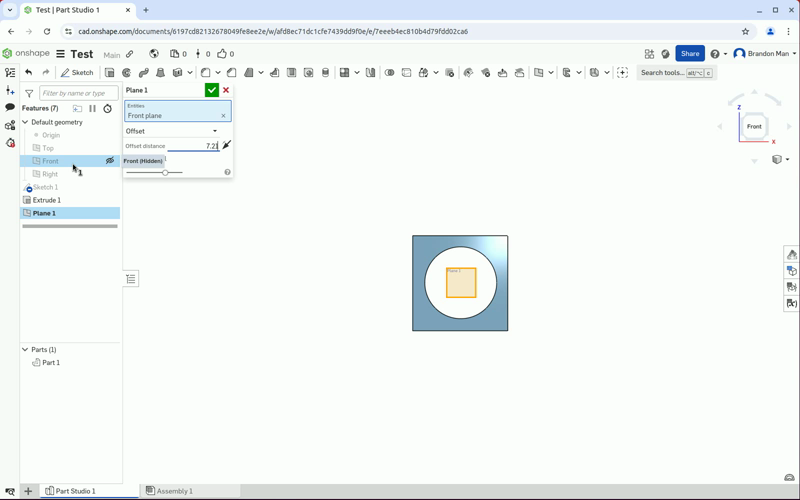
key(enter, 2)
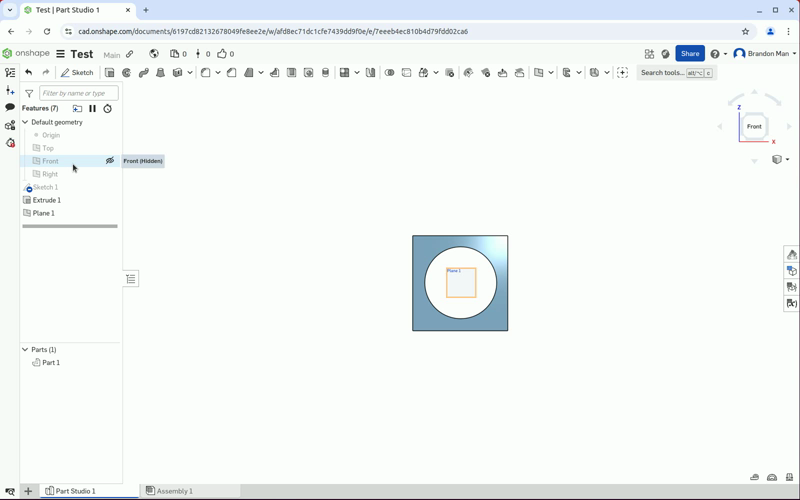
key(shift+s)
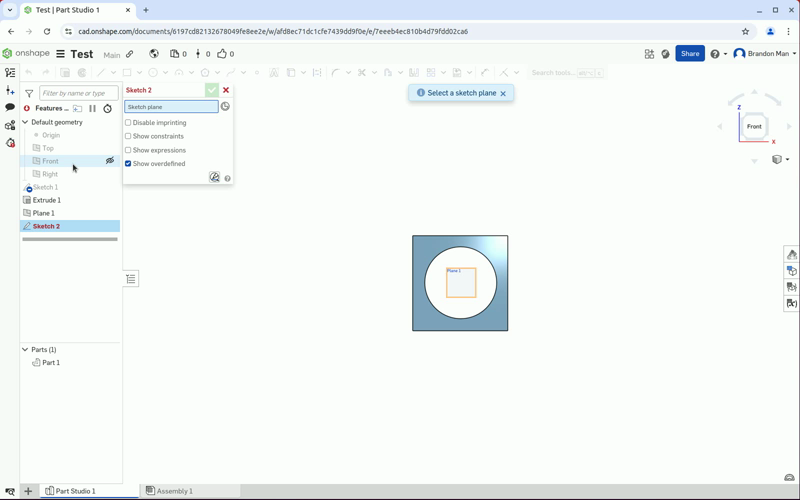
mouse_move(73, 215)
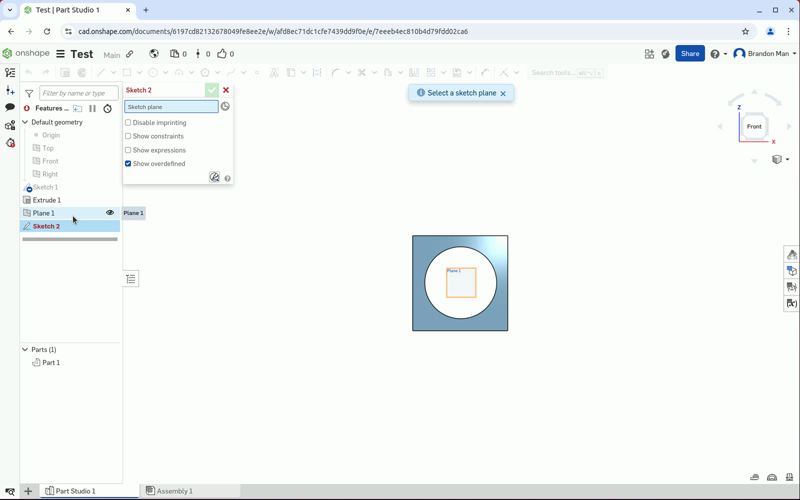
click(73, 215)
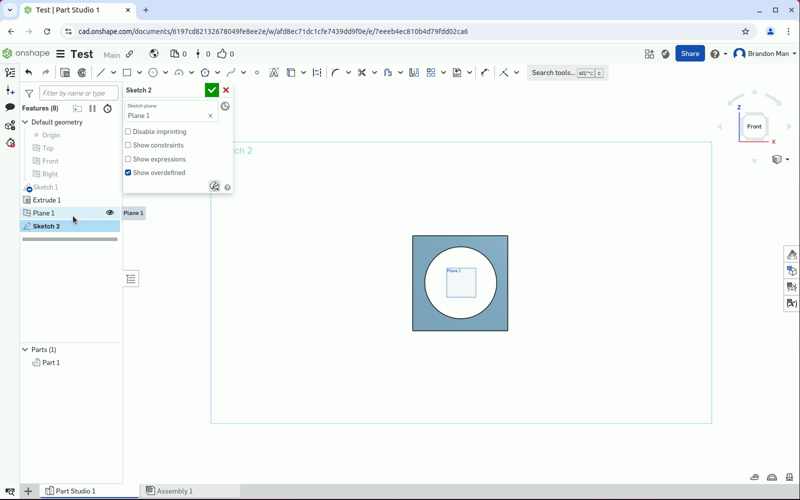
mouse_move(73, 352)
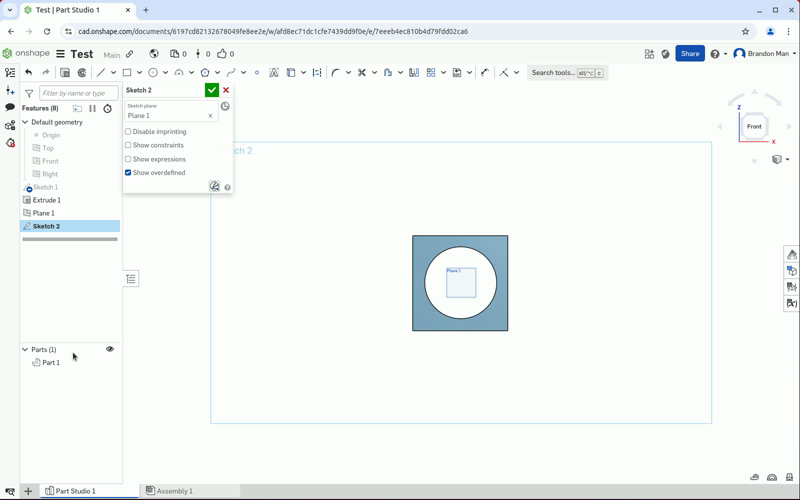
key(y)
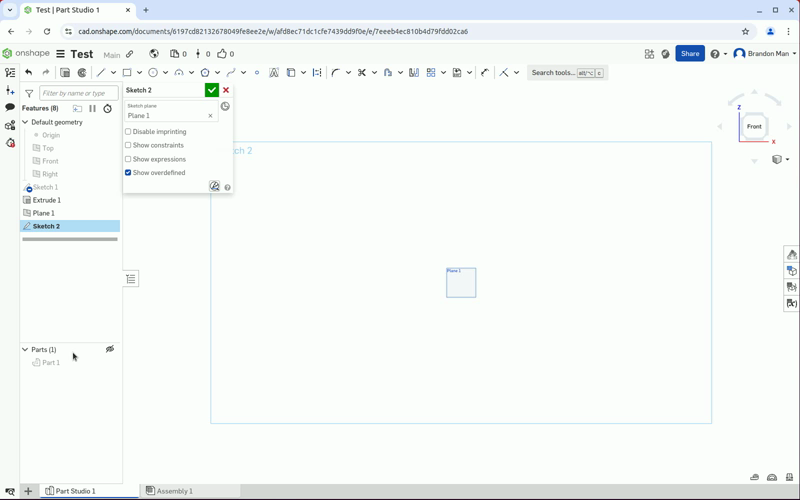
key(l)
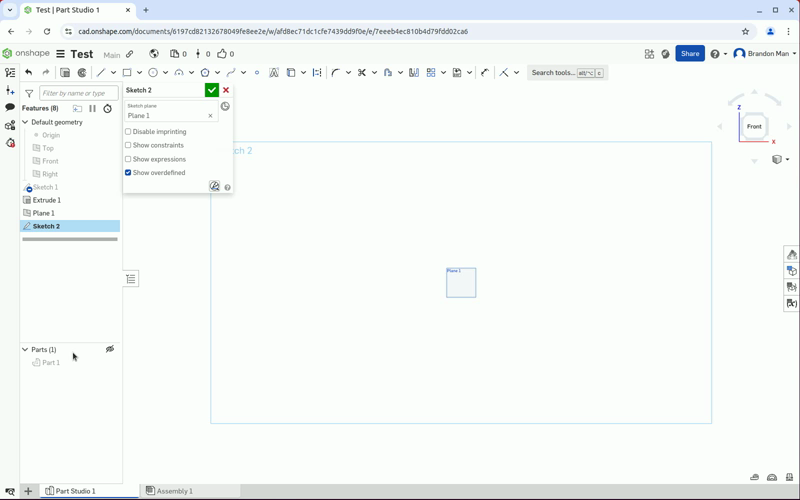
key_down(shift)
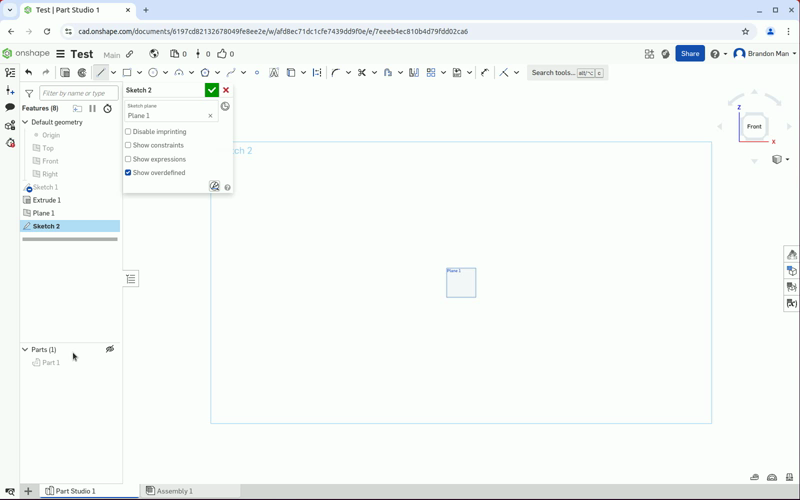
mouse_move(412, 330)
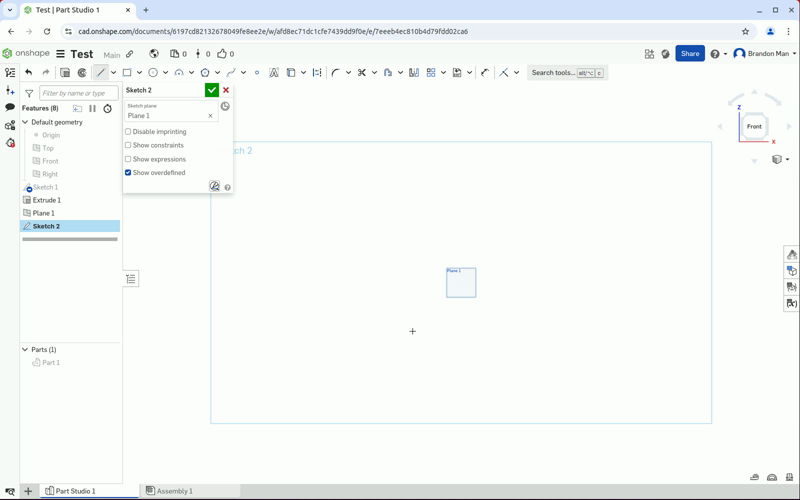
click(412, 330)
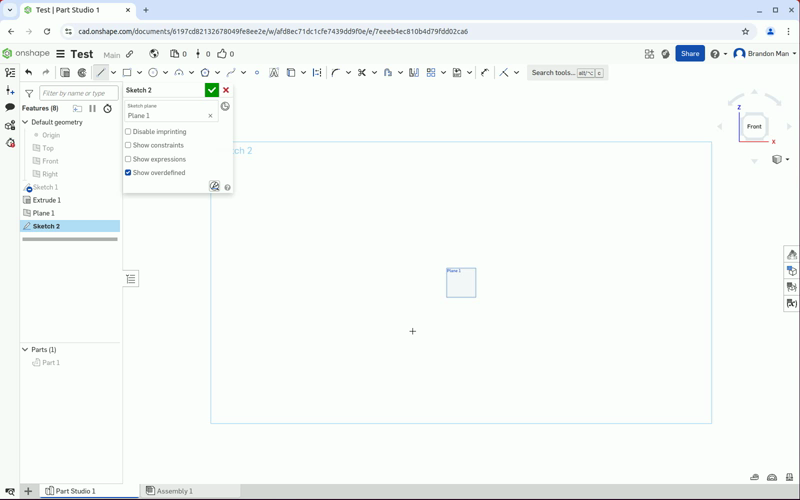
key_up(shift)
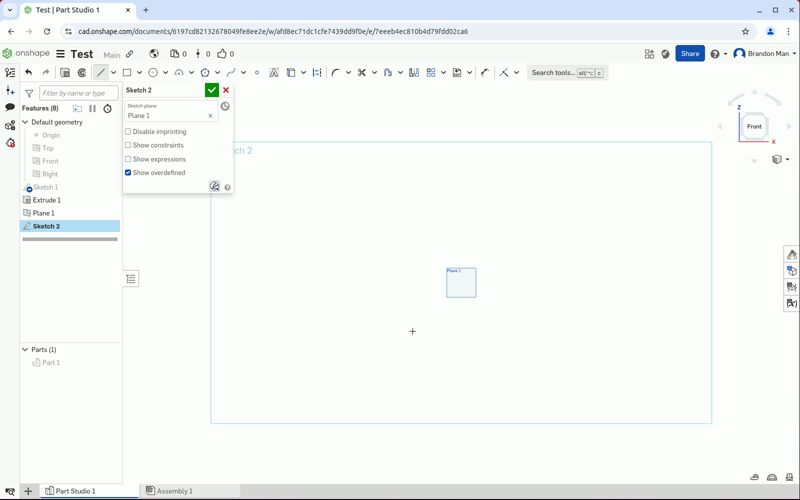
key_down(shift)
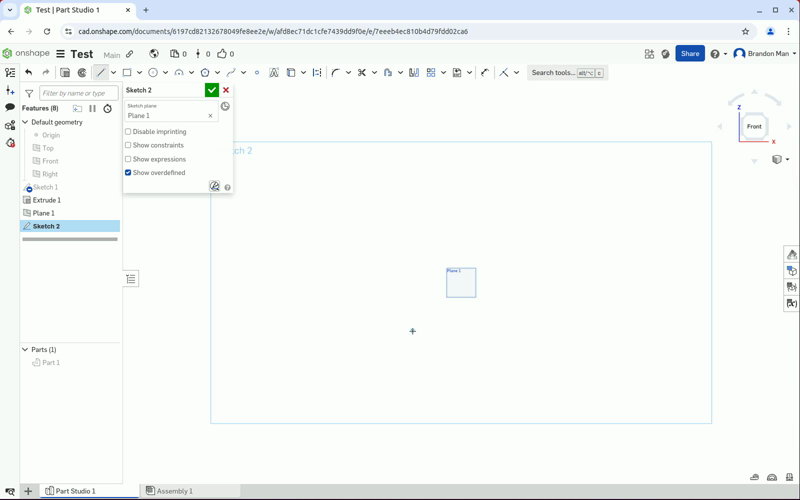
mouse_move(442, 330)
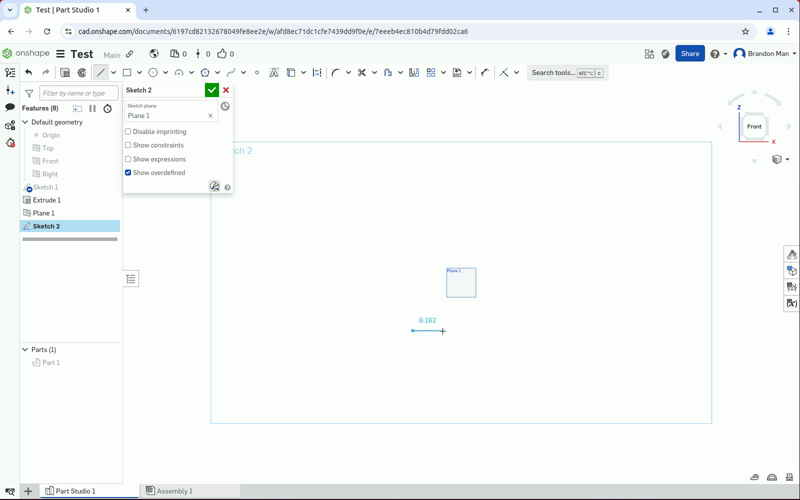
mouse_move(424, 330)
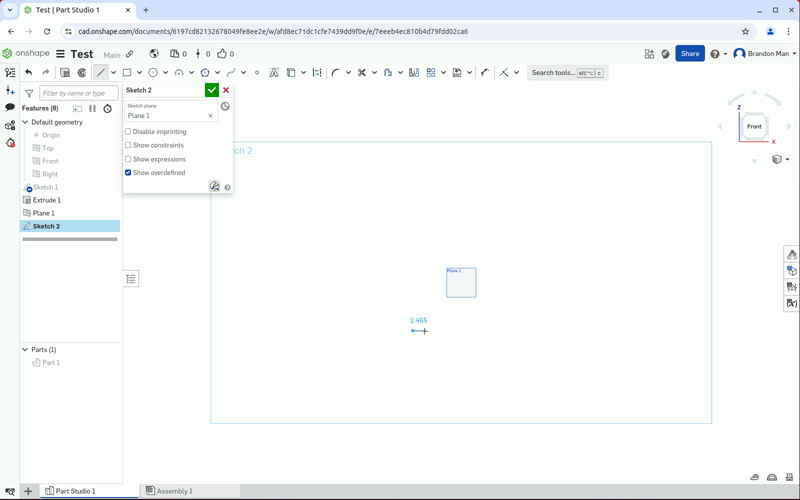
click(424, 330)
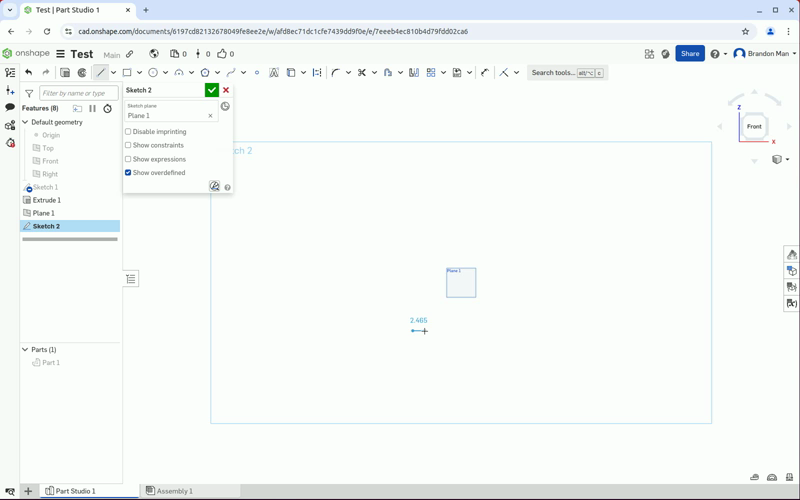
key_up(shift)
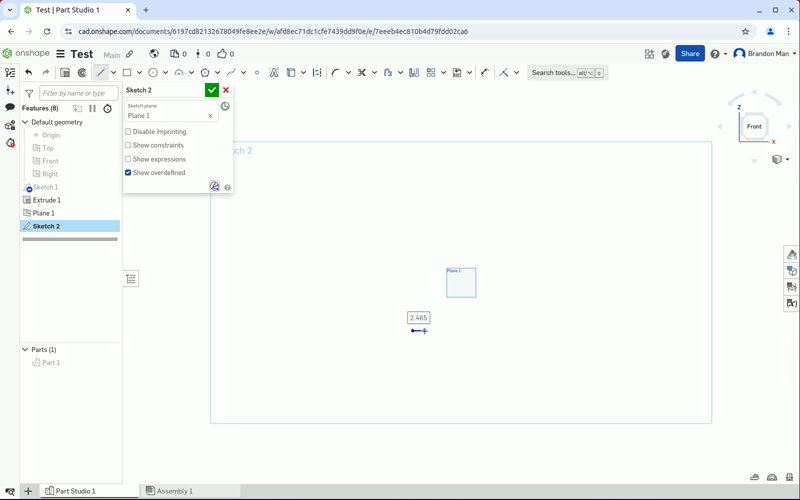
key_down(shift)
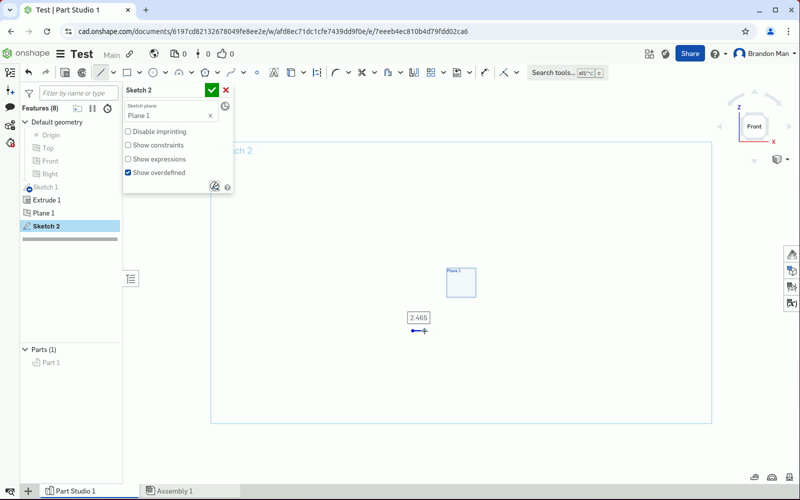
mouse_move(454, 330)
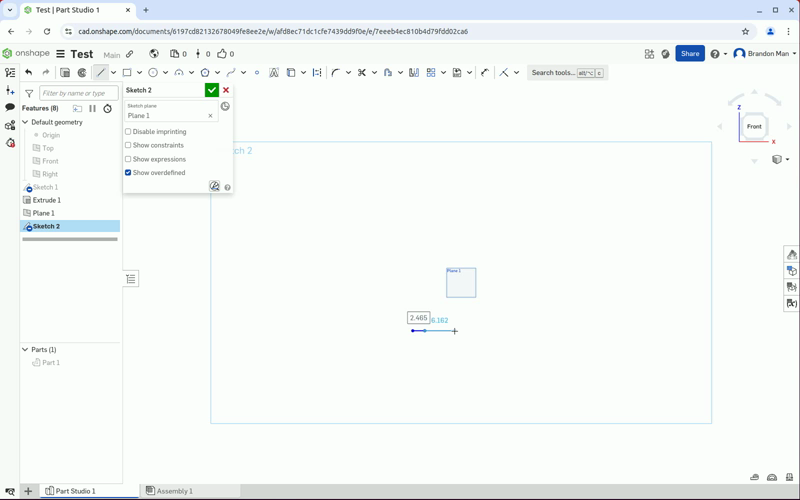
mouse_move(424, 282)
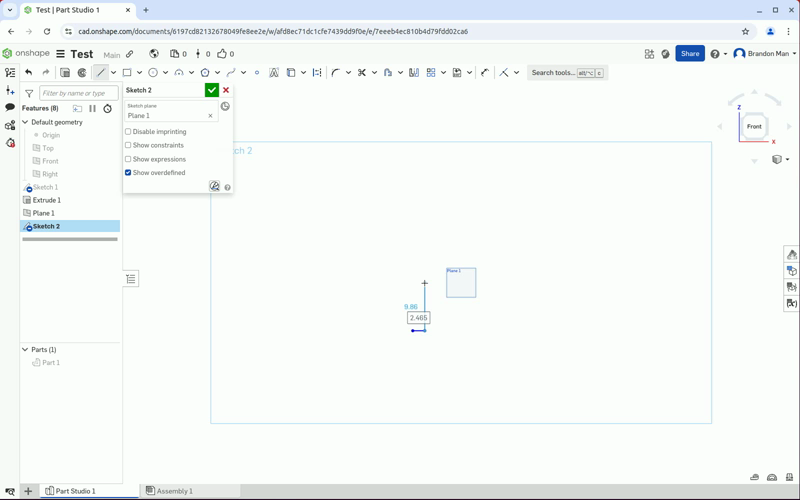
click(424, 282)
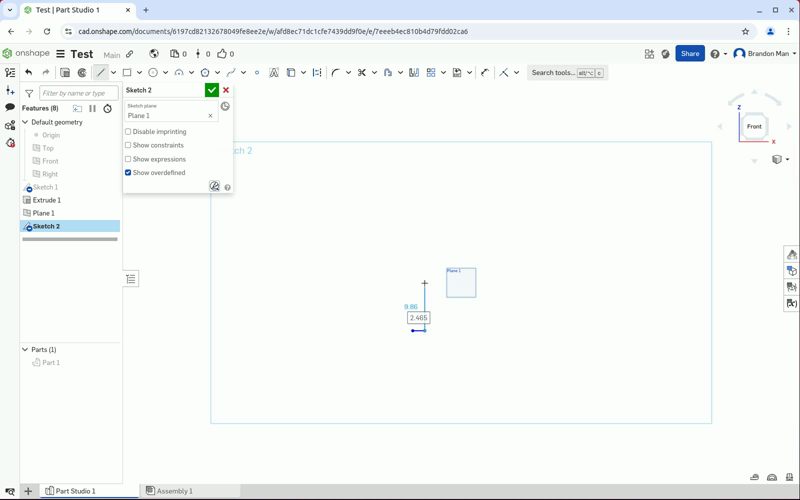
key_up(shift)
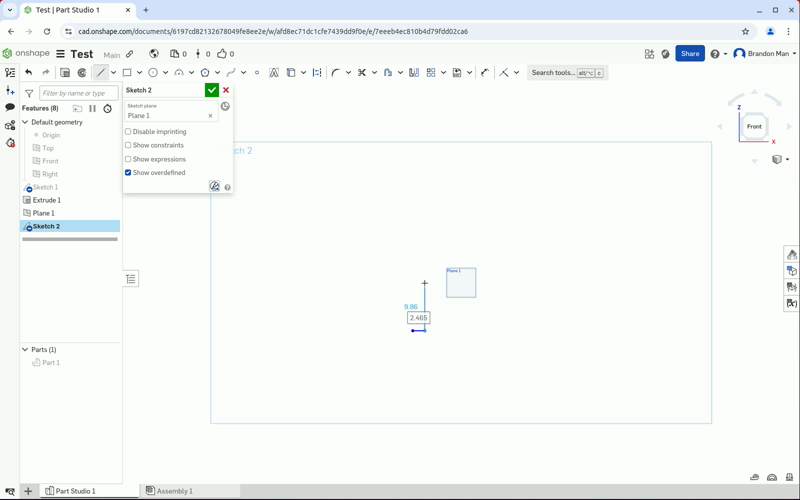
key_down(shift)
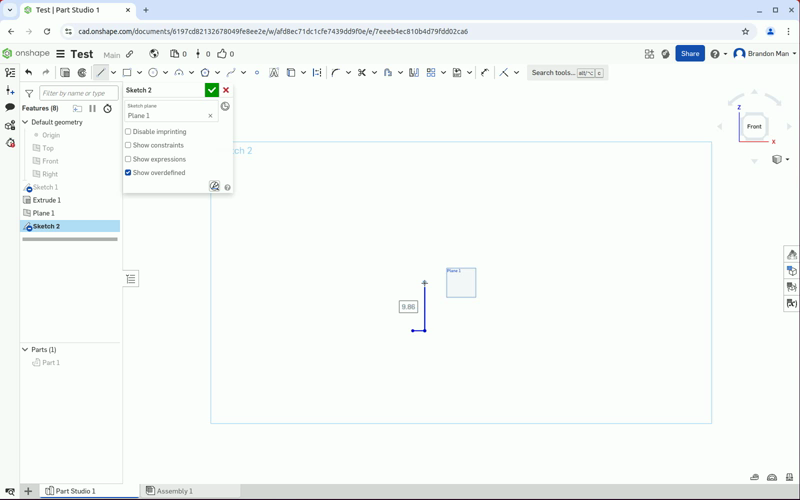
mouse_move(454, 282)
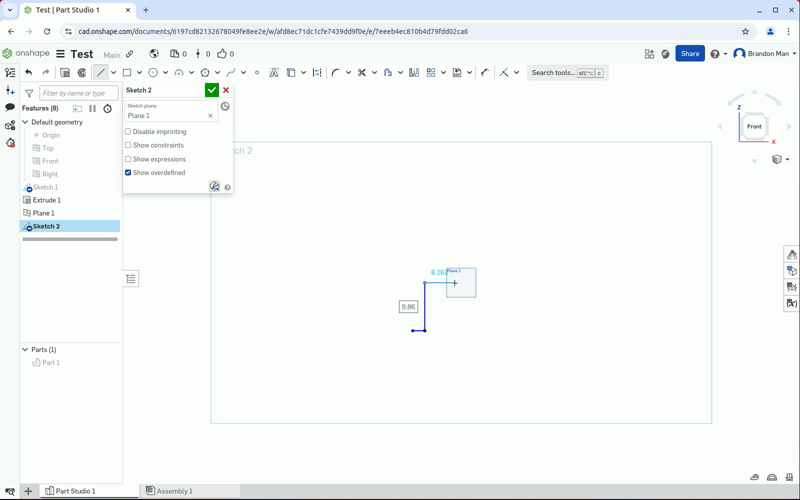
mouse_move(424, 235)
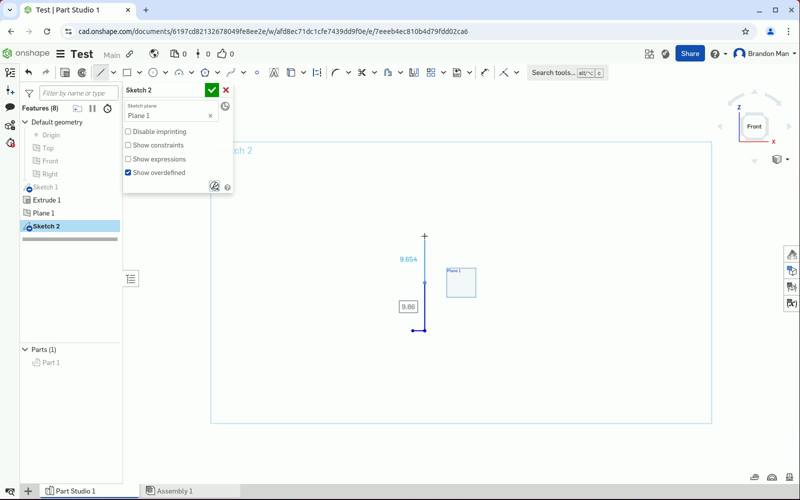
click(424, 235)
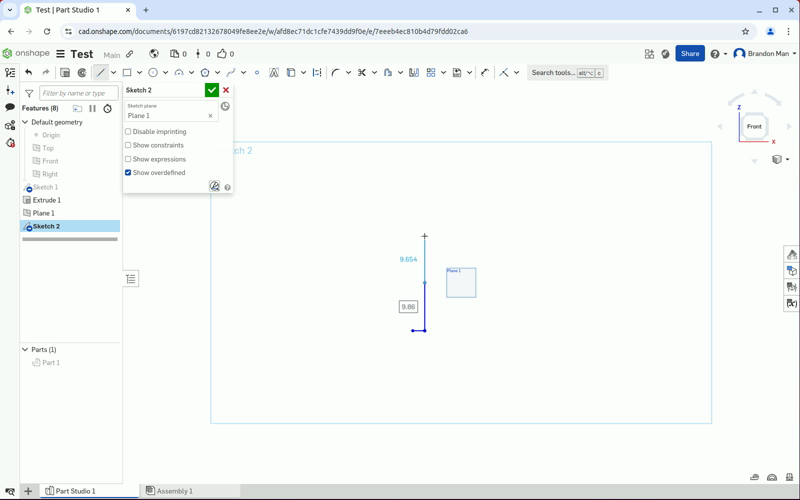
key_up(shift)
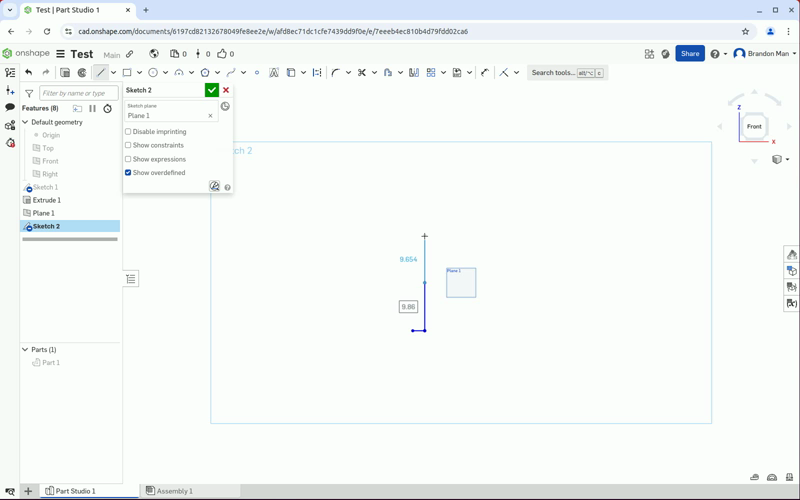
key_down(shift)
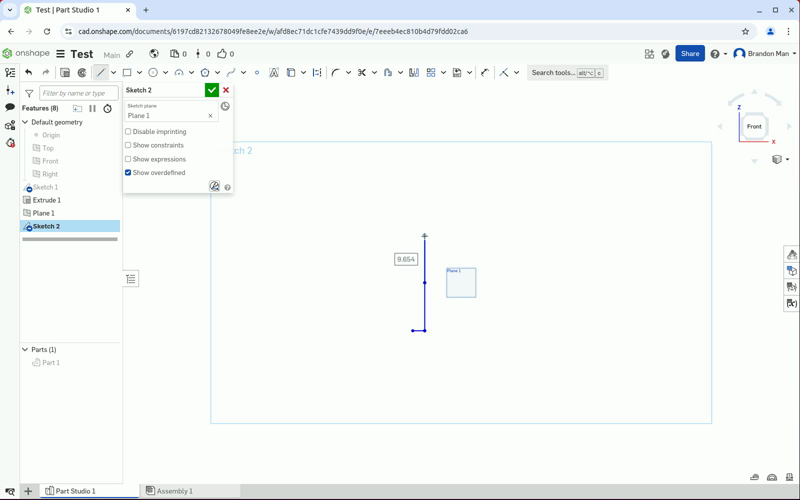
mouse_move(454, 235)
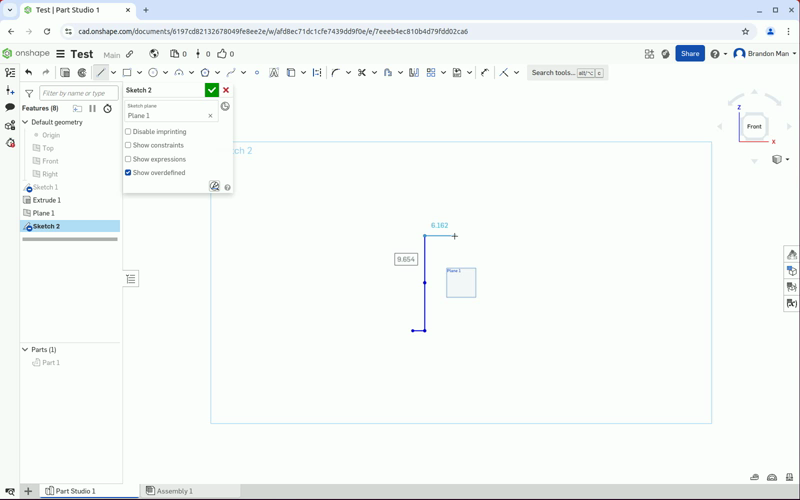
mouse_move(412, 235)
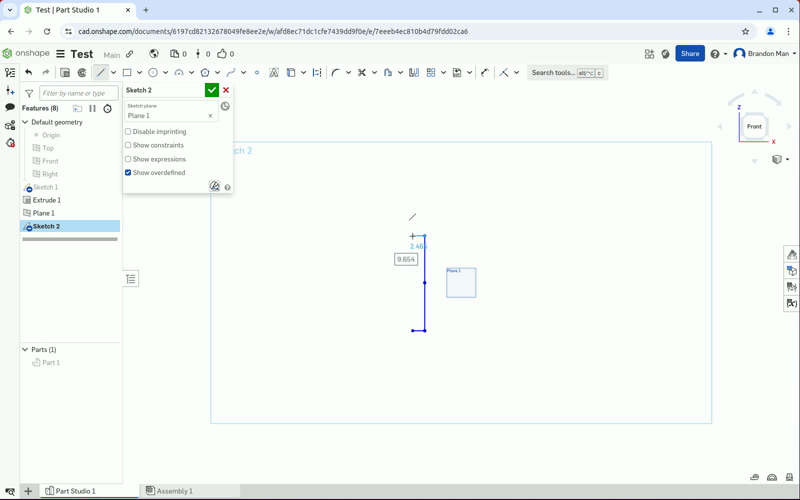
click(412, 235)
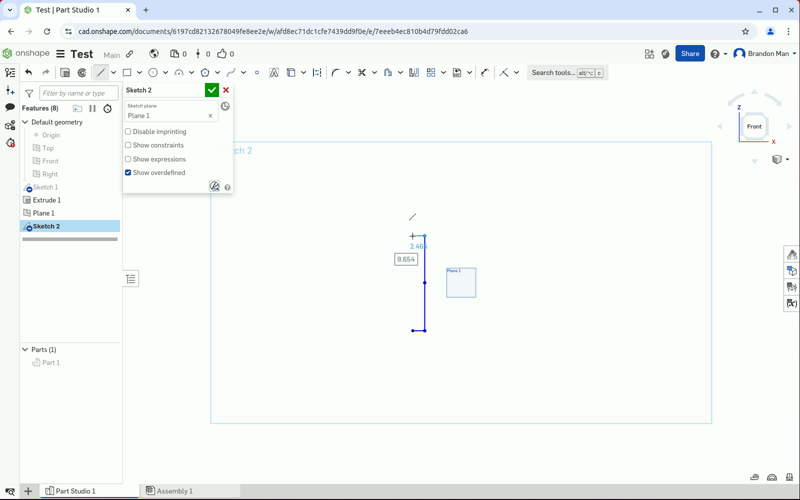
key_up(shift)
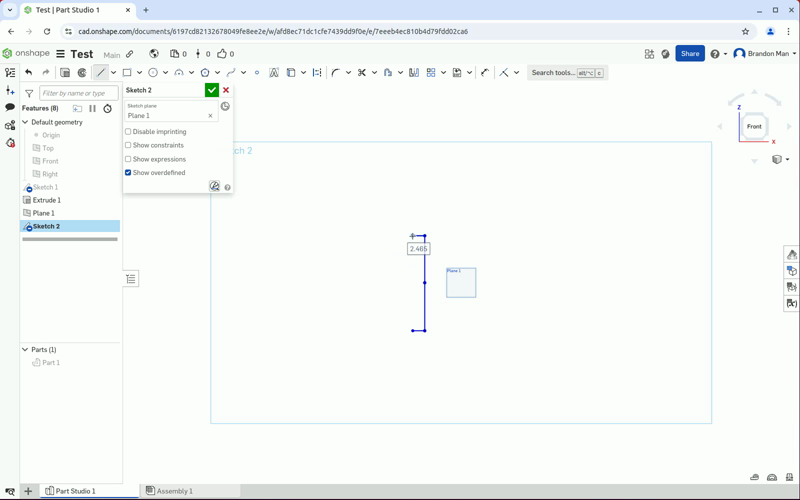
key_down(shift)
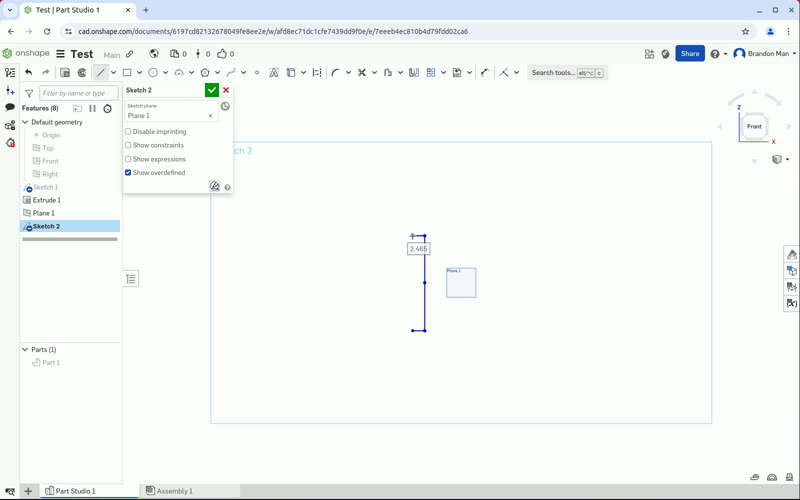
mouse_move(412, 330)
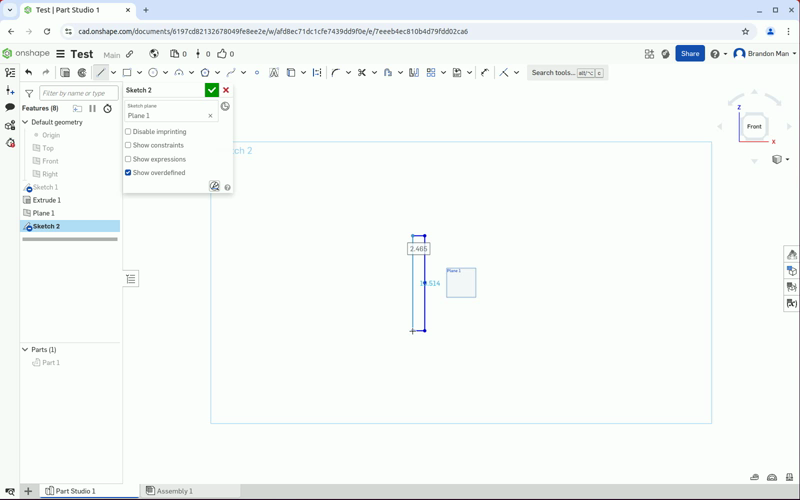
key_up(shift)
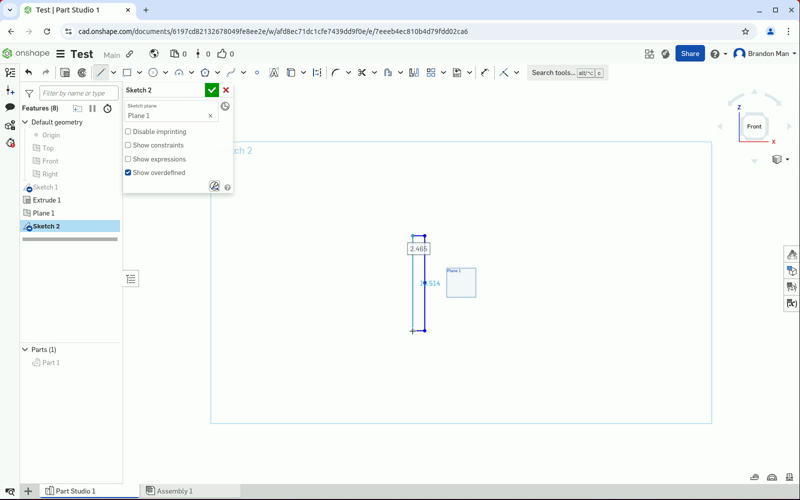
click(412, 330)
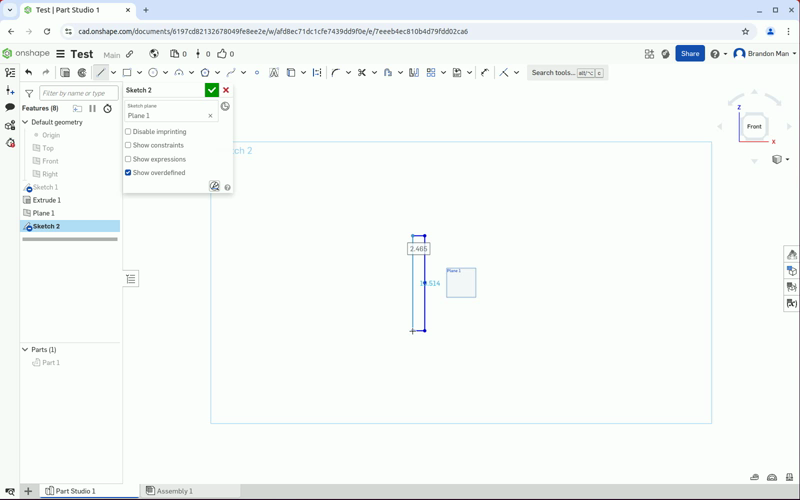
key(esc)
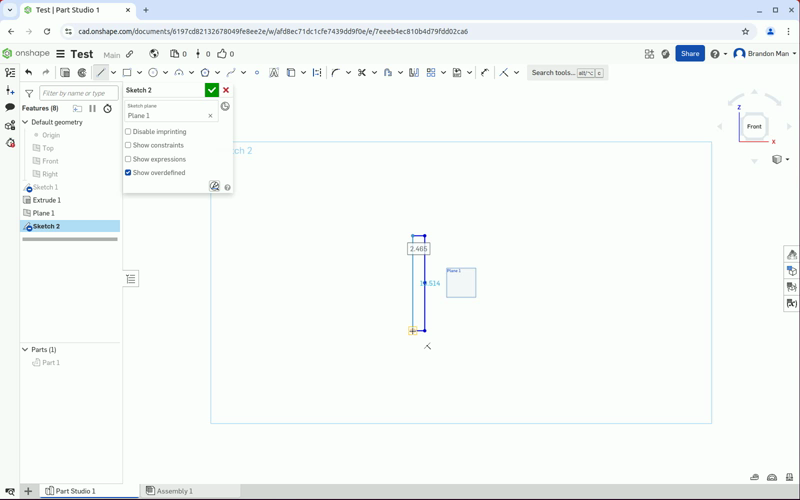
mouse_move(422, 263)
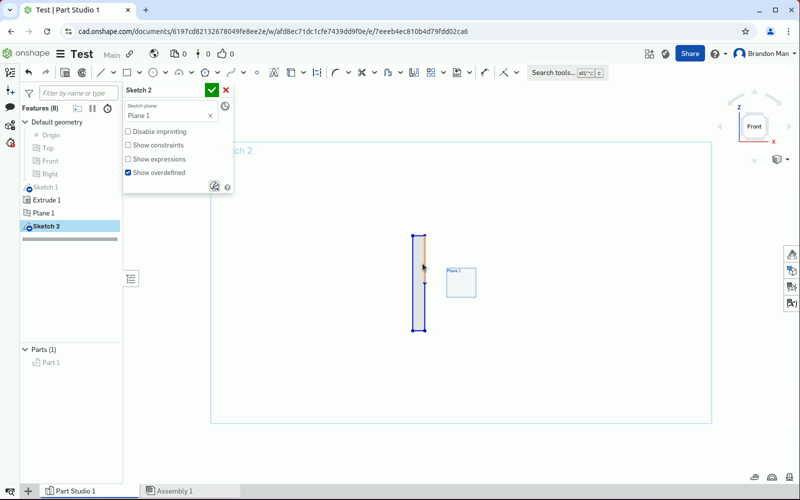
scroll(6)
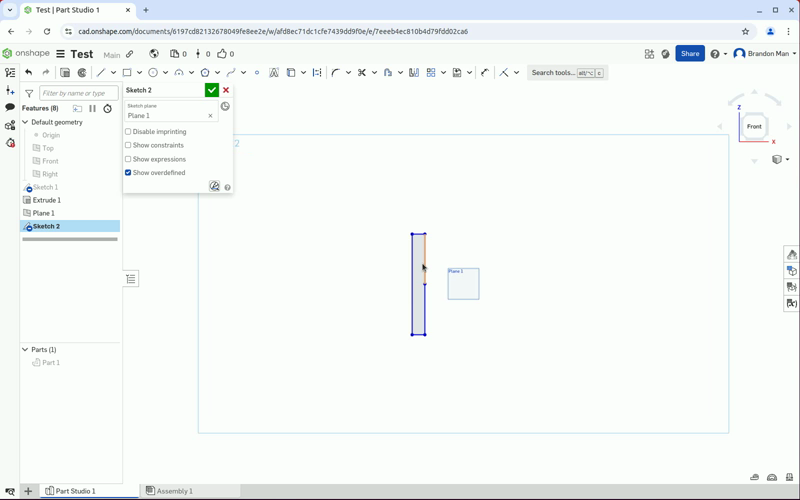
scroll(6)
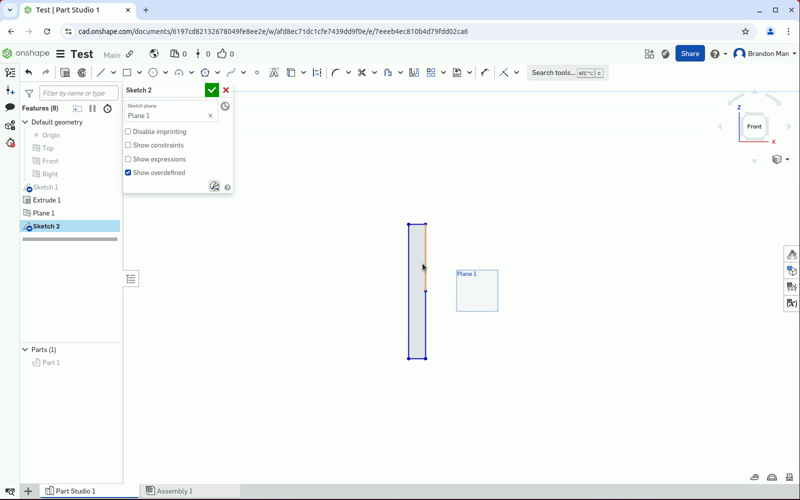
scroll(6)
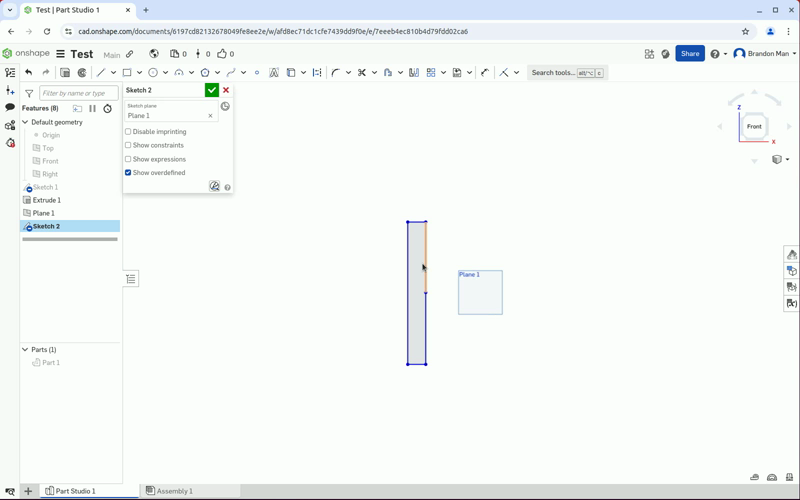
scroll(6)
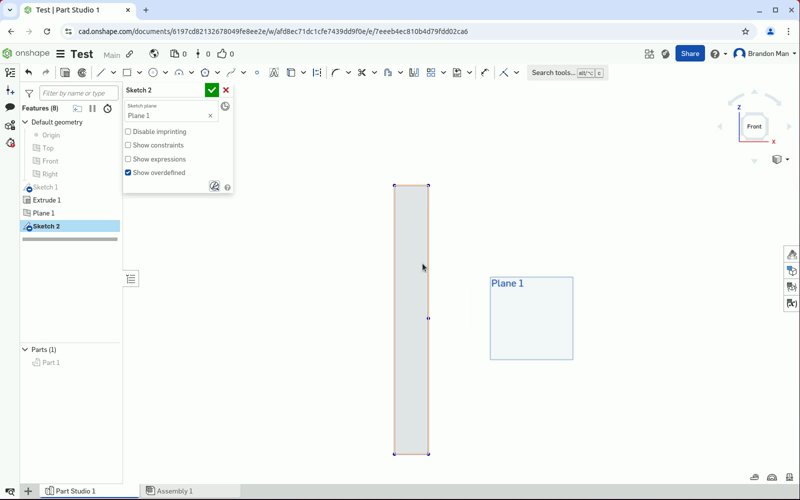
scroll(6)
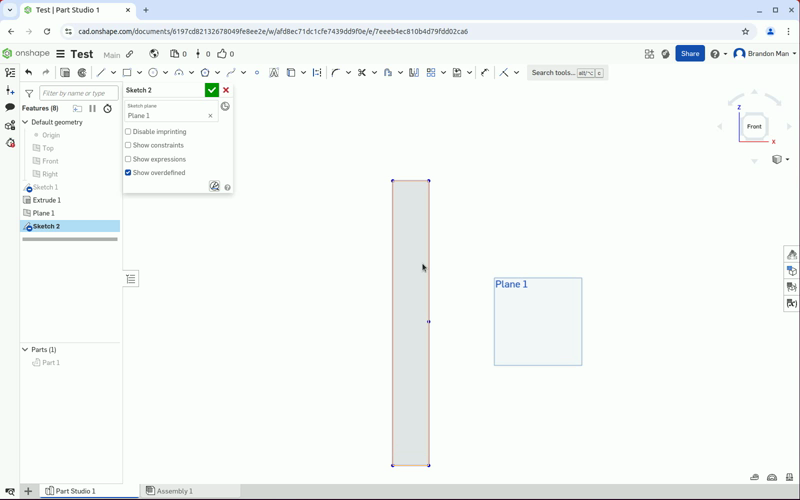
scroll(6)
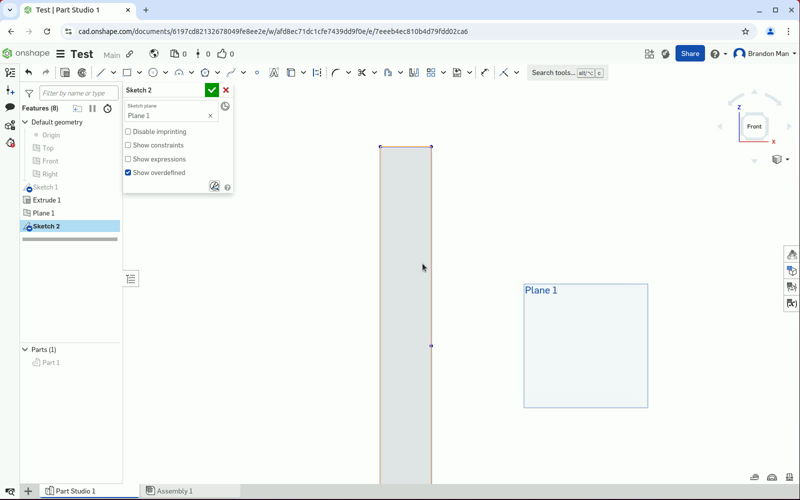
scroll(6)
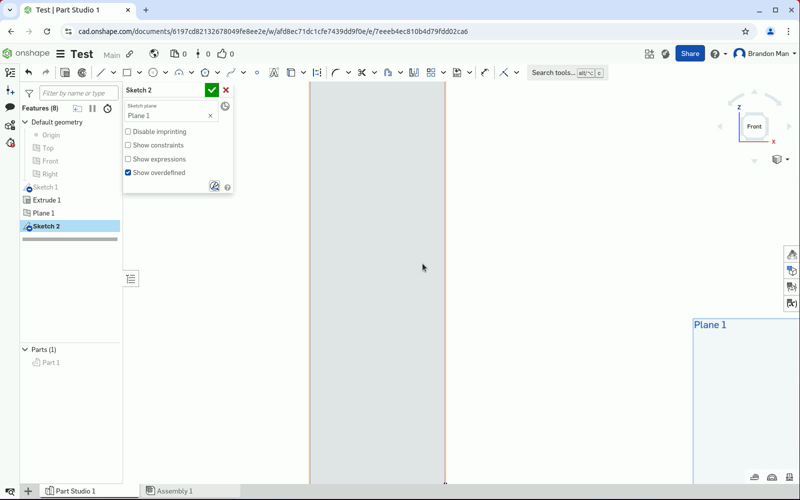
click(422, 263)
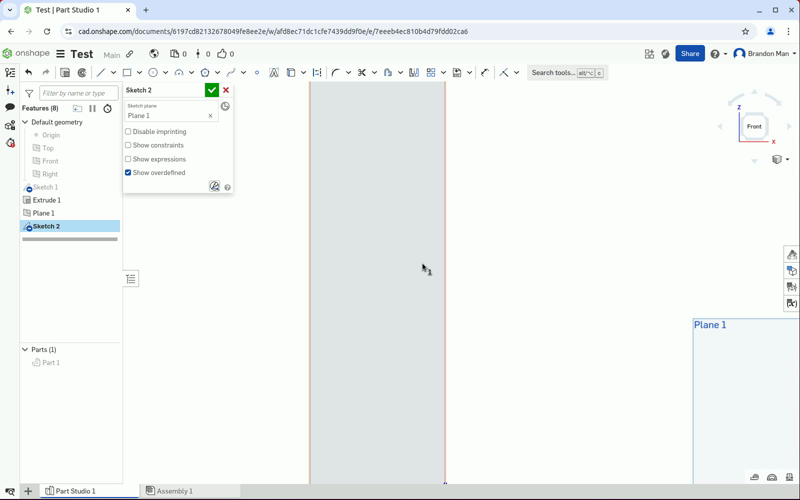
scroll(-6)
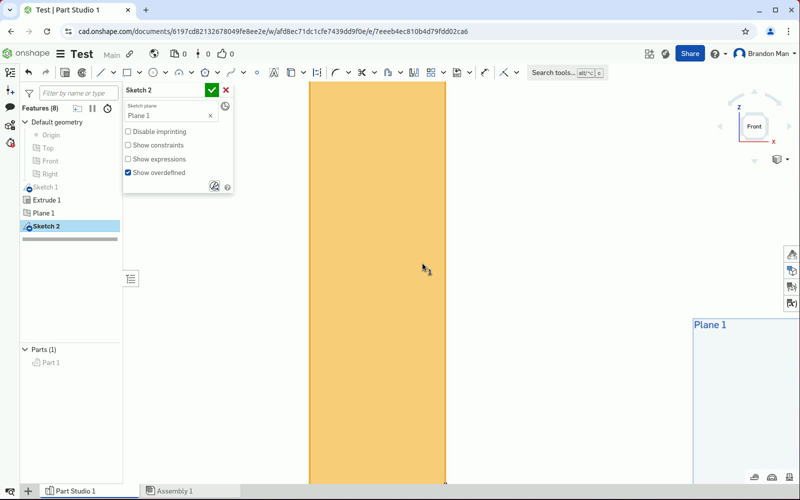
scroll(-6)
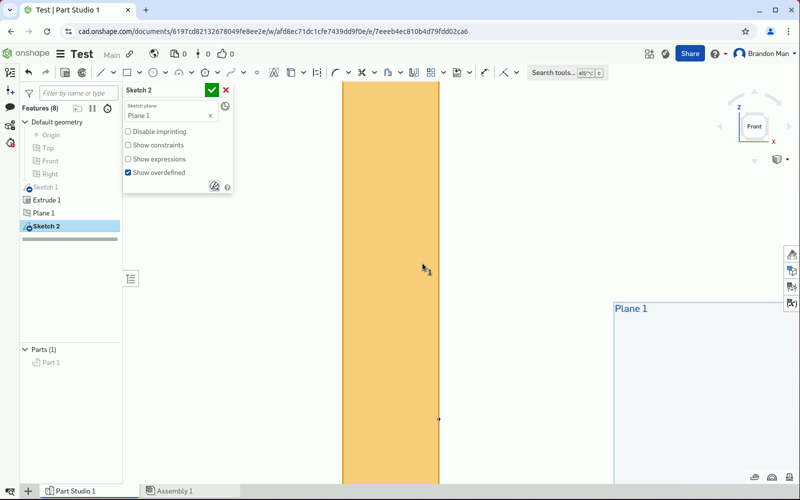
scroll(-6)
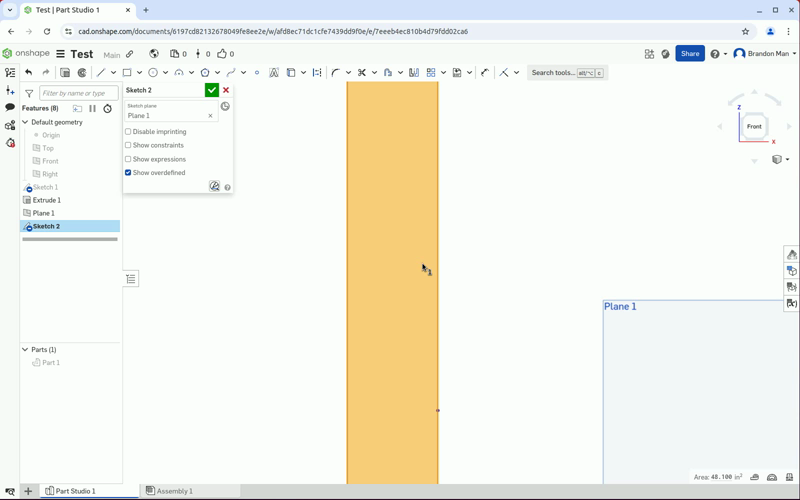
scroll(-6)
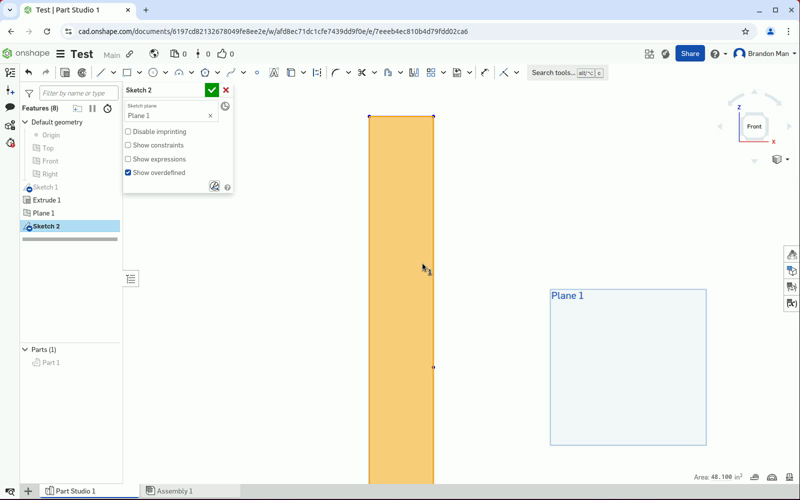
scroll(-6)
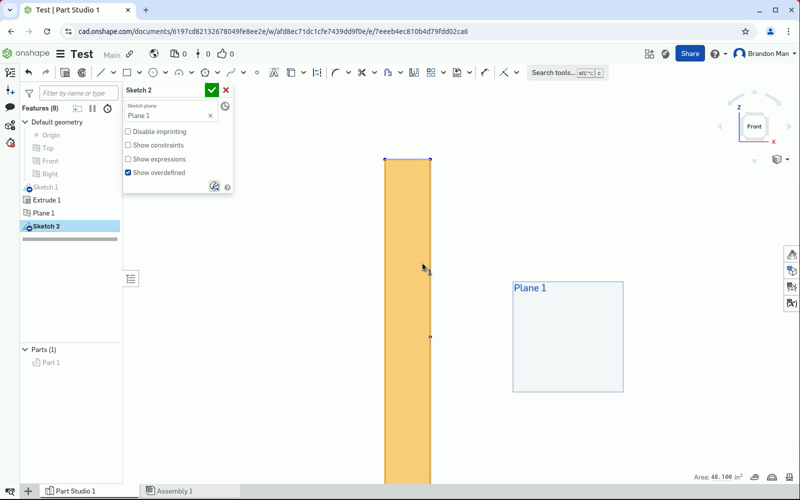
scroll(-6)
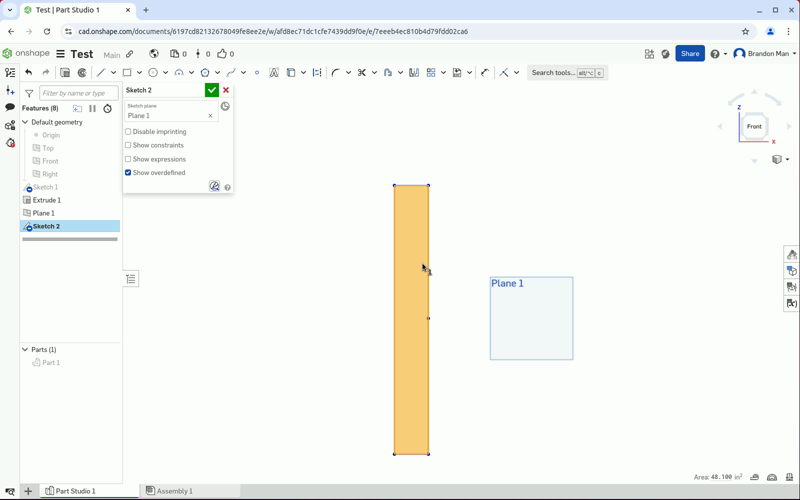
scroll(-6)
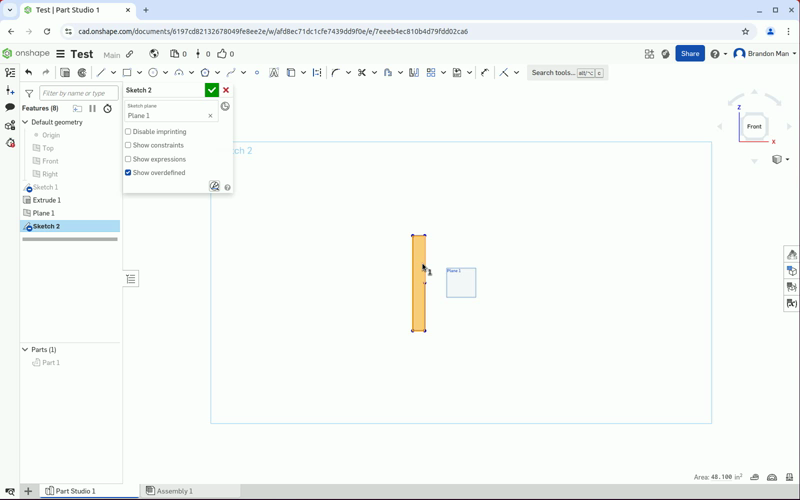
mouse_move(73, 352)
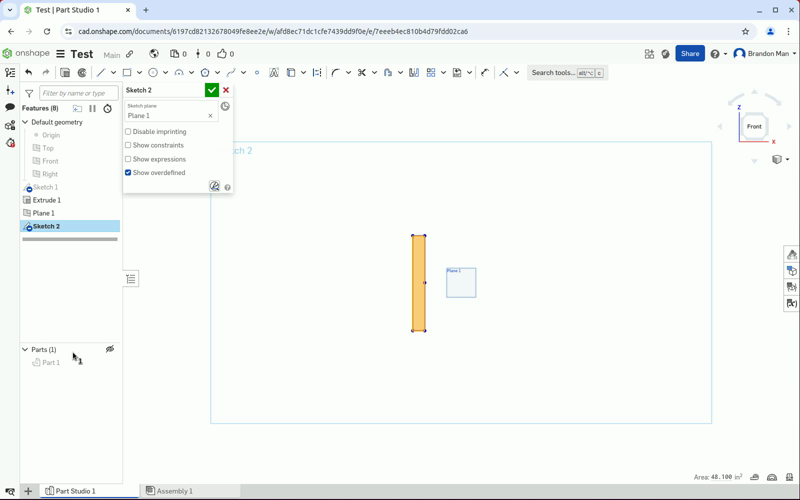
key(shift+y)
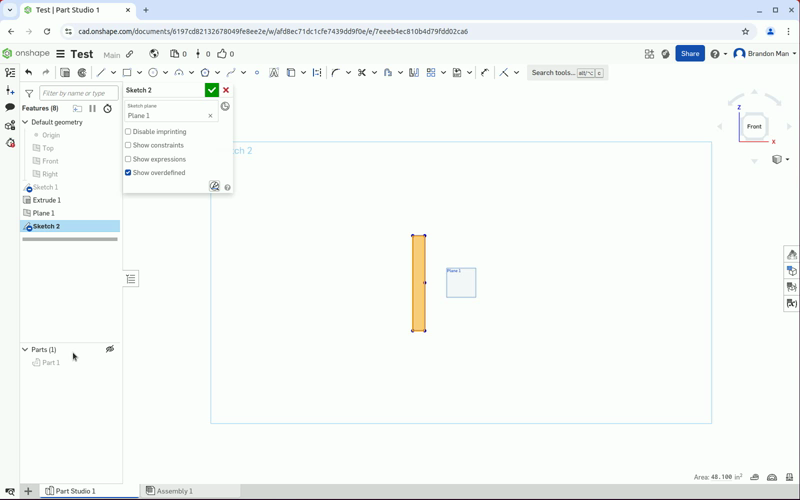
key(shift+e)
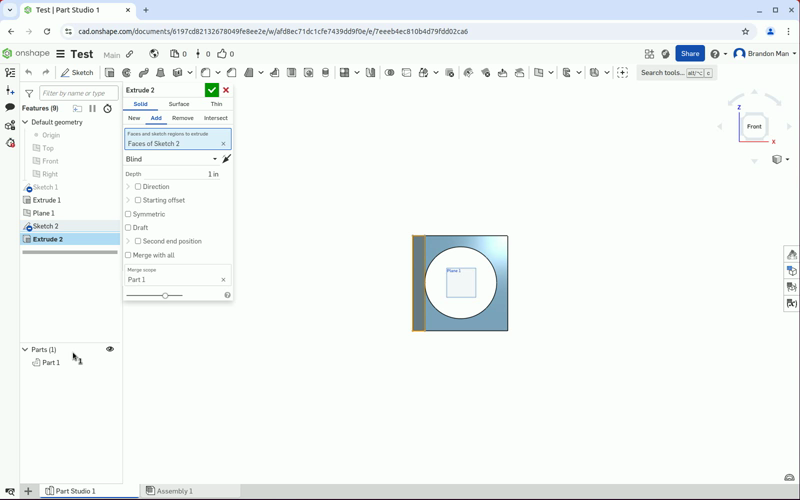
mouse_move(143, 106)
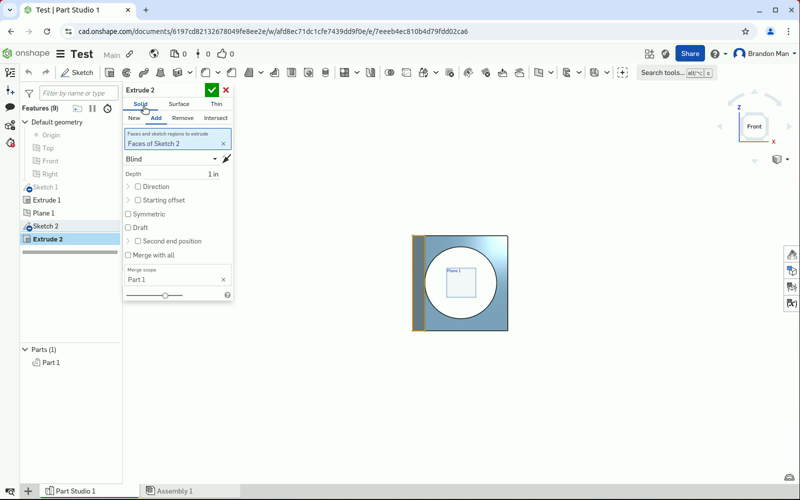
click(143, 106)
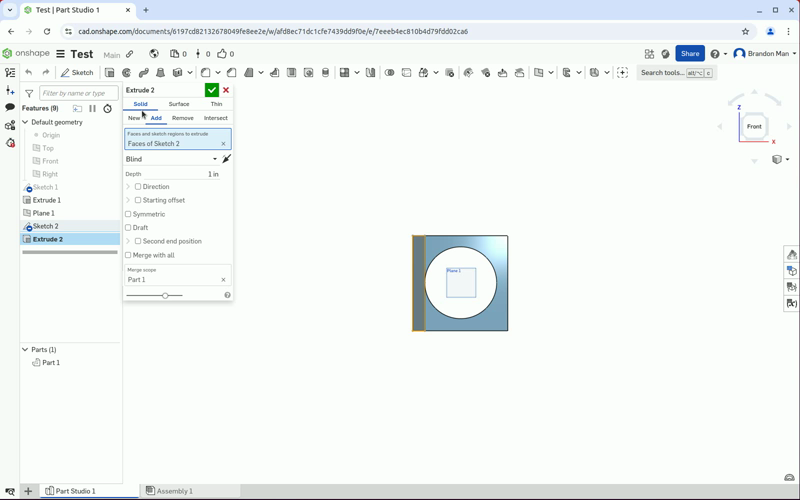
mouse_move(137, 120)
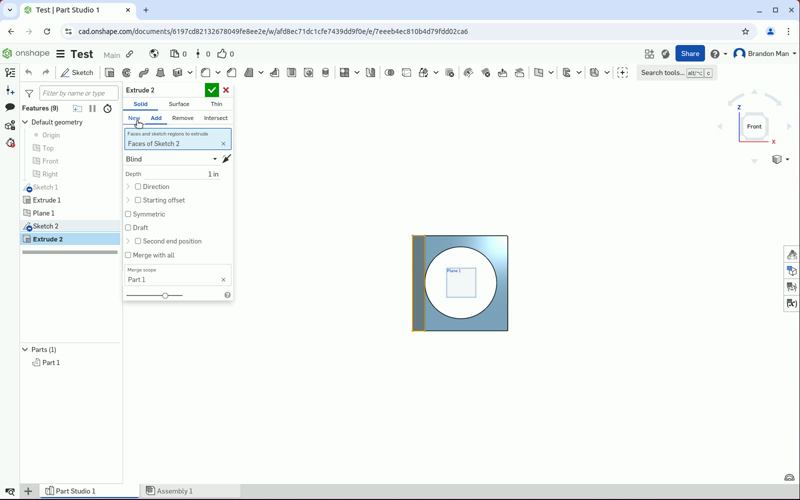
click(137, 120)
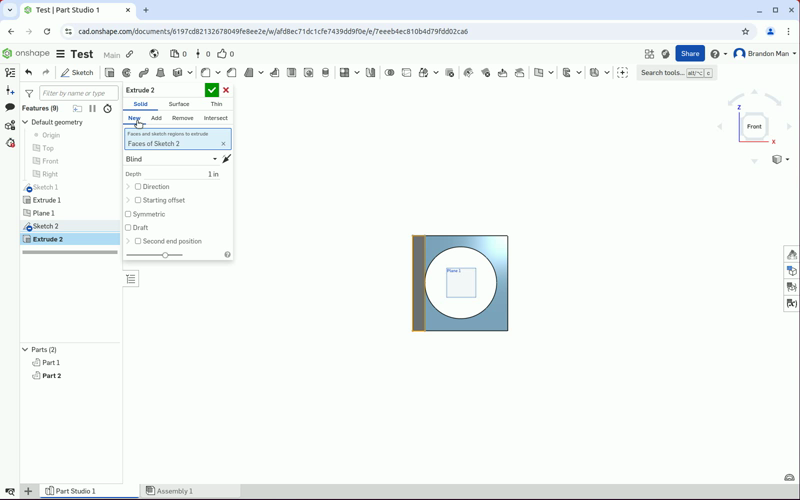
key(tab, 4)
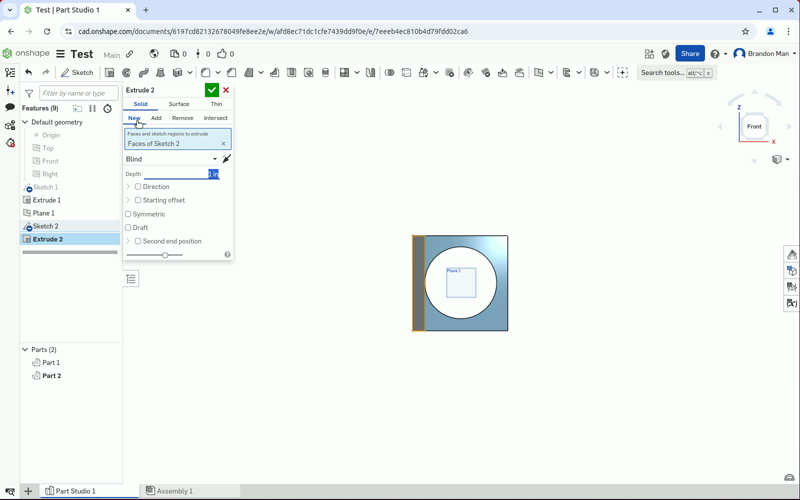
text(15.887)
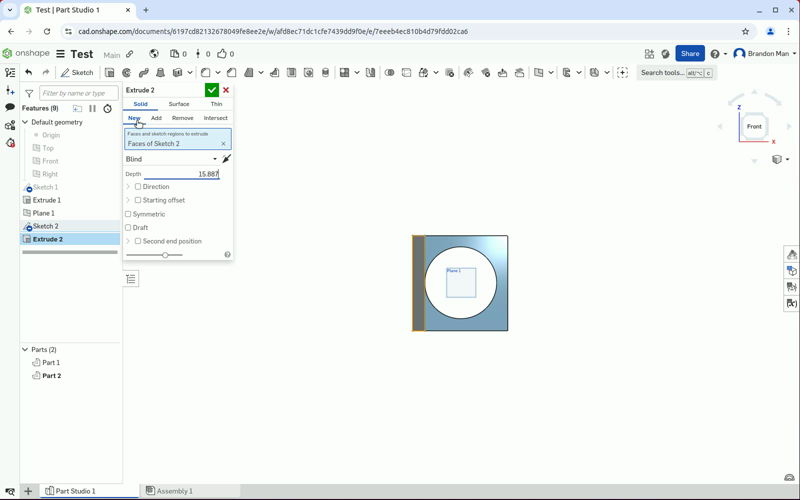
key(enter)
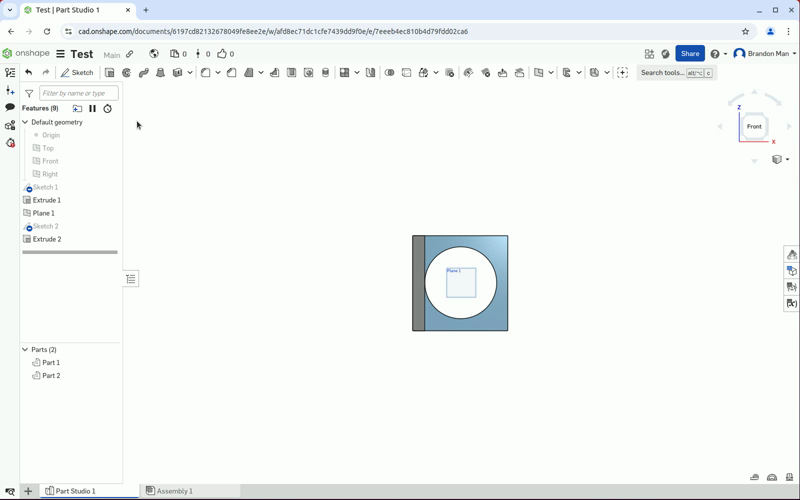
key(shift+h)
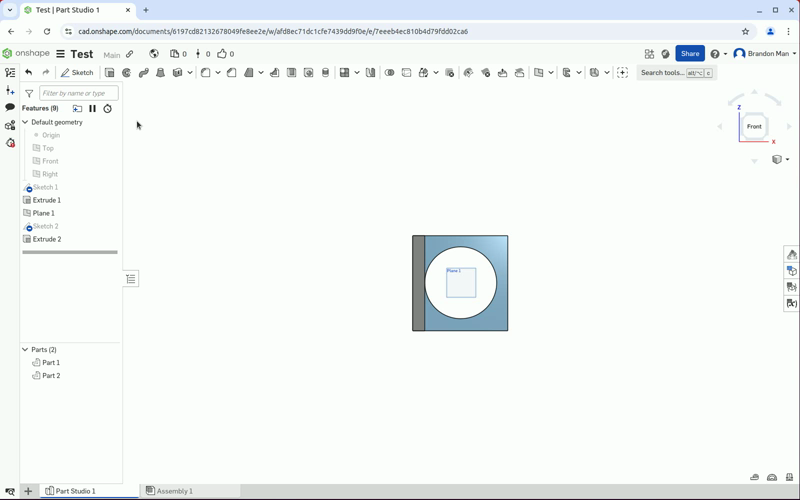
key(shift+h)
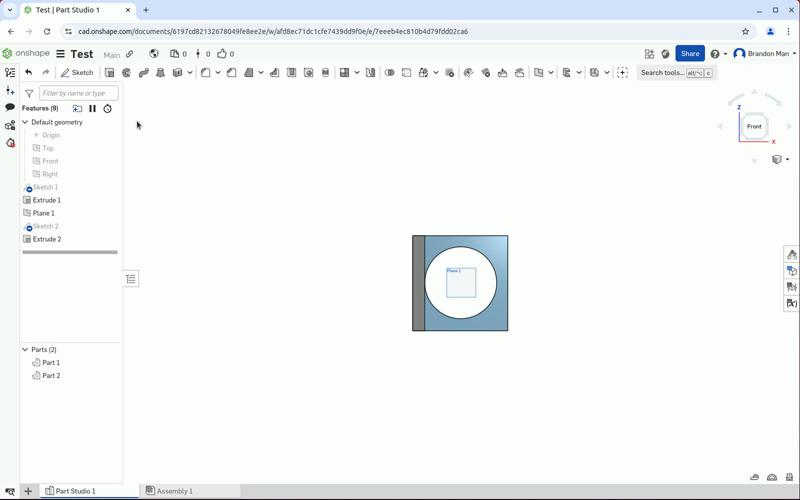
mouse_move(73, 189)
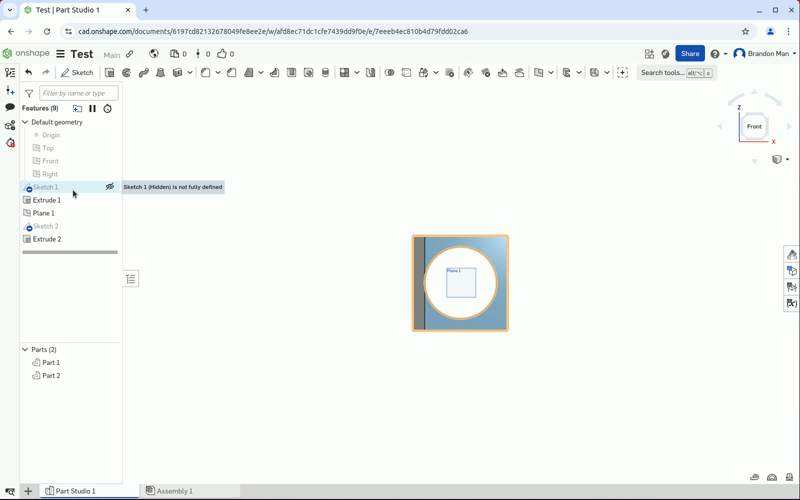
click(73, 189)
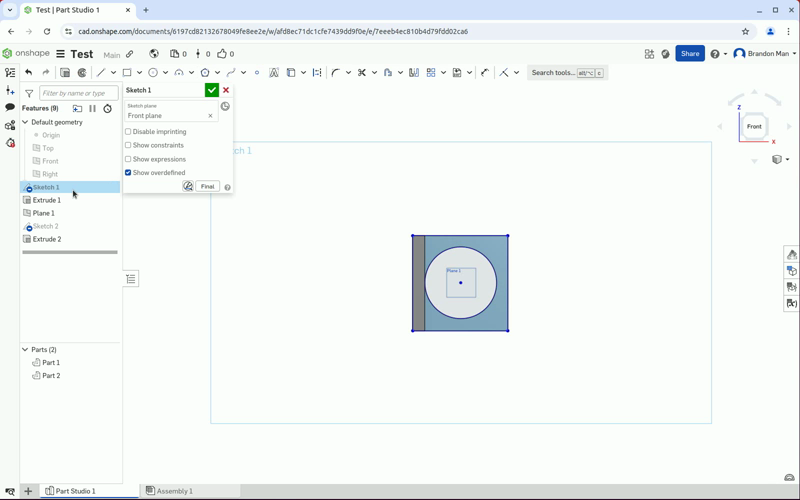
mouse_move(229, 92)
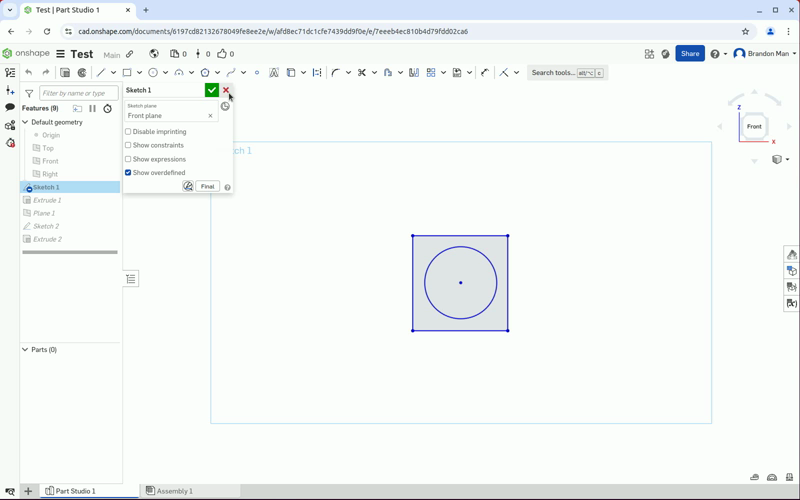
click(229, 92)
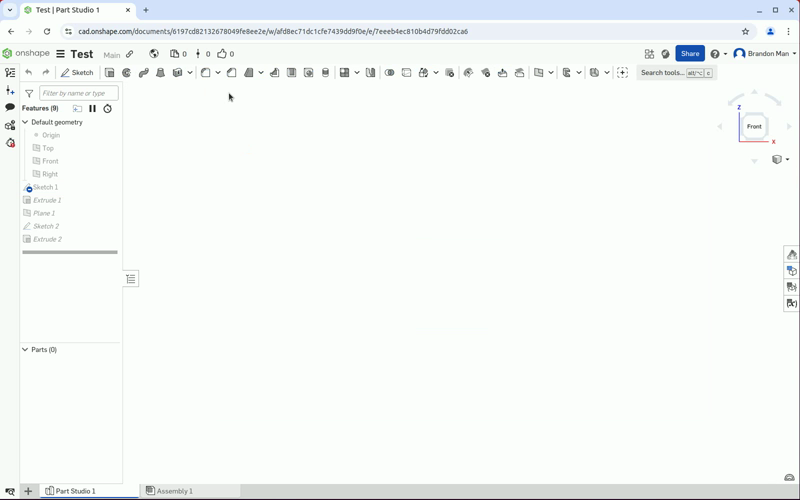
key(shift+s)
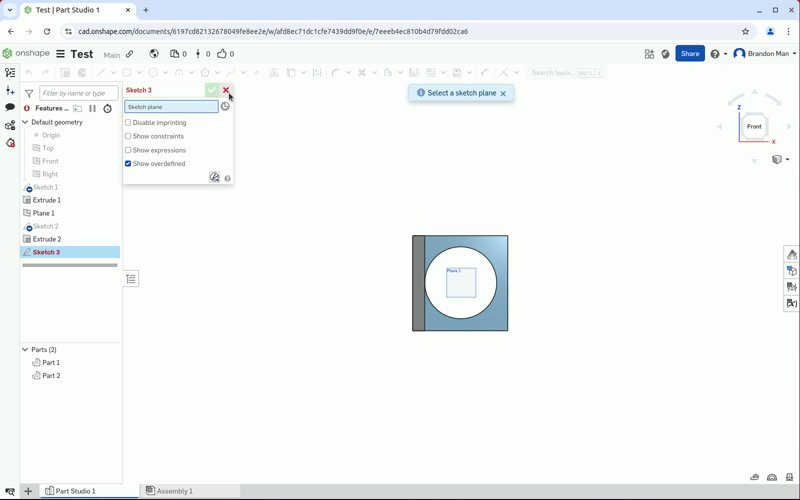
mouse_move(73, 215)
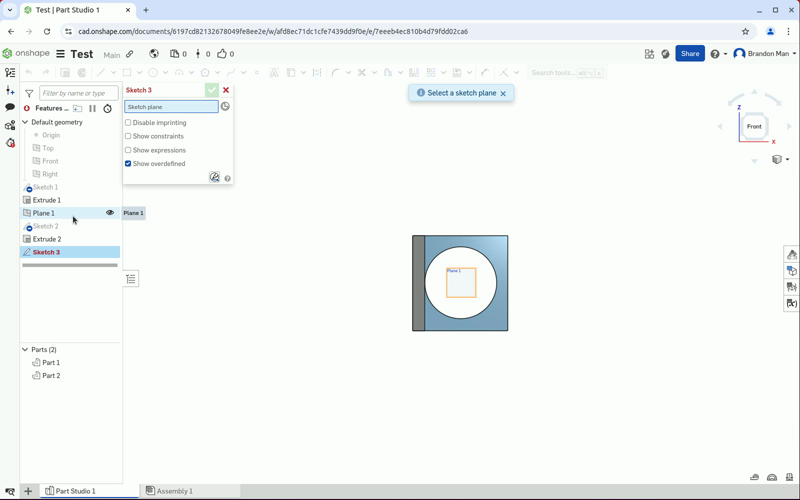
click(73, 215)
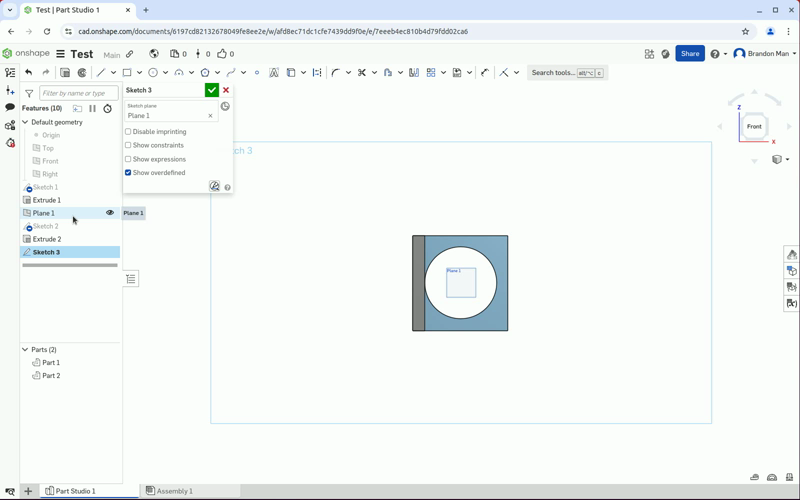
mouse_move(73, 352)
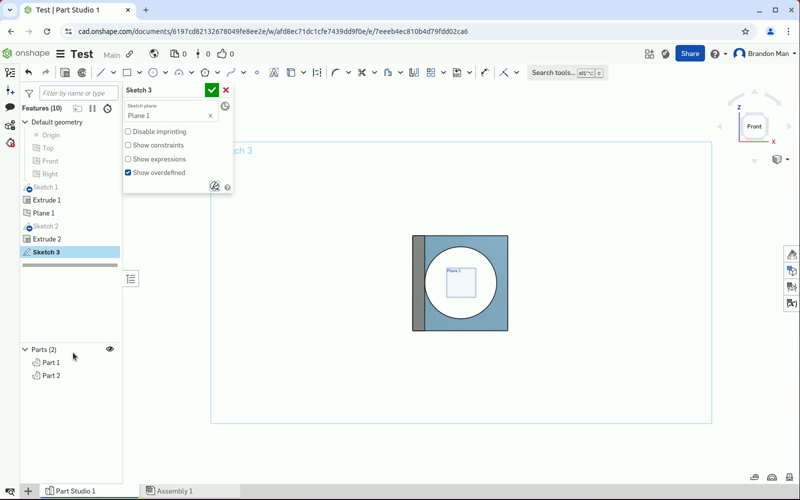
key(y)
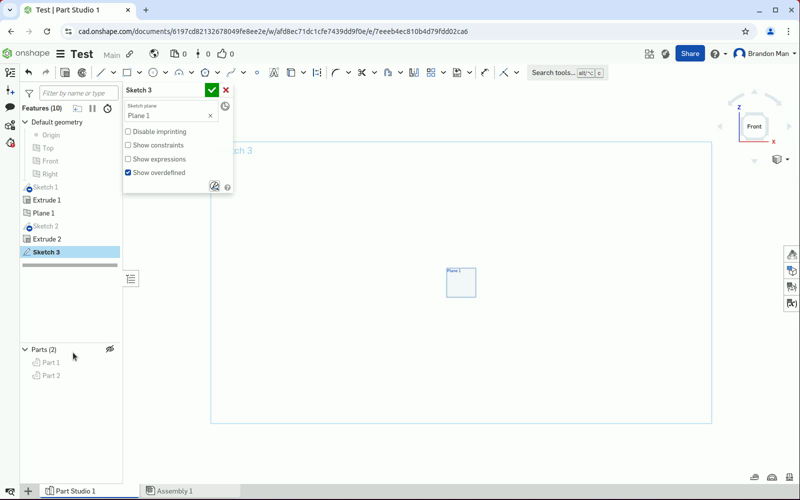
key(l)
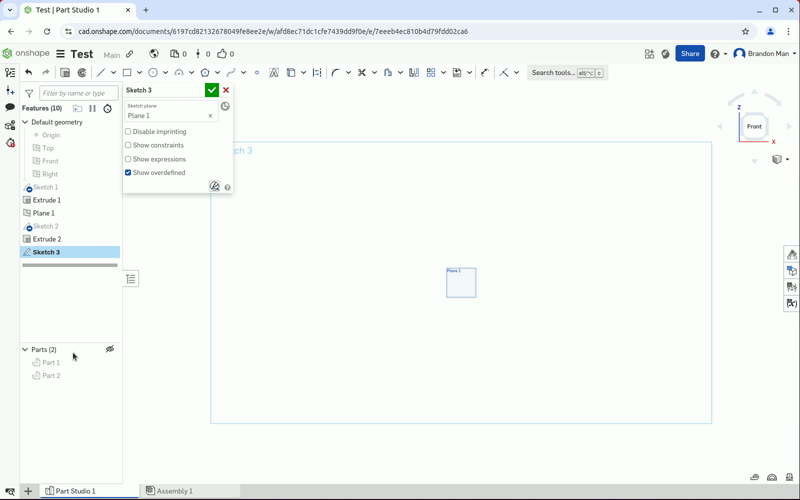
key_down(shift)
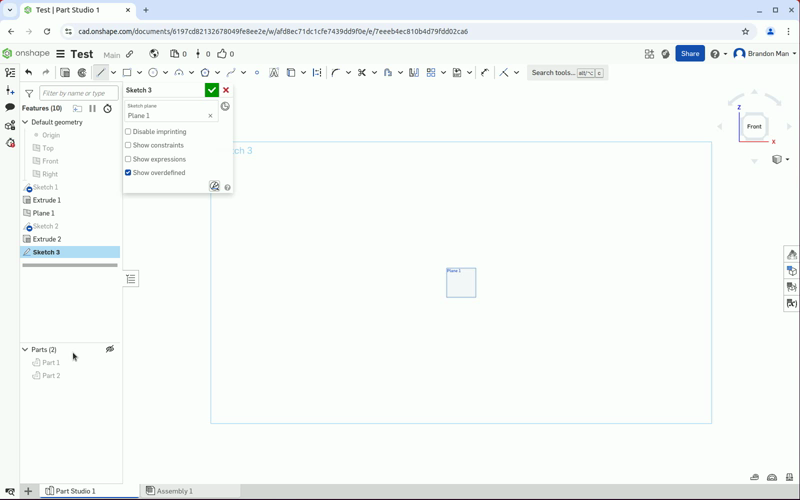
mouse_move(495, 330)
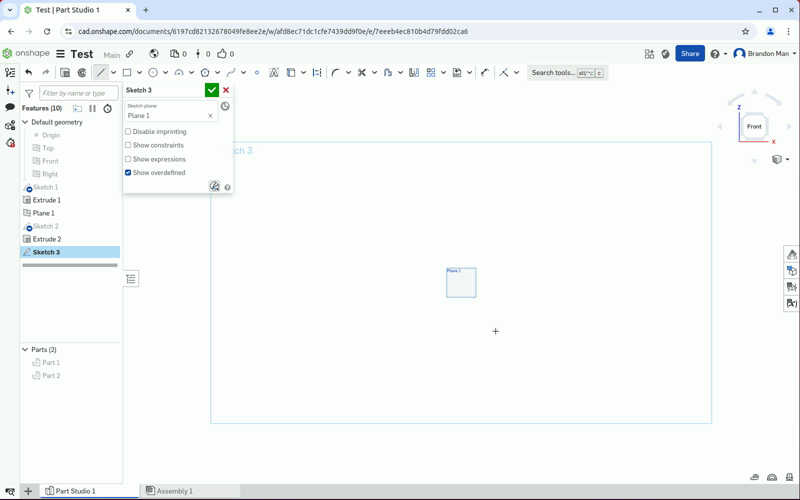
click(495, 330)
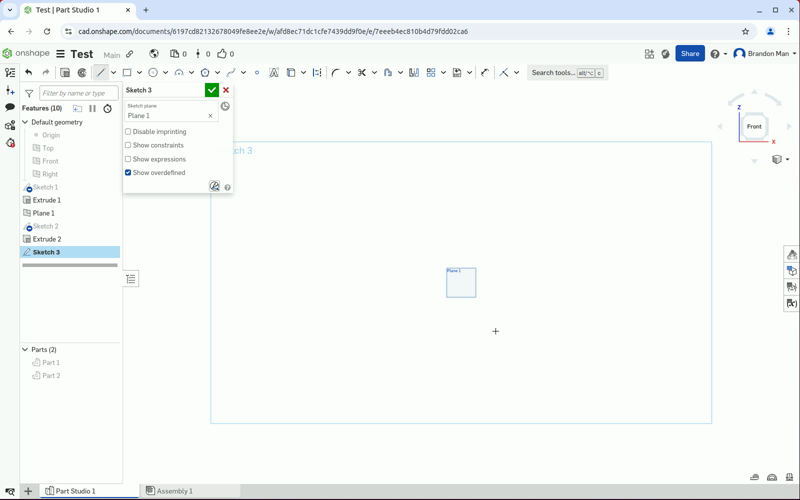
key_up(shift)
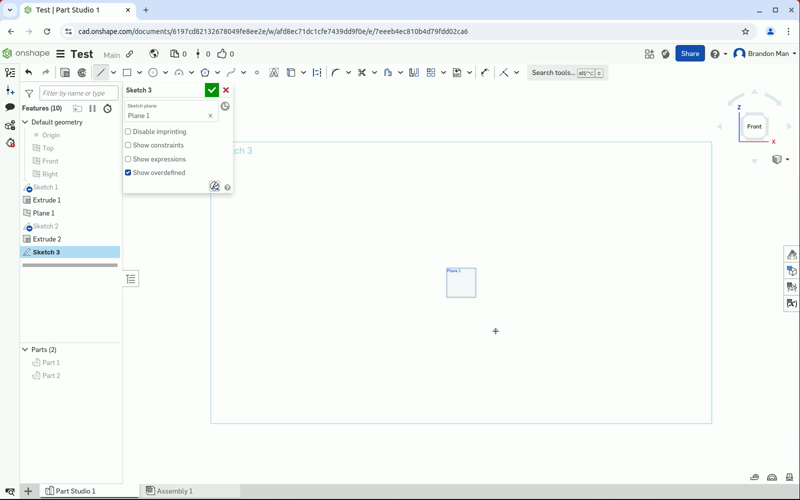
key_down(shift)
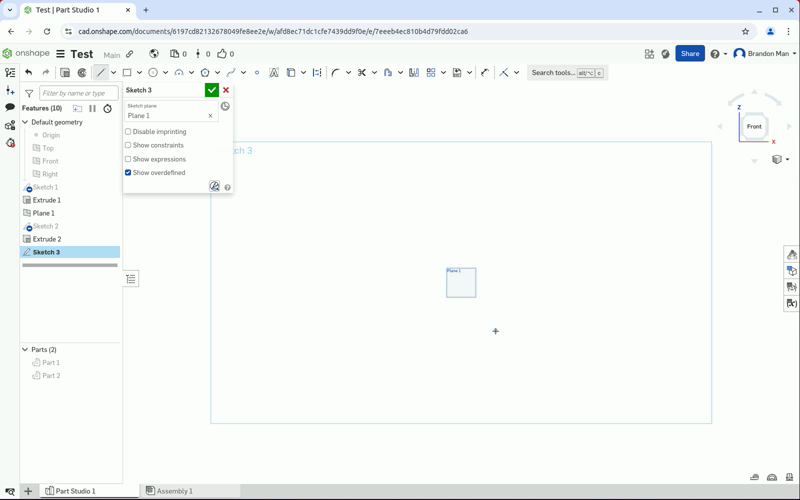
mouse_move(525, 330)
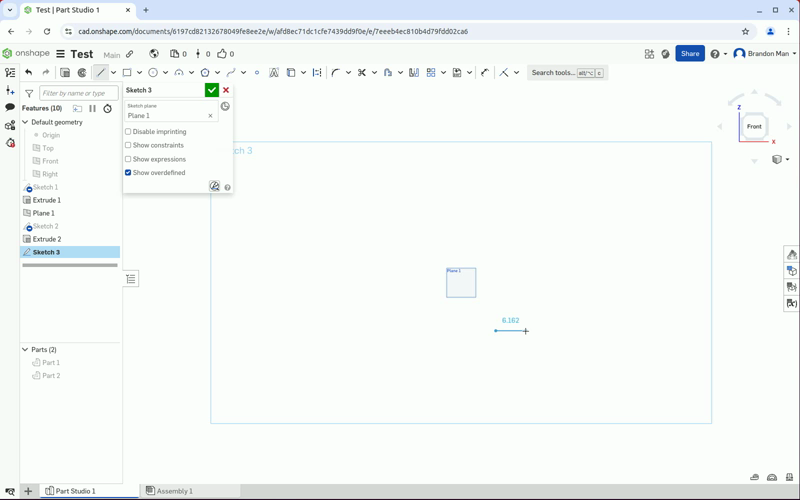
mouse_move(507, 330)
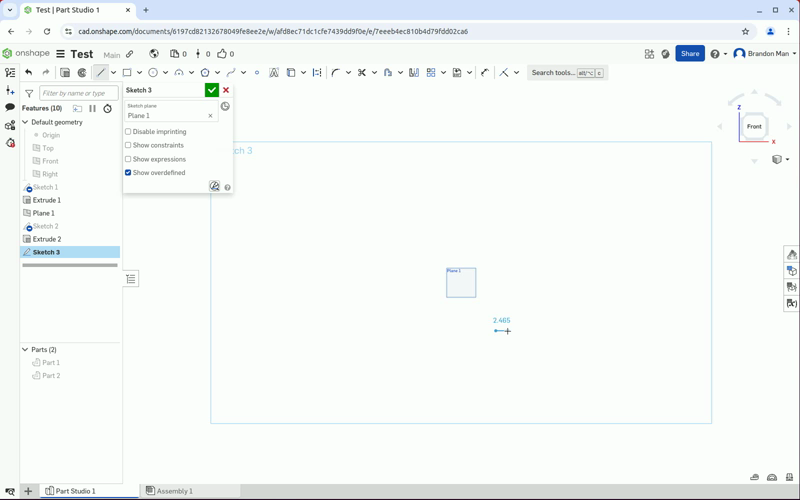
click(507, 330)
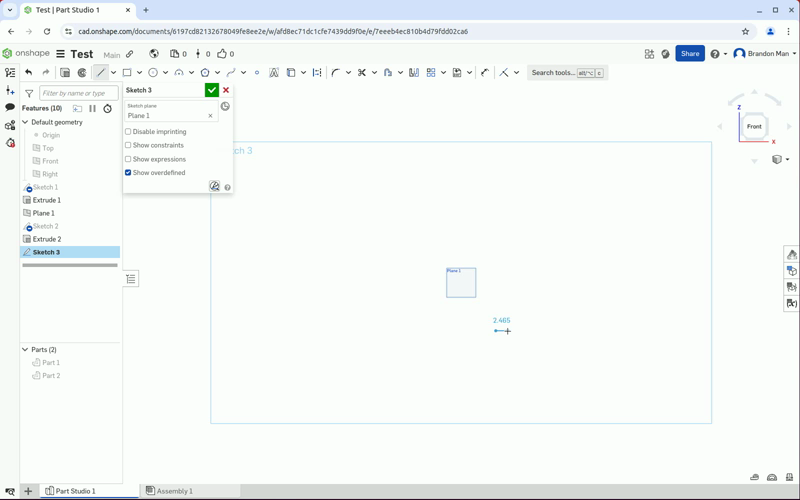
key_up(shift)
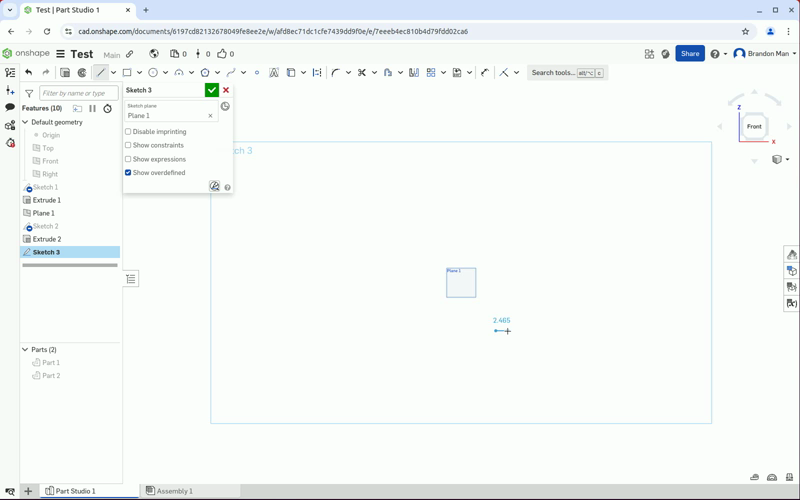
key_down(shift)
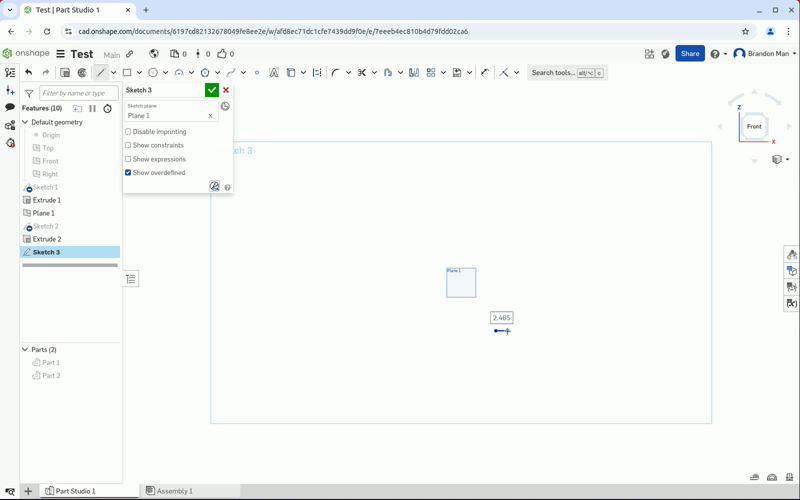
mouse_move(507, 235)
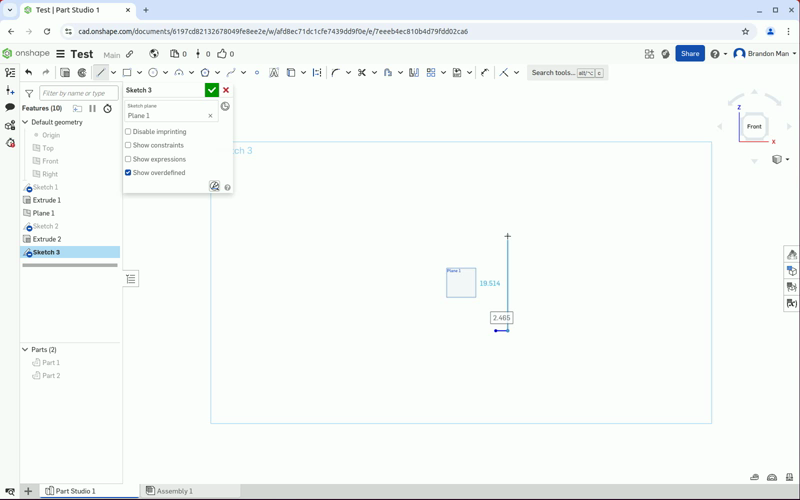
click(507, 235)
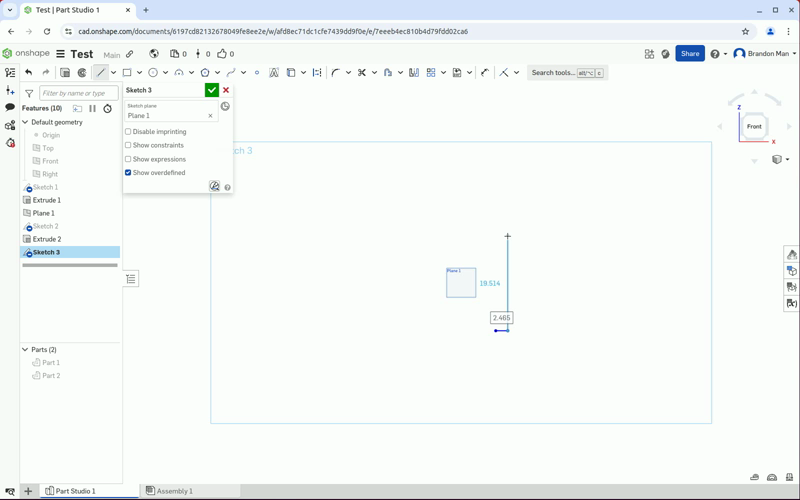
key_up(shift)
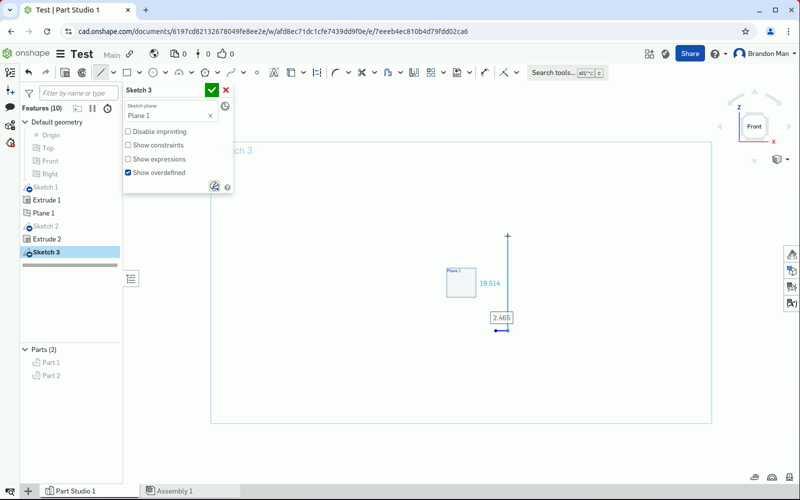
key_down(shift)
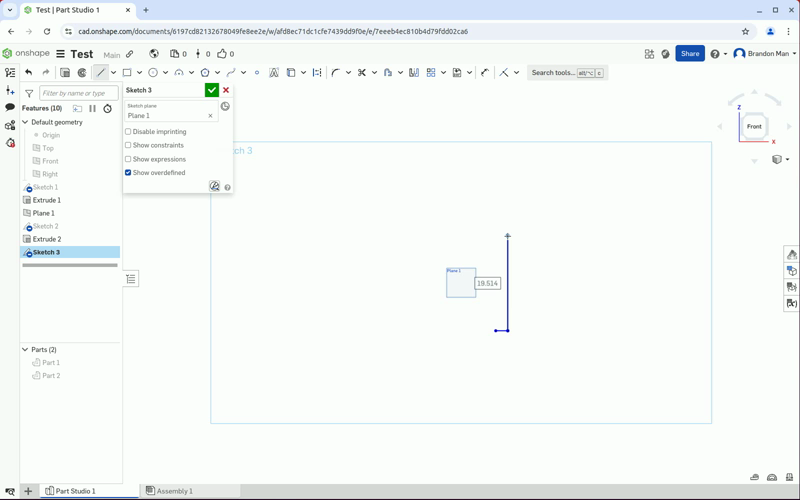
mouse_move(537, 235)
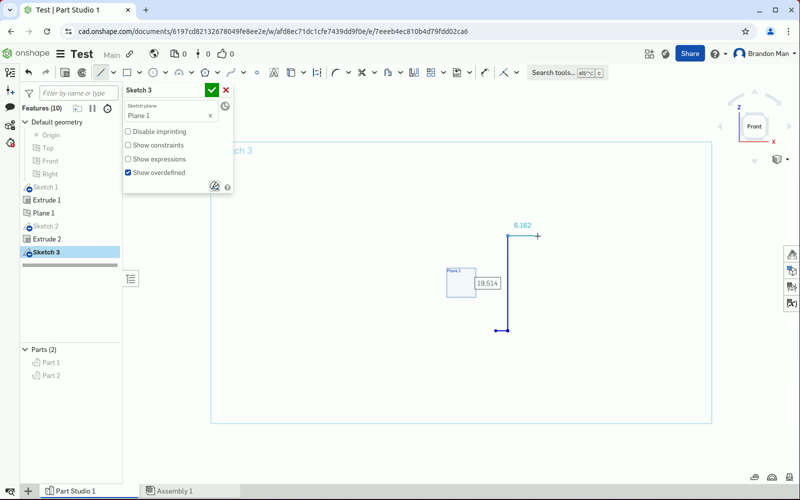
mouse_move(495, 235)
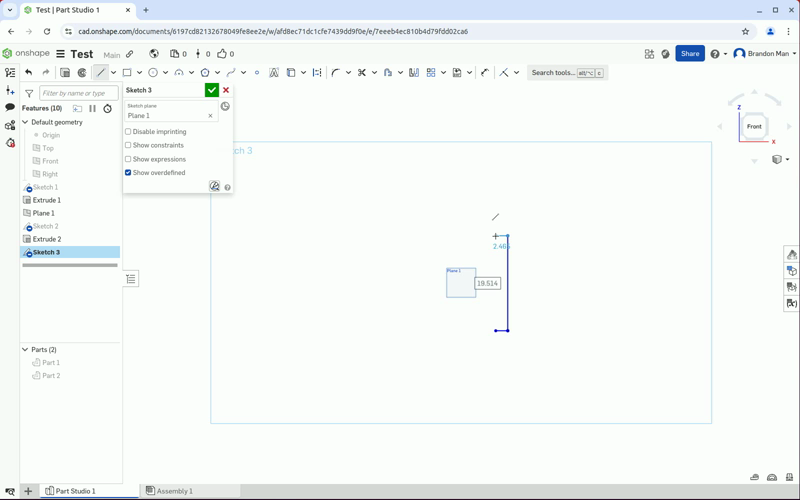
click(495, 235)
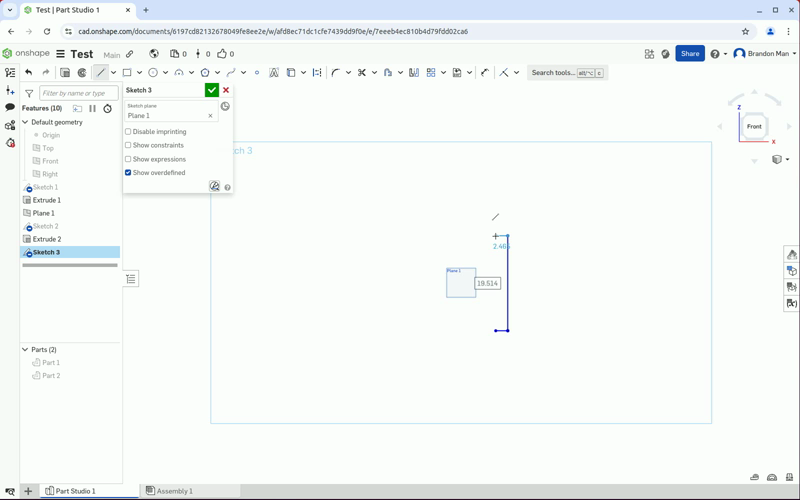
key_up(shift)
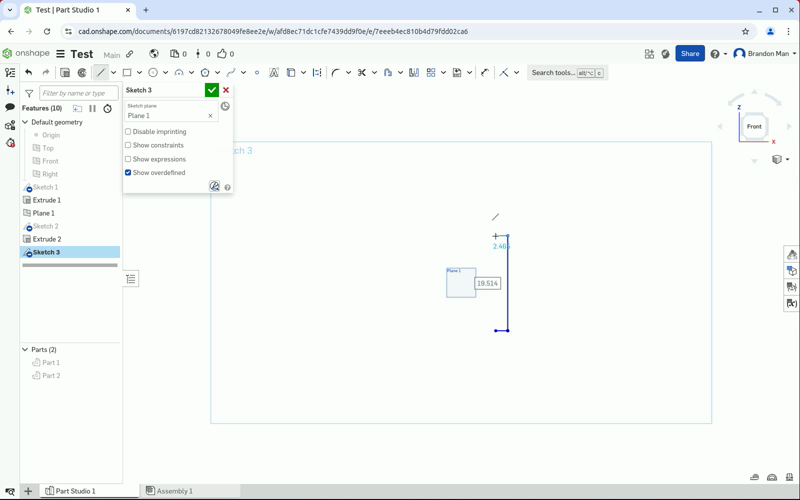
key_down(shift)
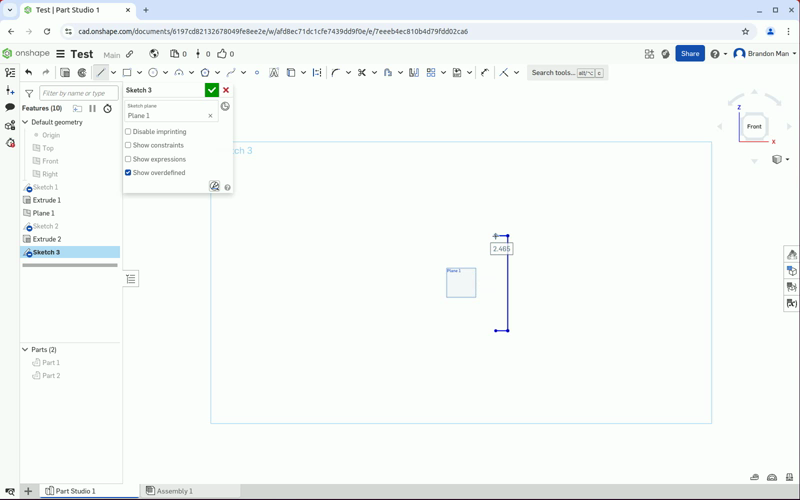
mouse_move(525, 235)
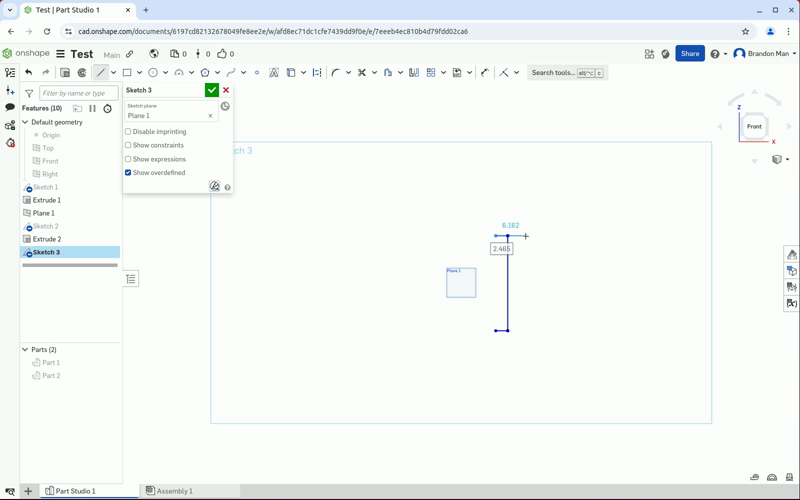
mouse_move(495, 282)
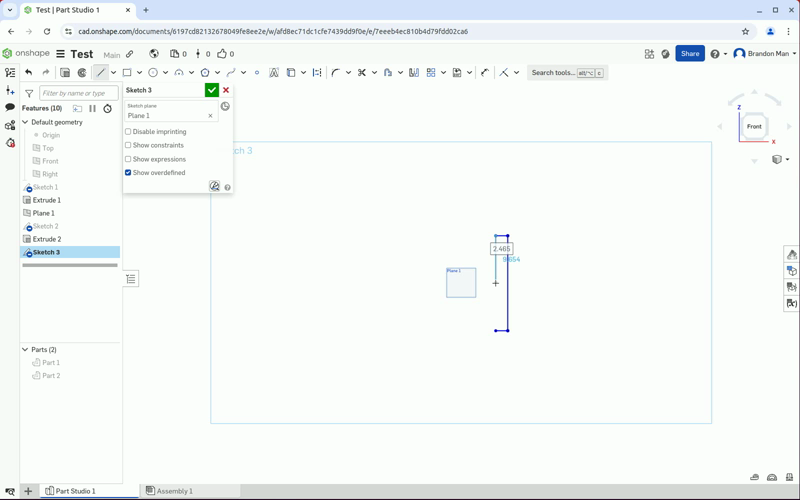
click(495, 282)
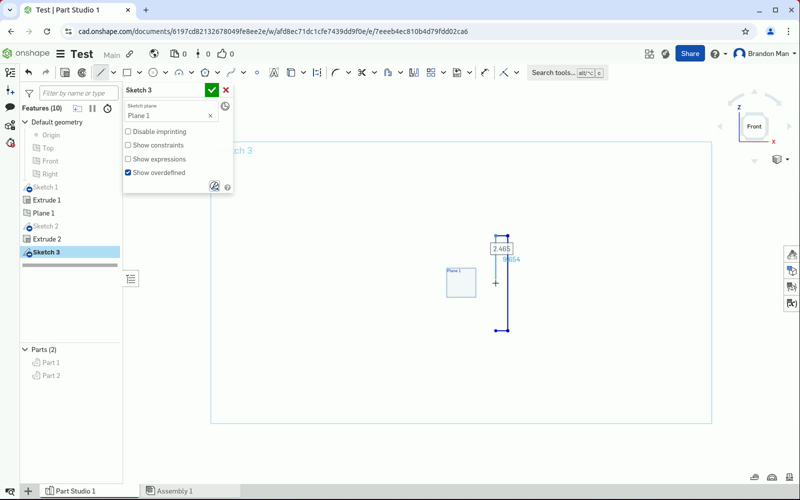
key_up(shift)
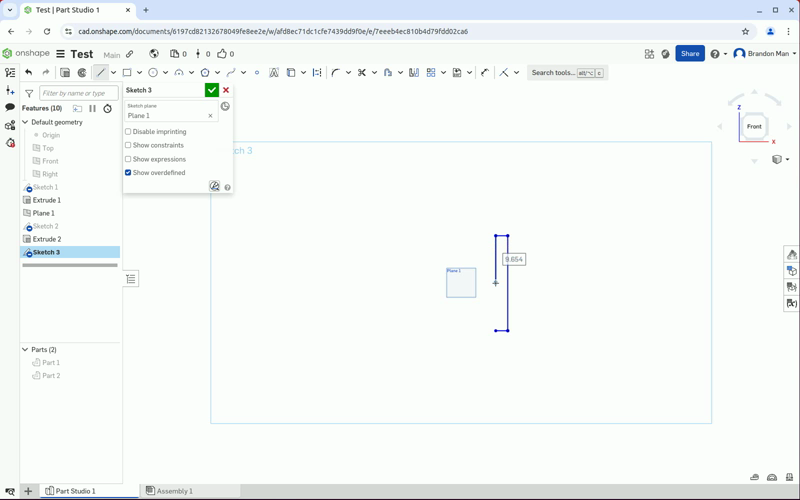
mouse_move(525, 282)
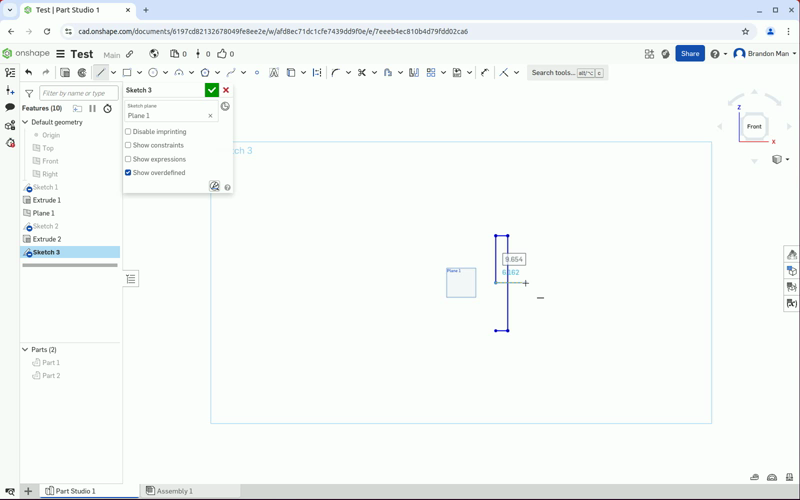
key_down(shift)
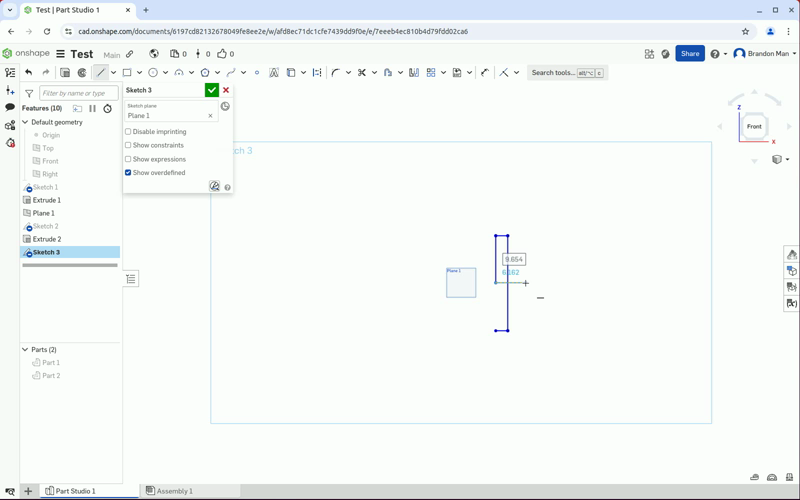
mouse_move(495, 330)
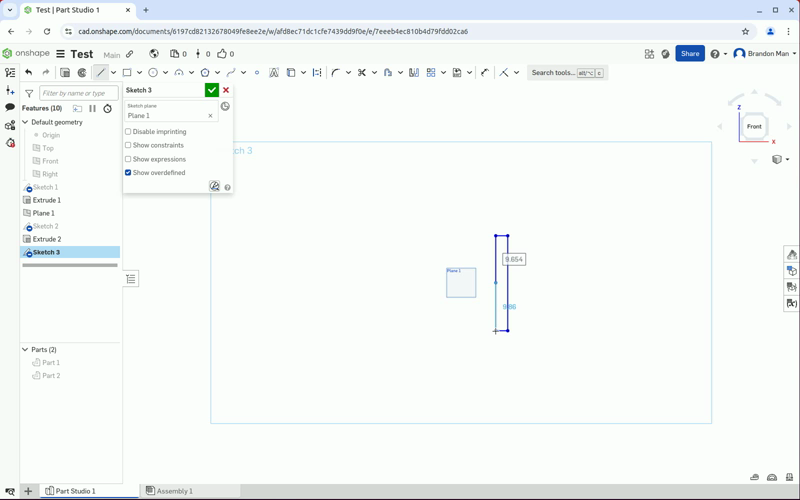
key_up(shift)
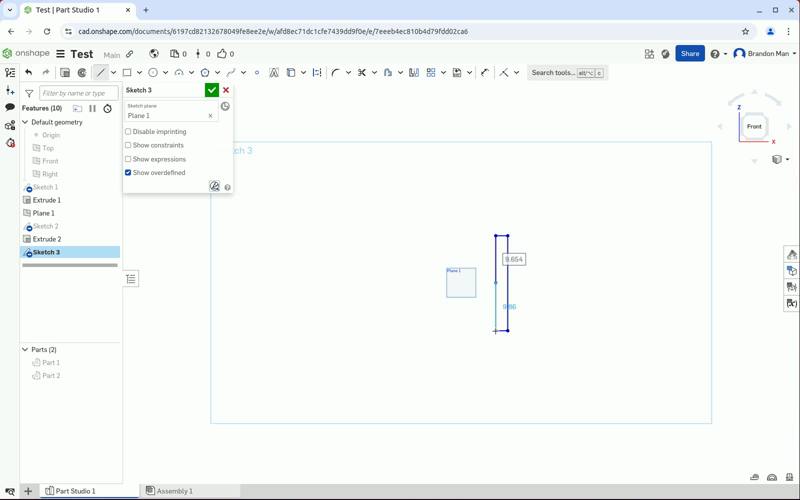
click(495, 330)
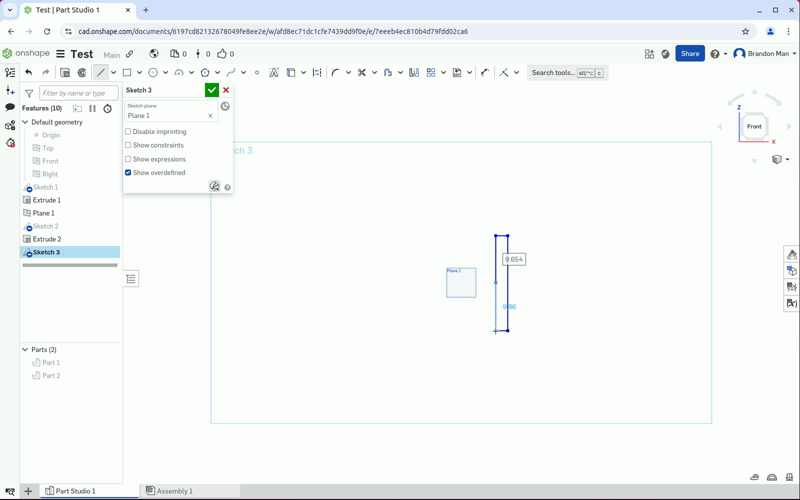
key(esc)
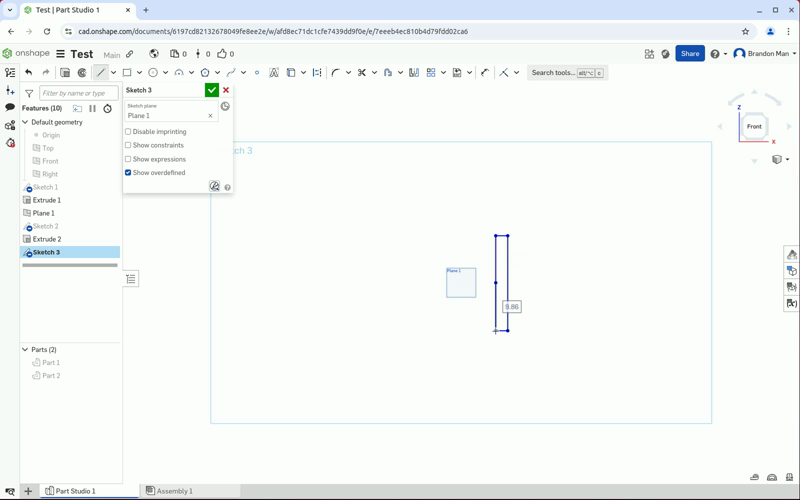
mouse_move(498, 255)
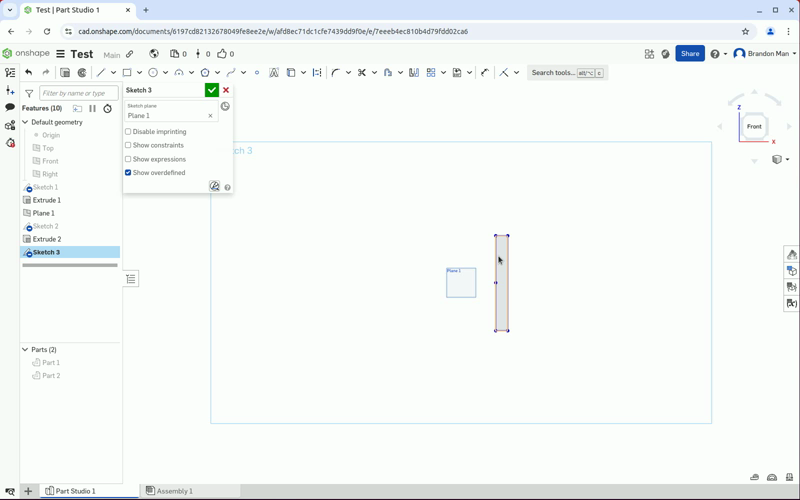
scroll(6)
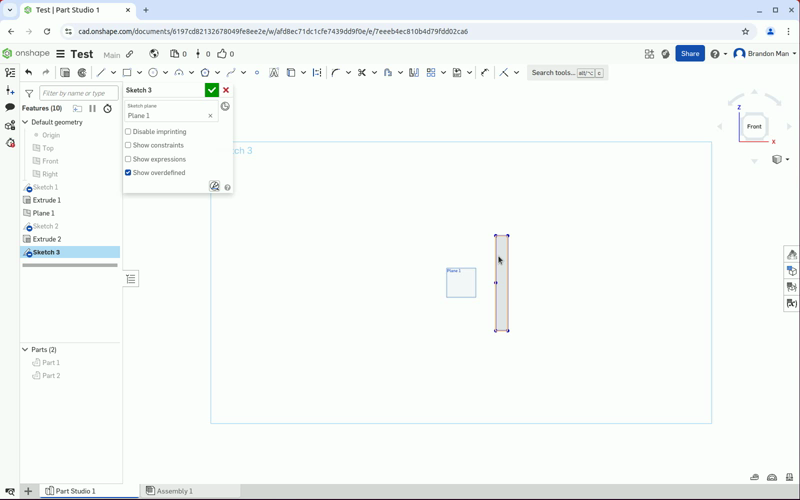
scroll(6)
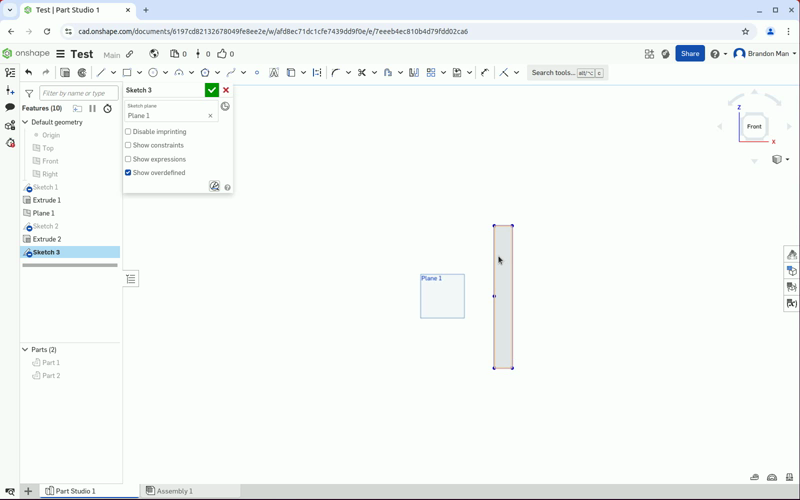
scroll(6)
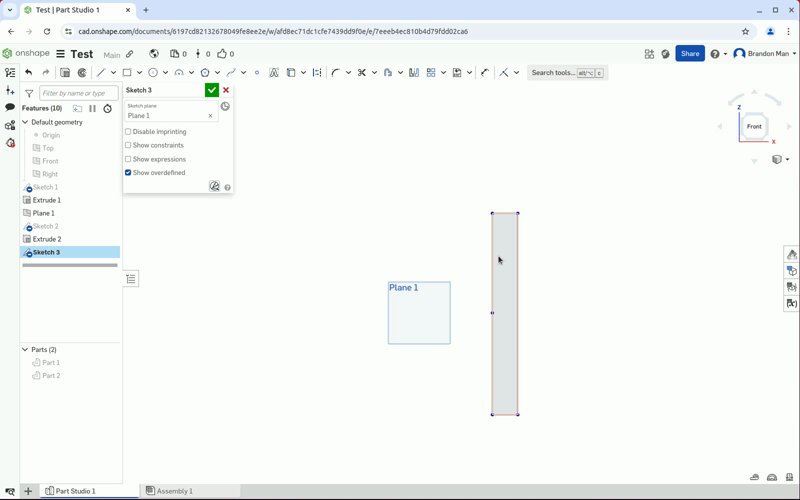
scroll(6)
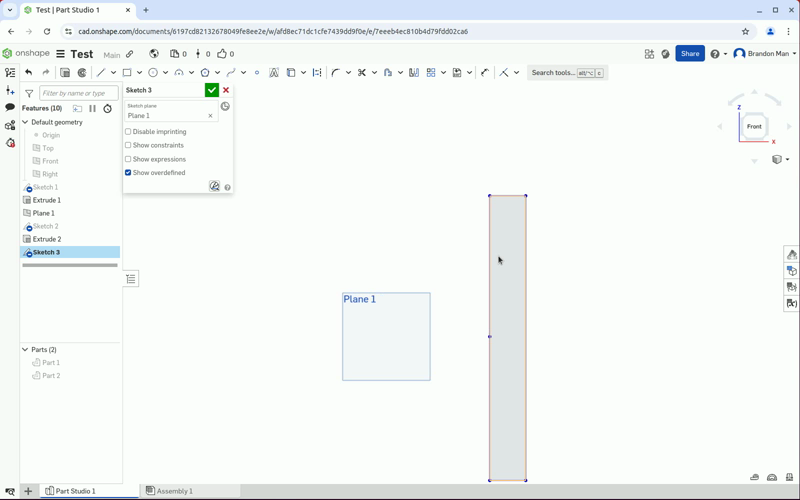
scroll(6)
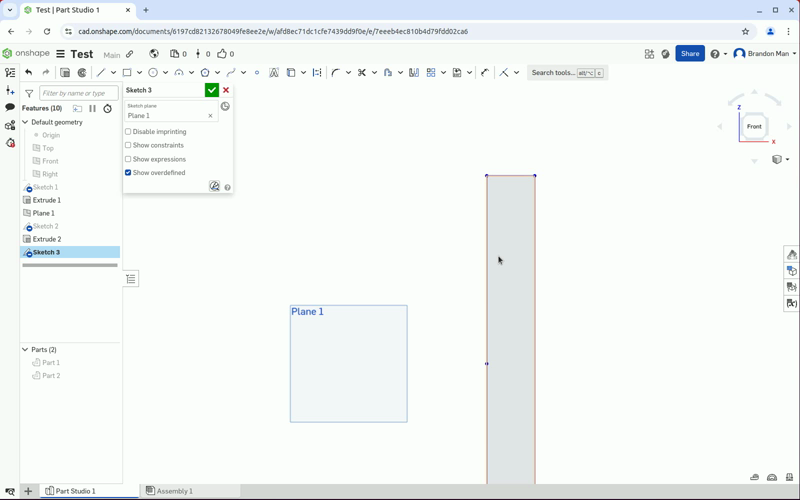
scroll(6)
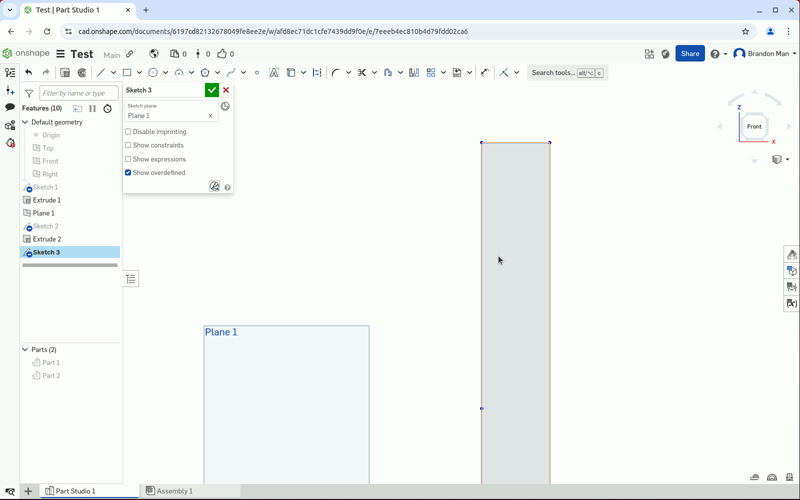
scroll(6)
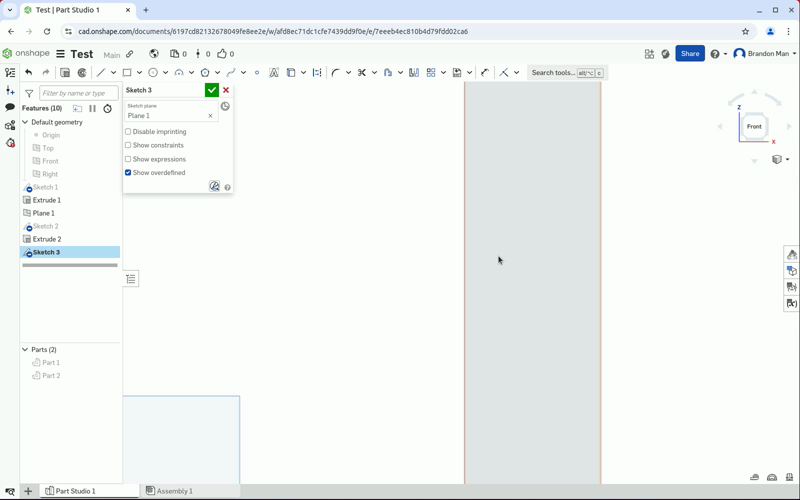
click(498, 255)
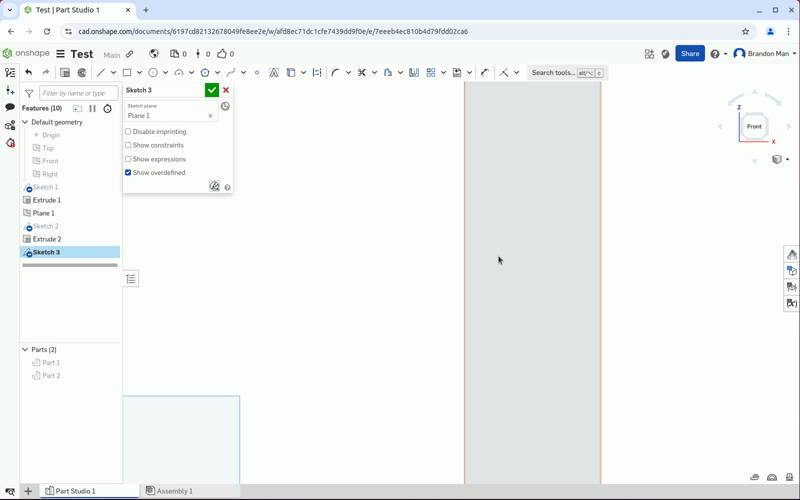
scroll(-6)
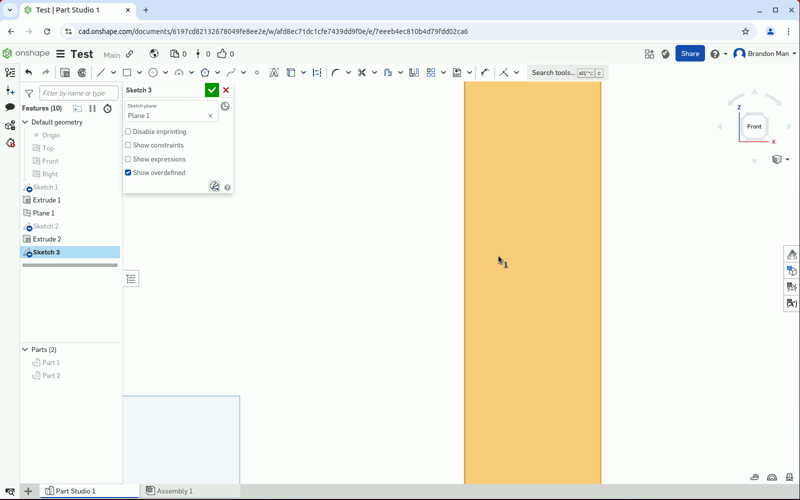
scroll(-6)
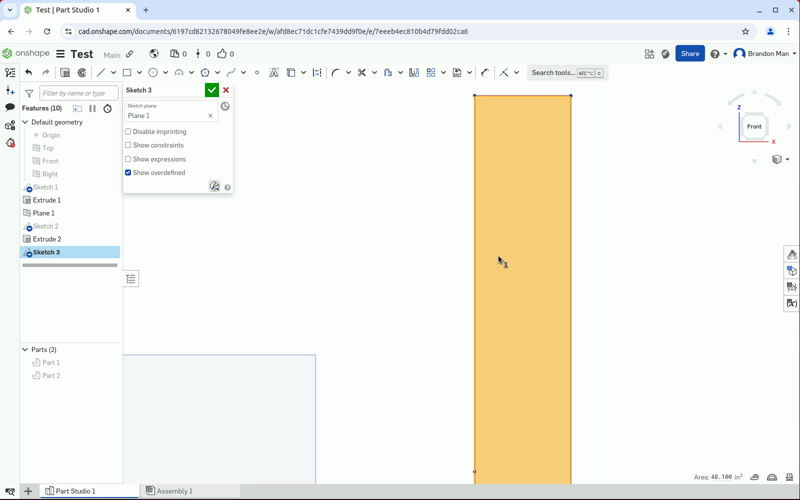
scroll(-6)
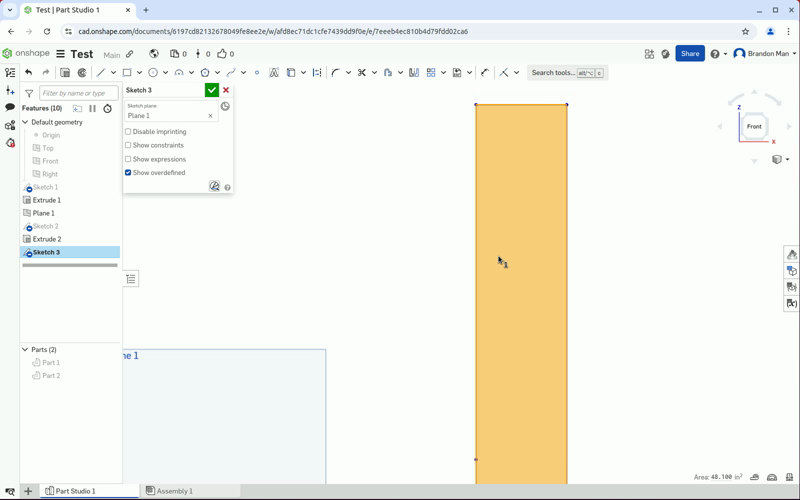
scroll(-6)
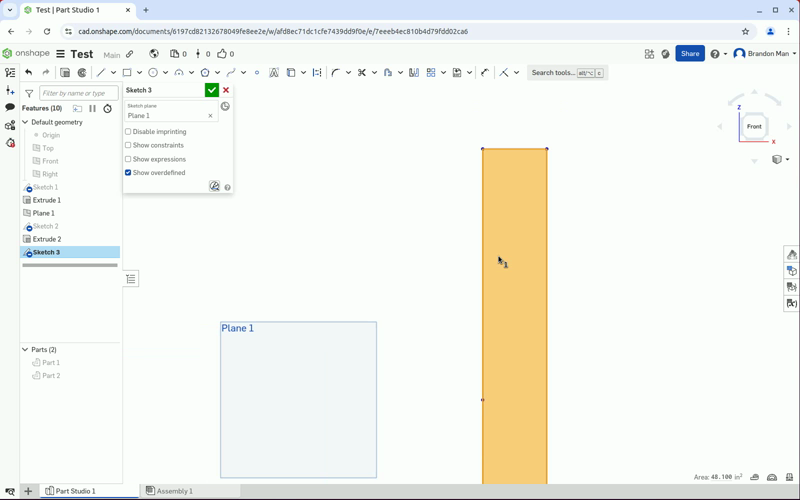
scroll(-6)
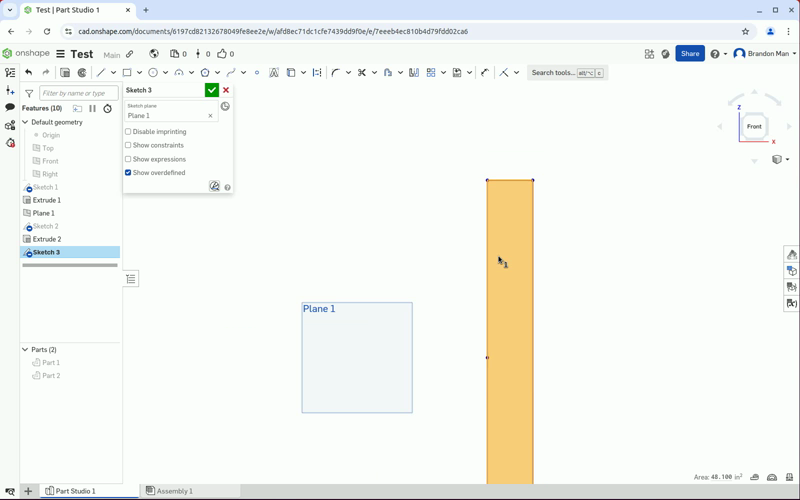
scroll(-6)
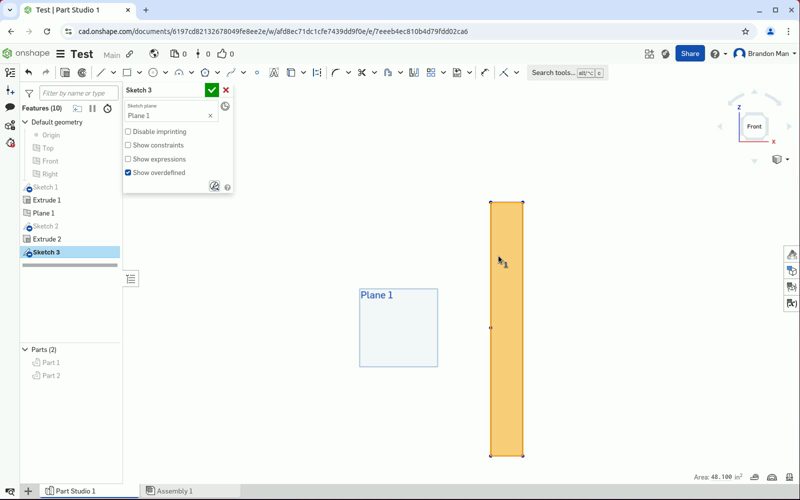
scroll(-6)
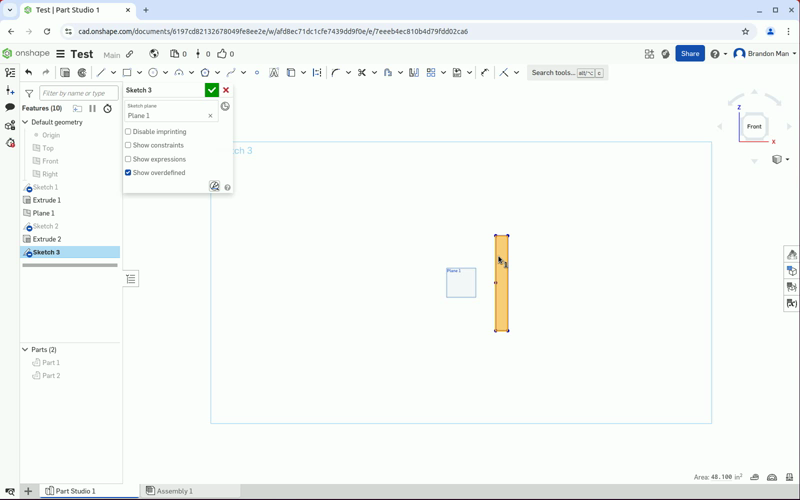
mouse_move(73, 352)
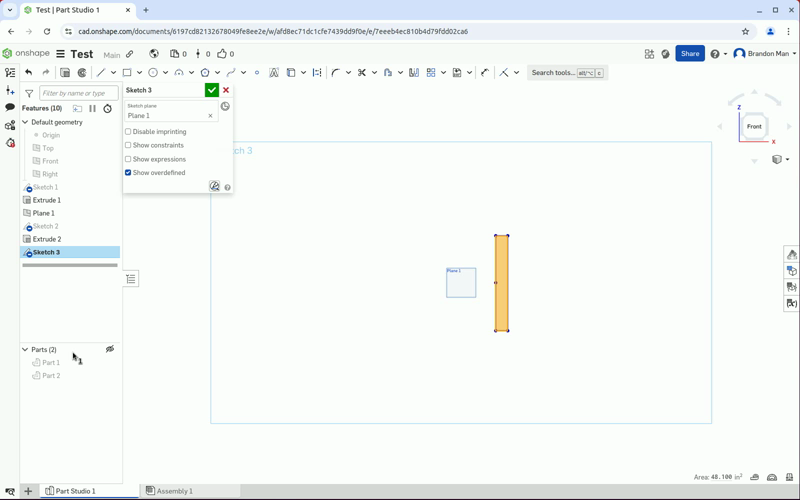
key(shift+y)
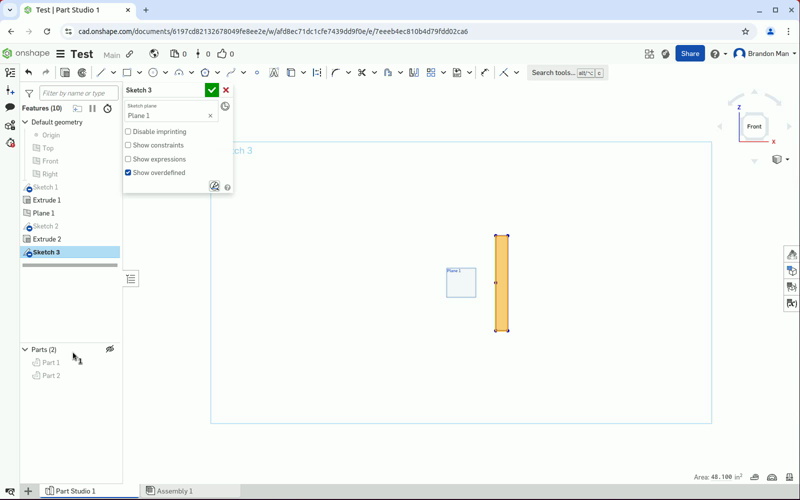
key(shift+e)
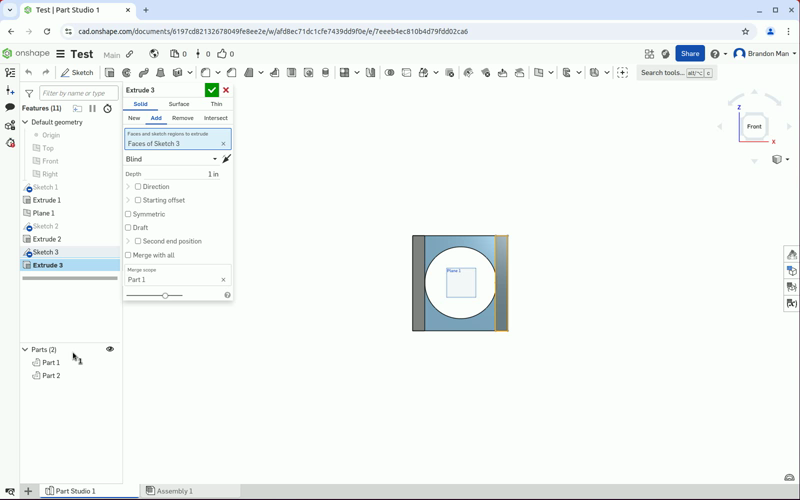
mouse_move(143, 106)
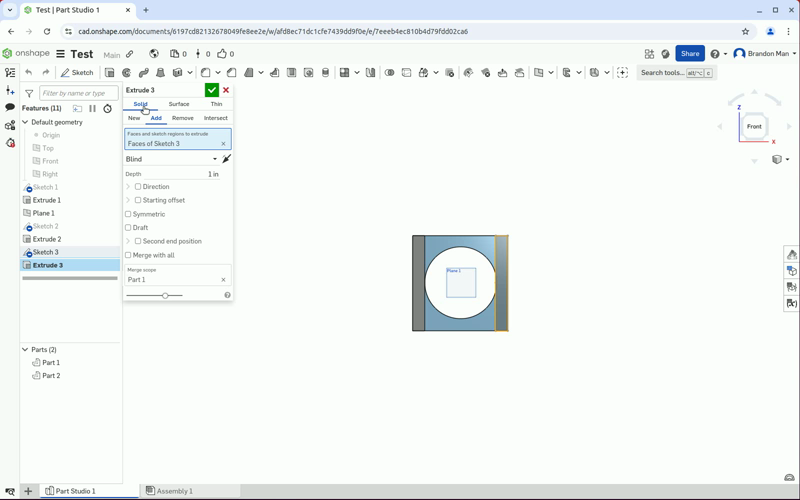
click(143, 106)
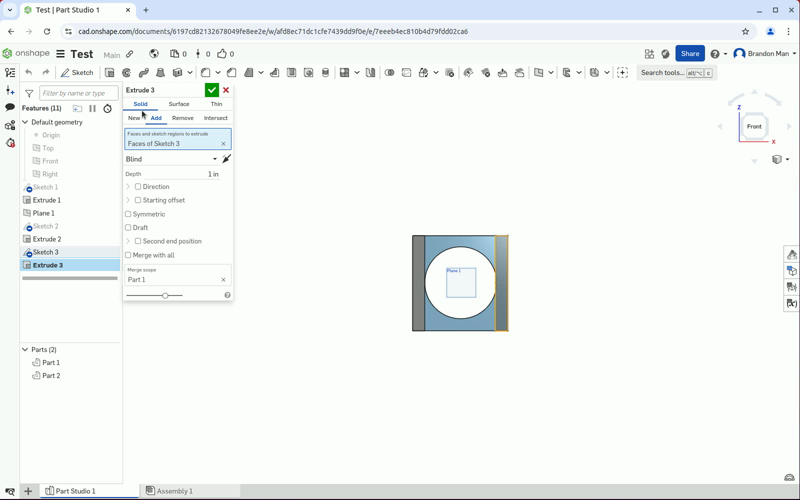
mouse_move(137, 120)
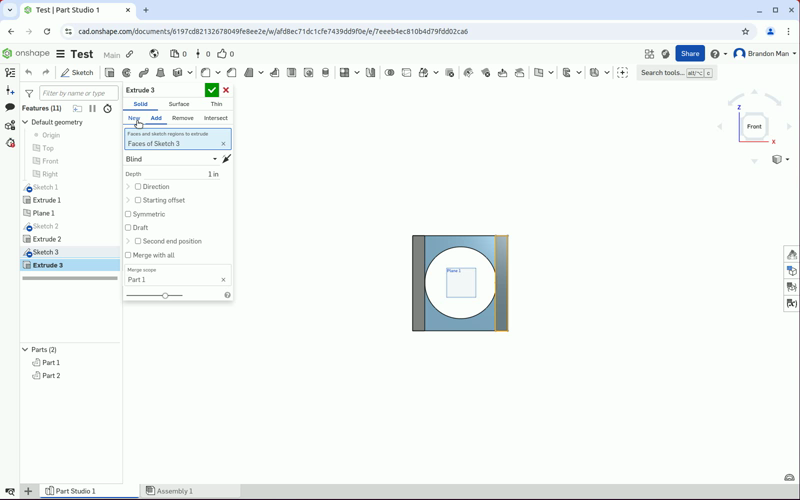
click(137, 120)
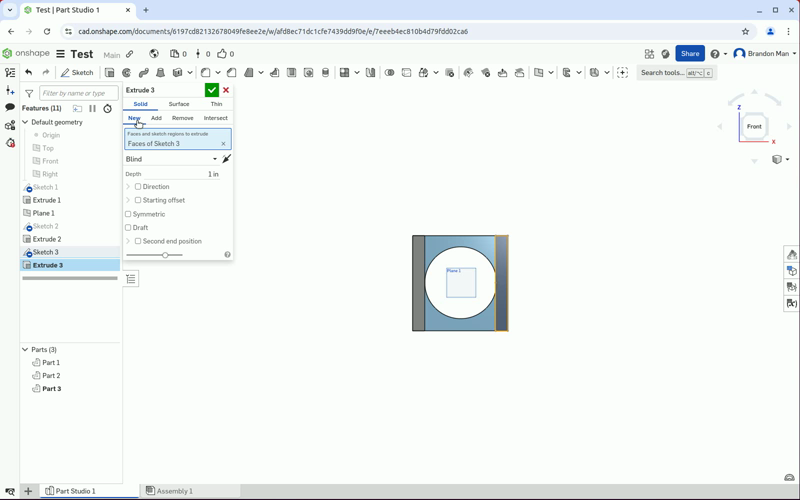
key(tab, 4)
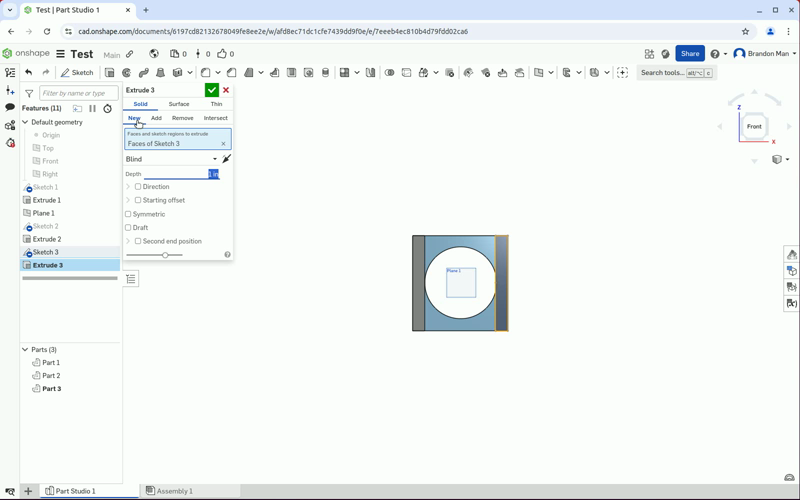
text(15.887)
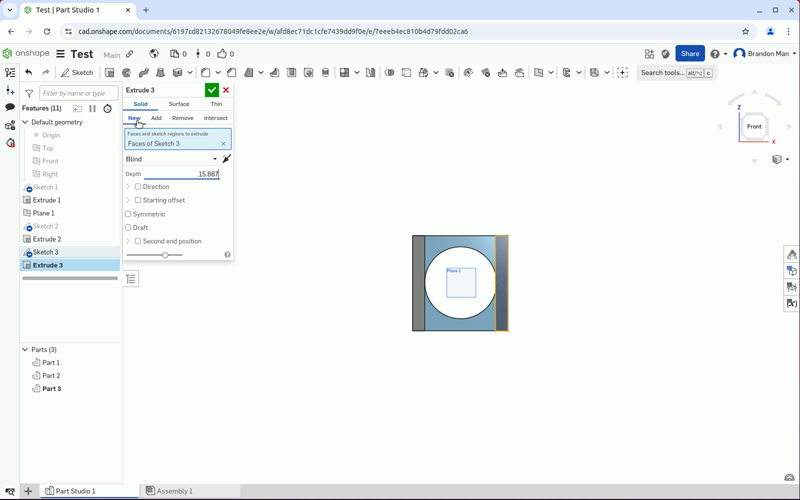
key(enter)
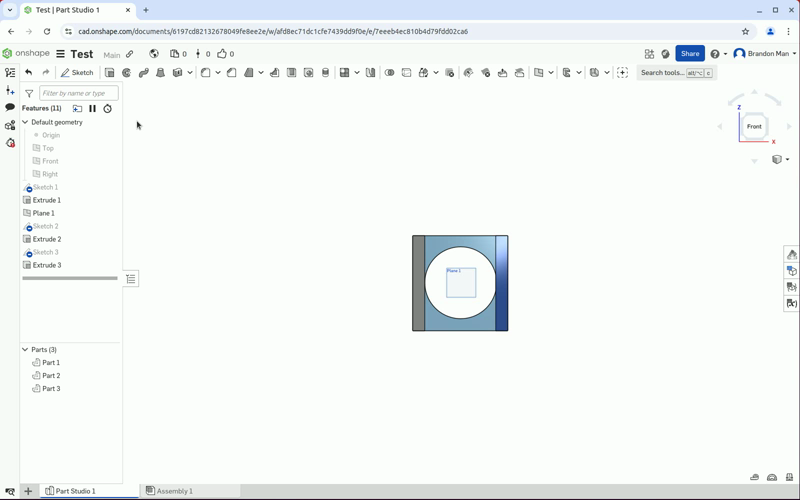
key(shift+h)
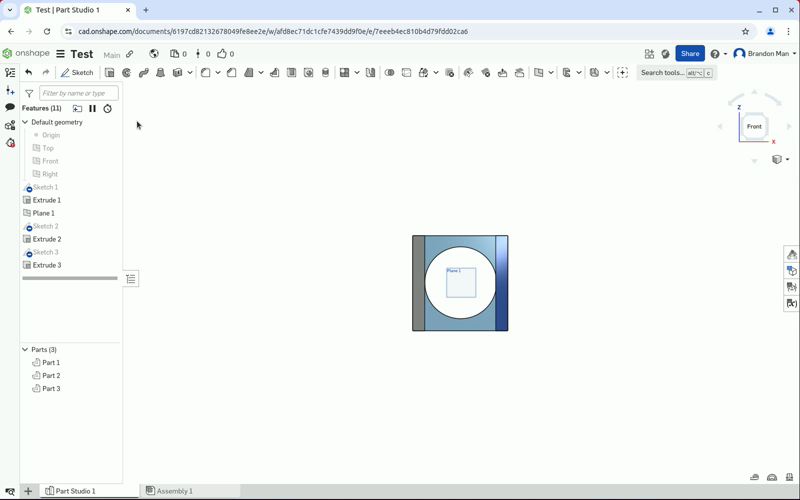
key(shift+h)
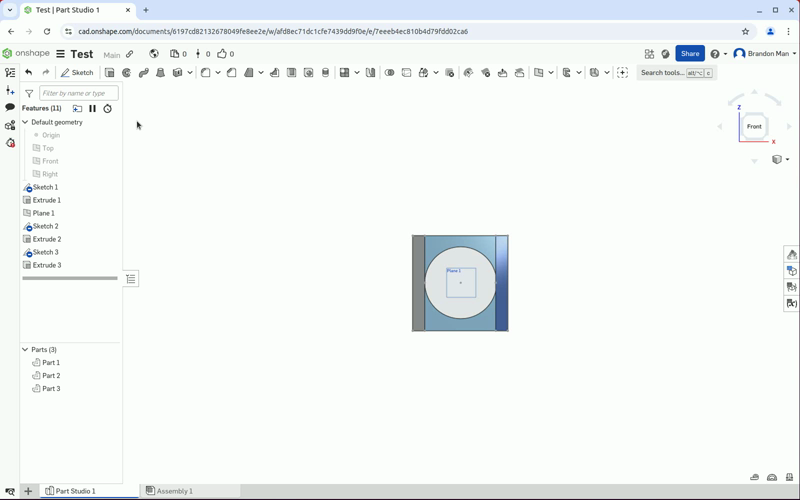
key(shift+7)
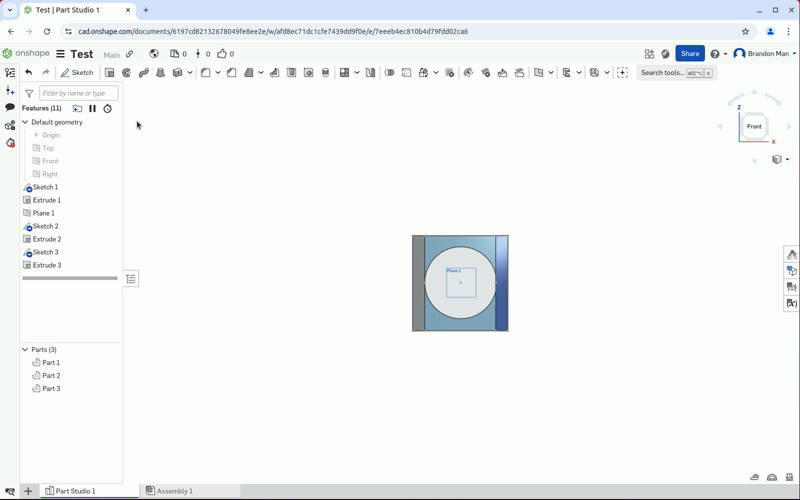
key(left, 2)
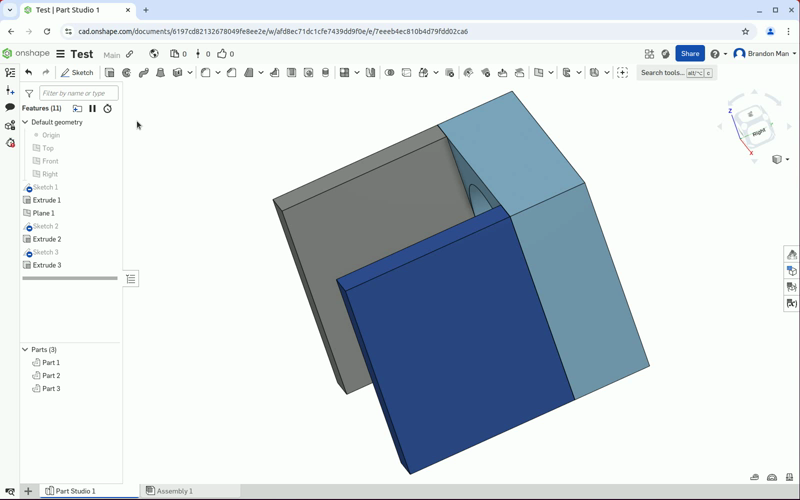
key(down, 2)
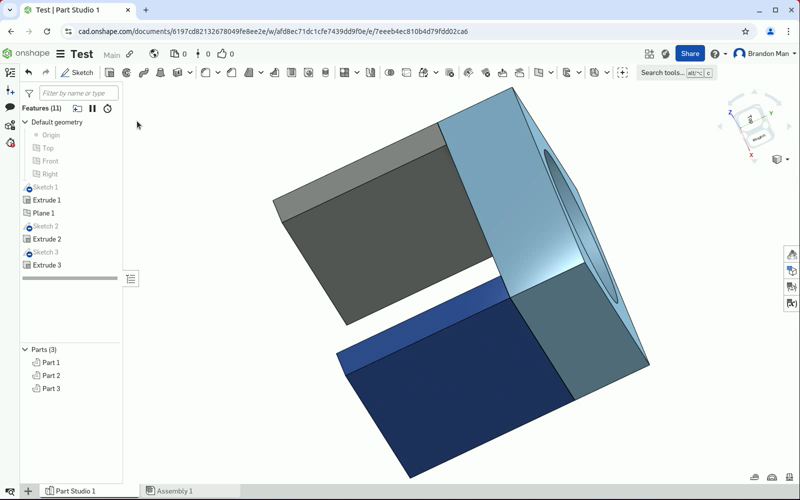
key(up, 2)
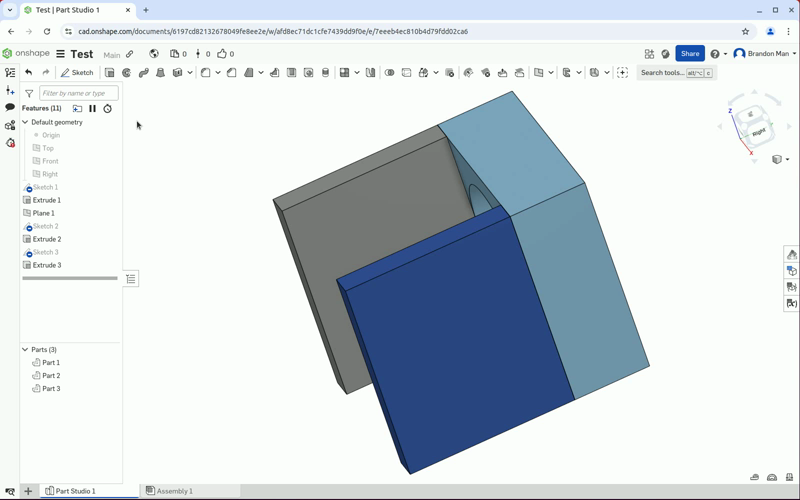
key(right, 2)
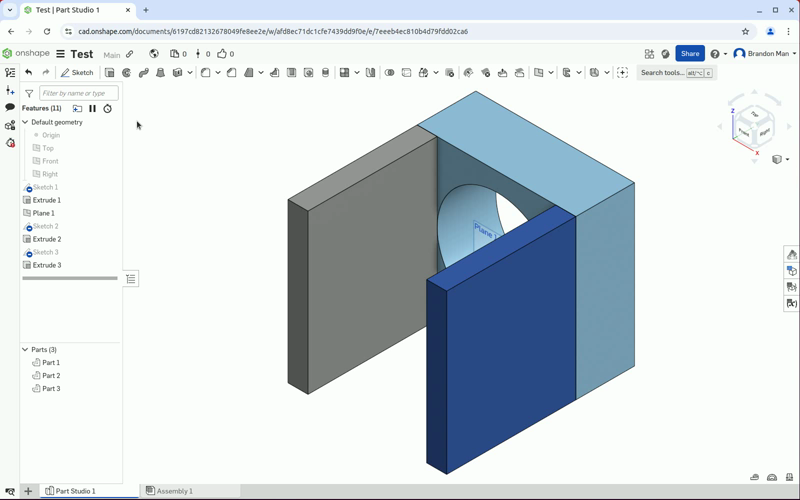
mouse_move(73, 189)
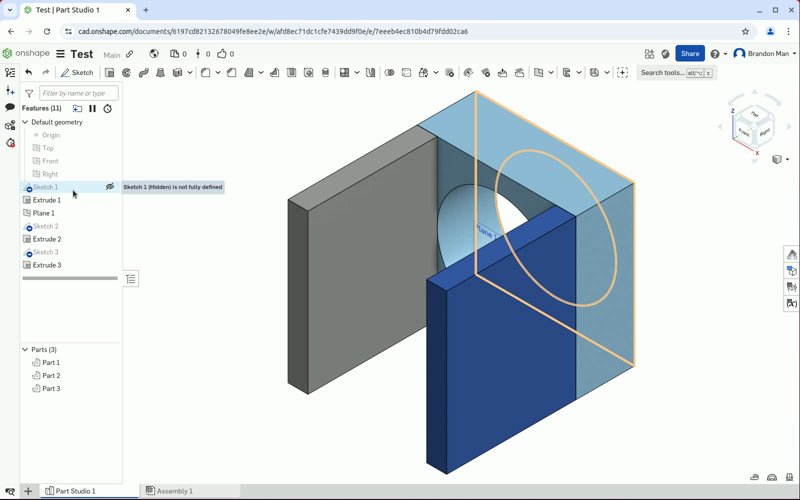
click(73, 189)